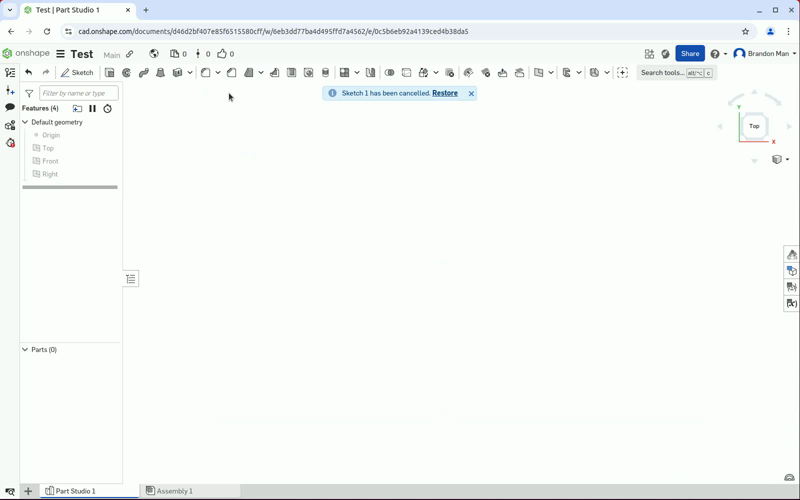
key(shift+h)
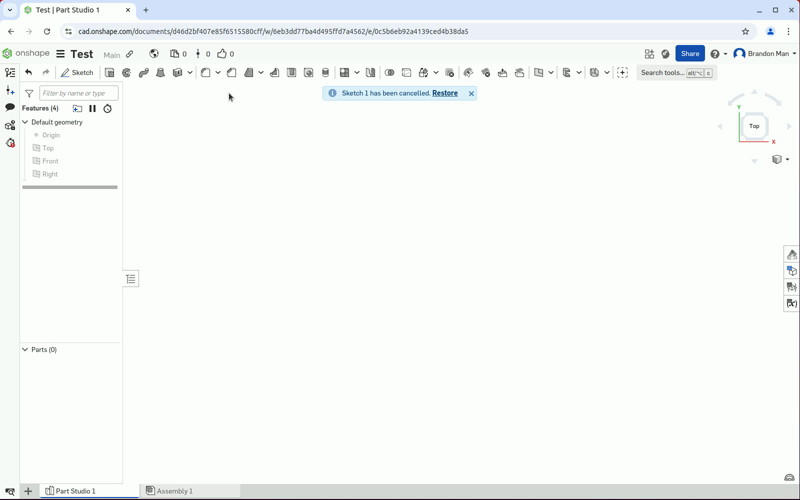
key(shift+s)
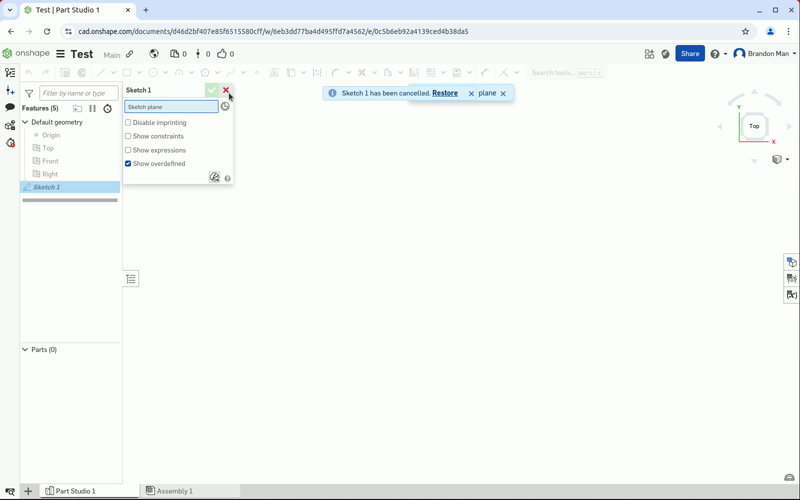
mouse_move(73, 150)
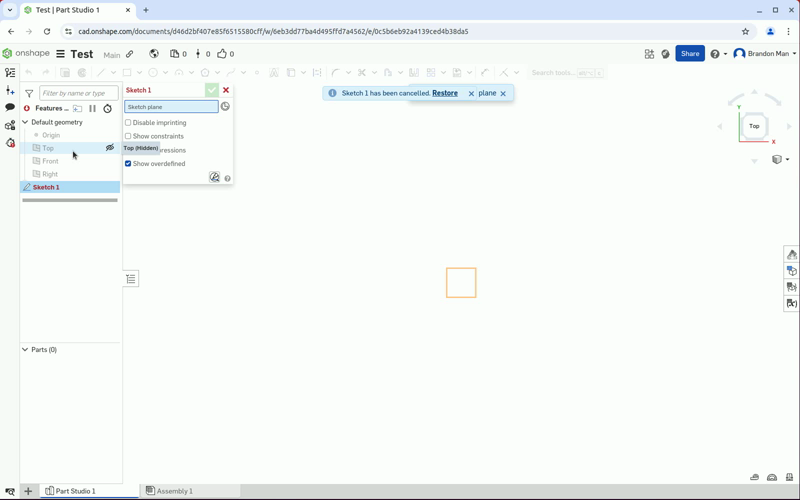
click(73, 150)
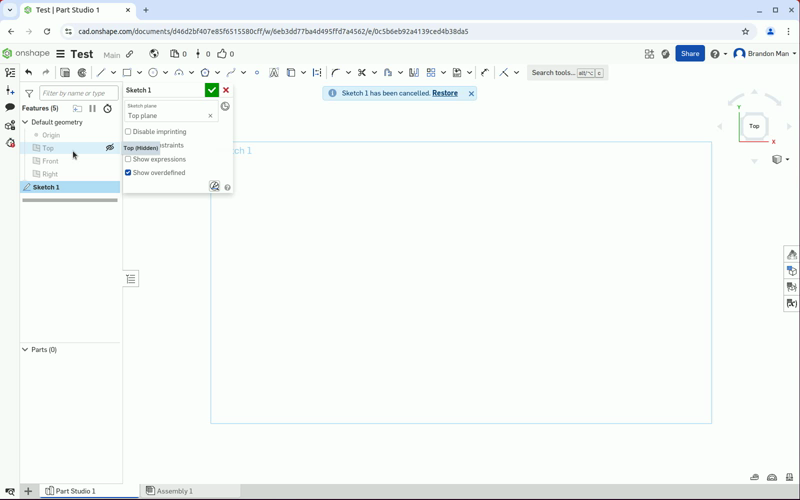
mouse_move(73, 352)
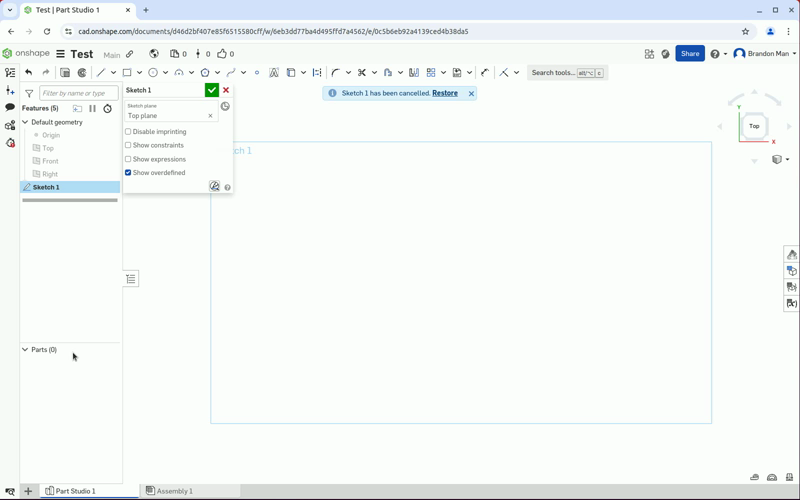
key(y)
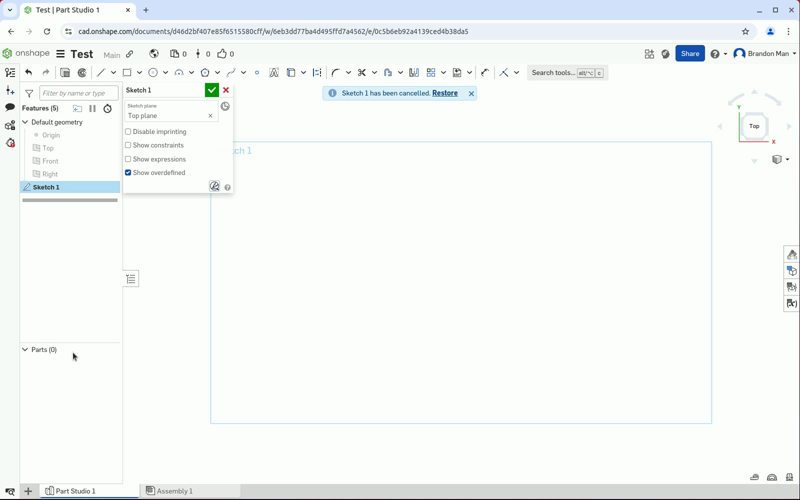
key(l)
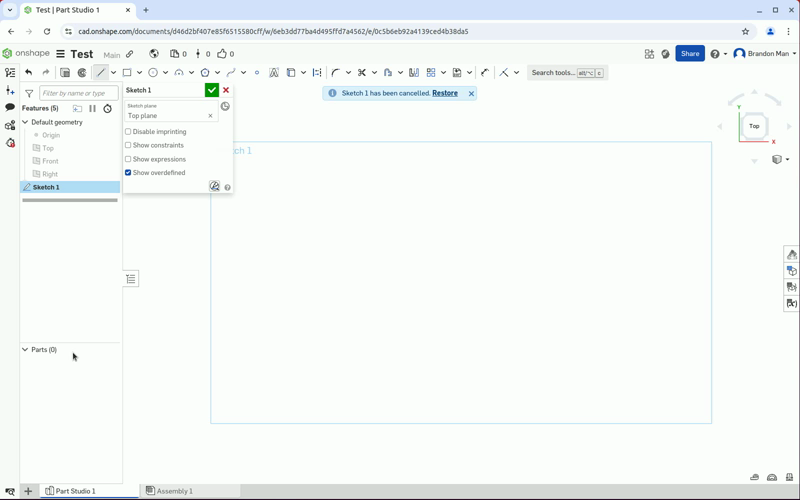
key_down(shift)
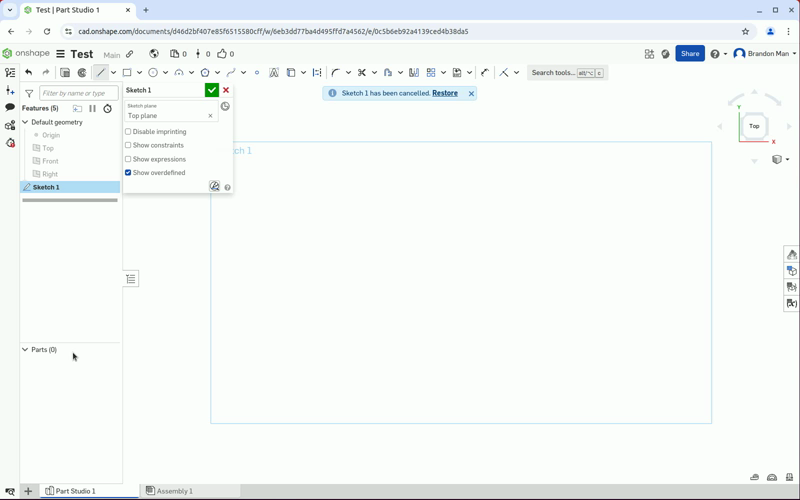
mouse_move(348, 361)
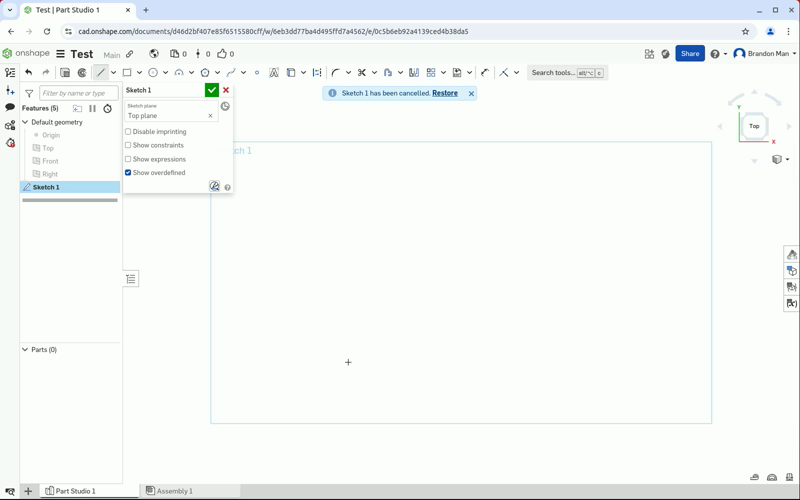
click(348, 361)
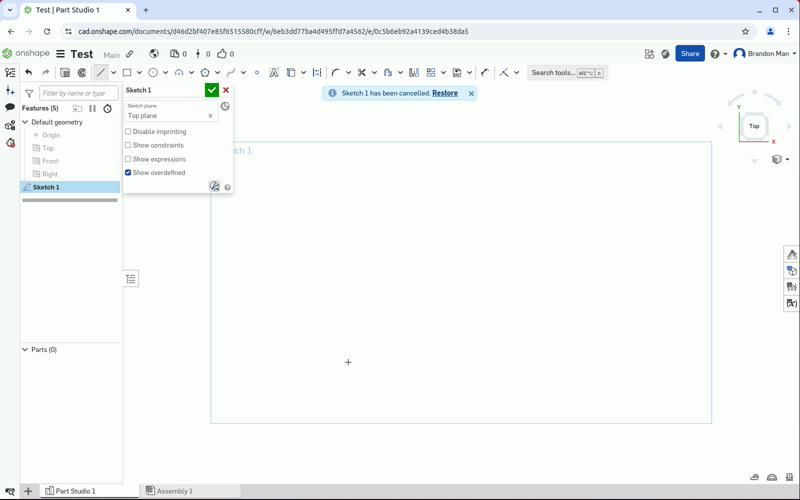
key_up(shift)
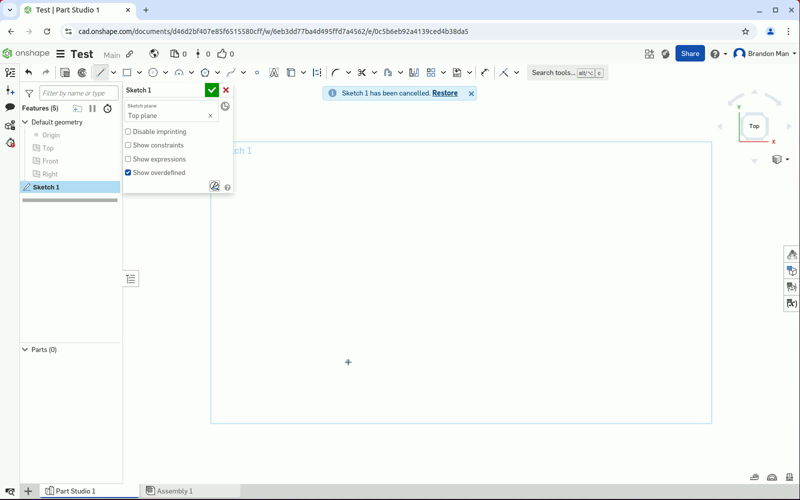
key_down(shift)
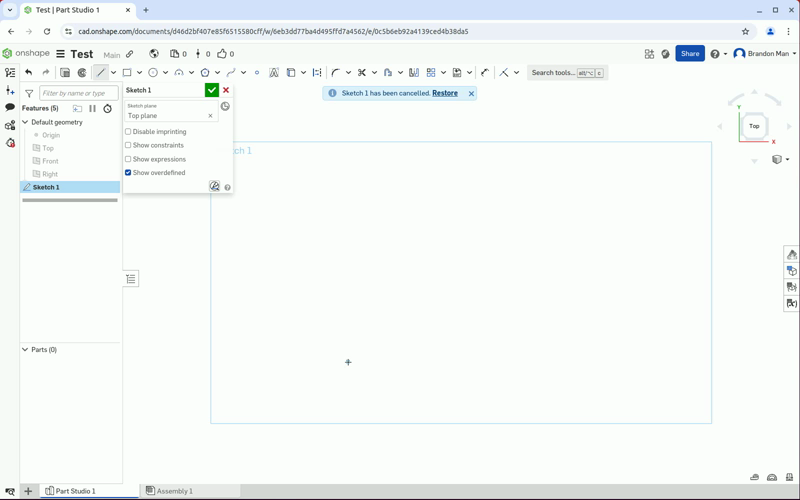
mouse_move(378, 361)
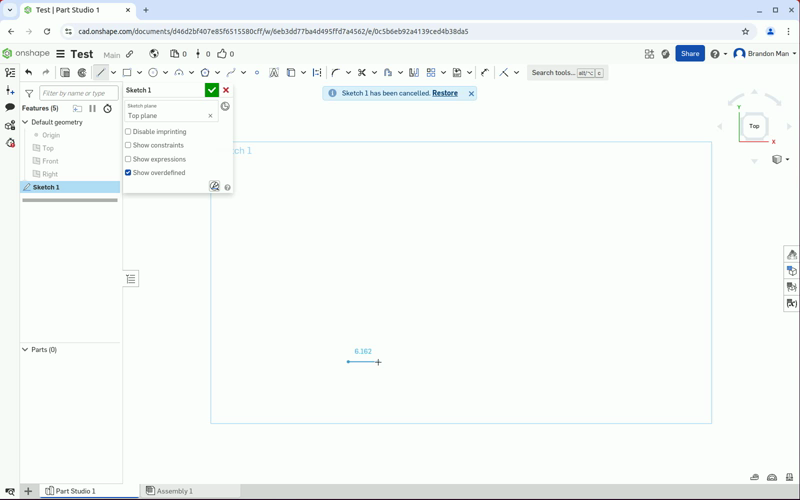
mouse_move(396, 361)
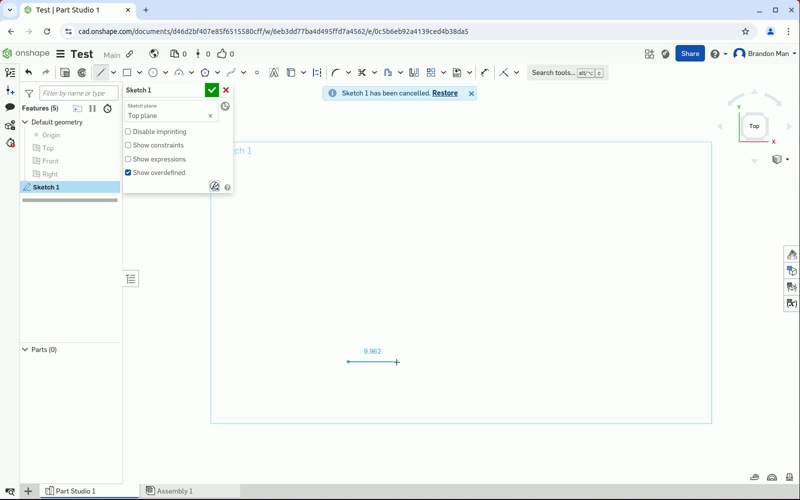
click(396, 361)
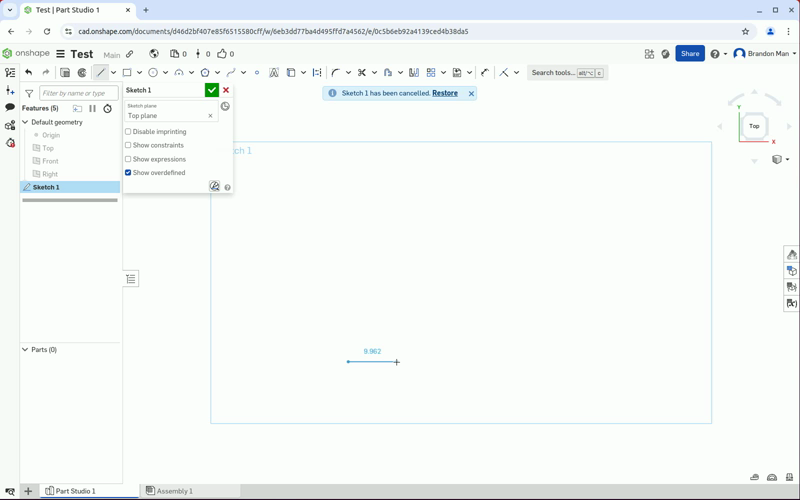
key_up(shift)
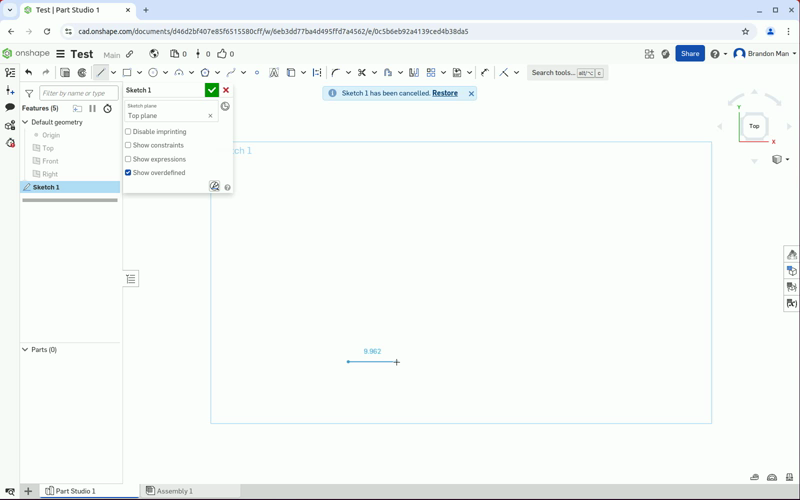
key_down(shift)
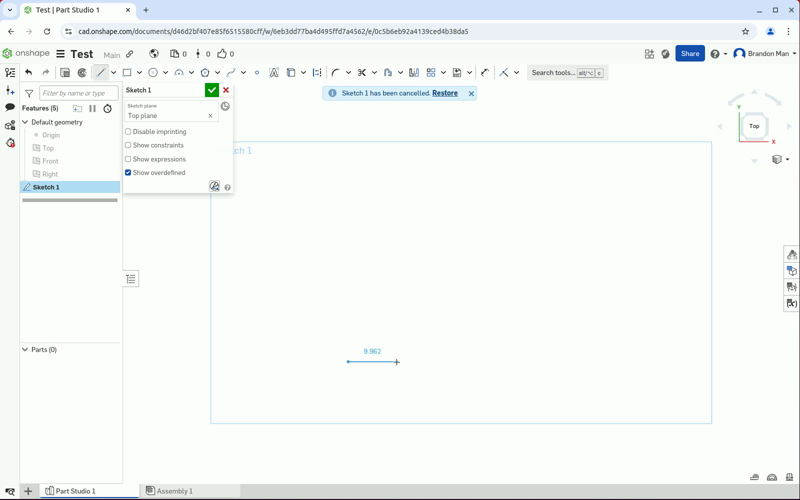
mouse_move(426, 361)
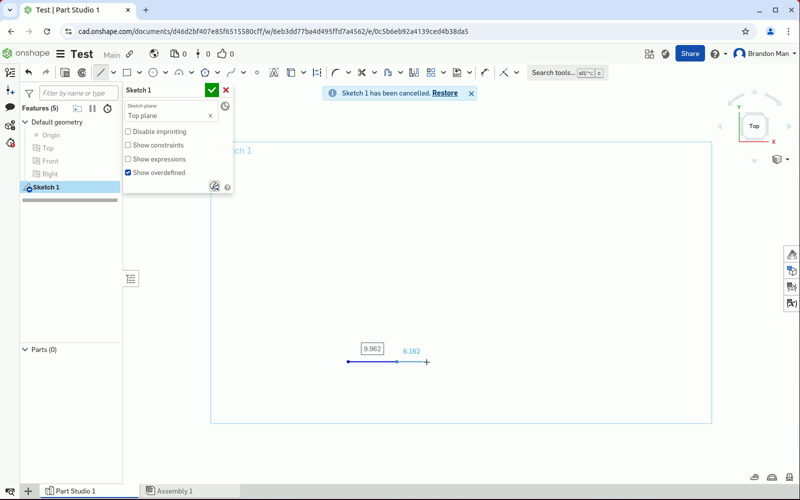
mouse_move(396, 335)
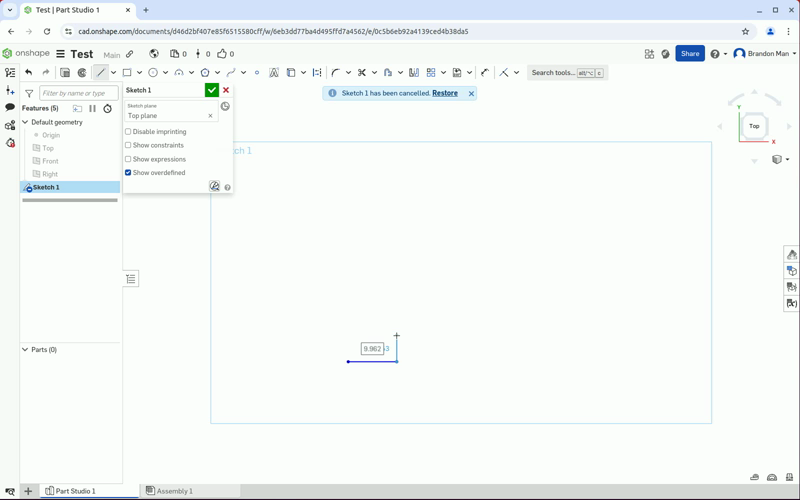
click(396, 335)
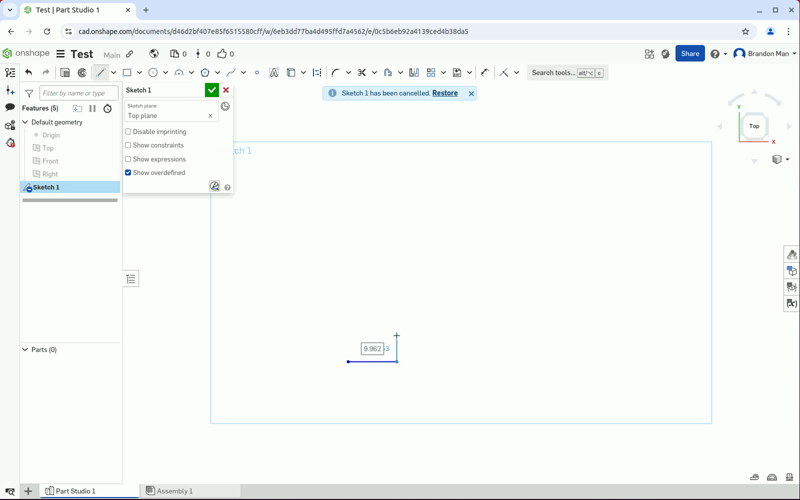
key_up(shift)
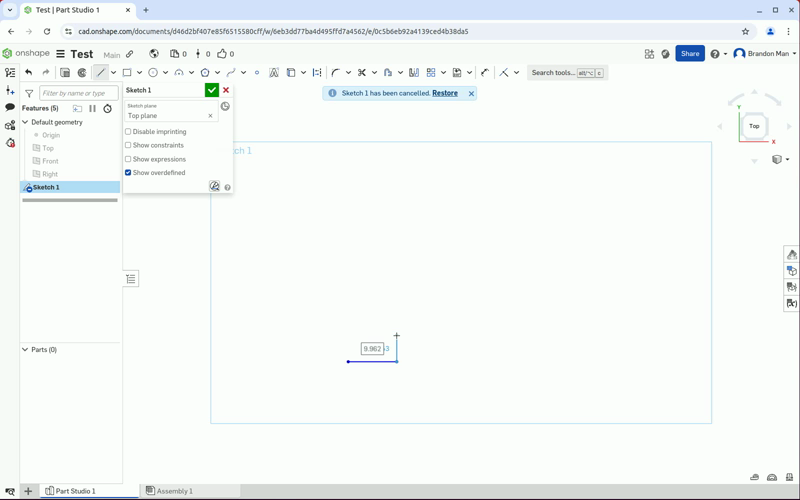
key_down(shift)
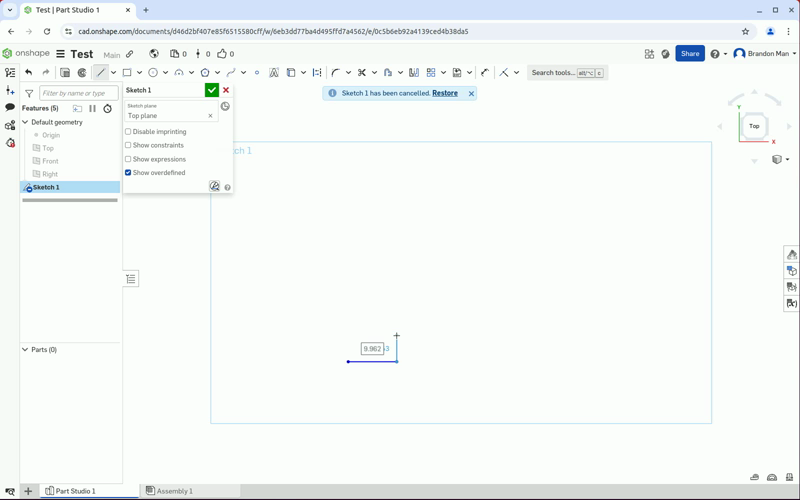
mouse_move(396, 258)
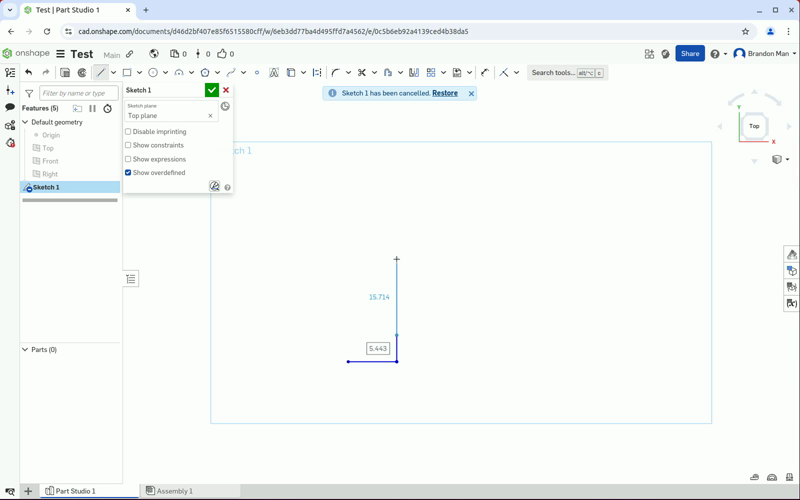
click(396, 258)
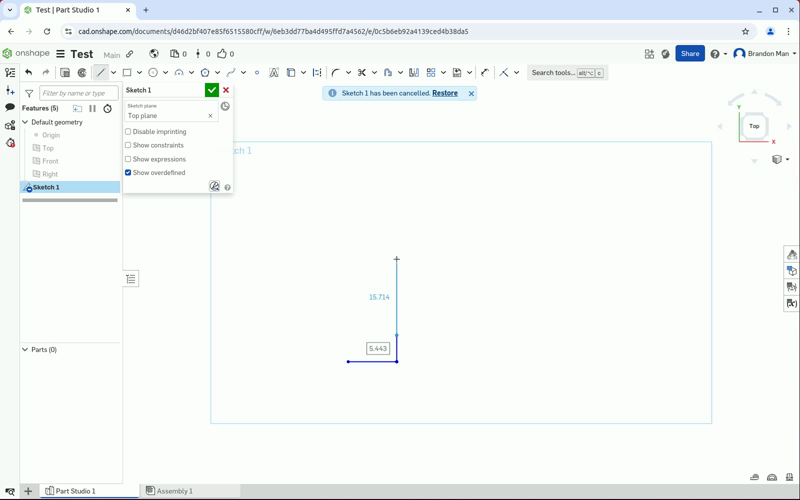
key_up(shift)
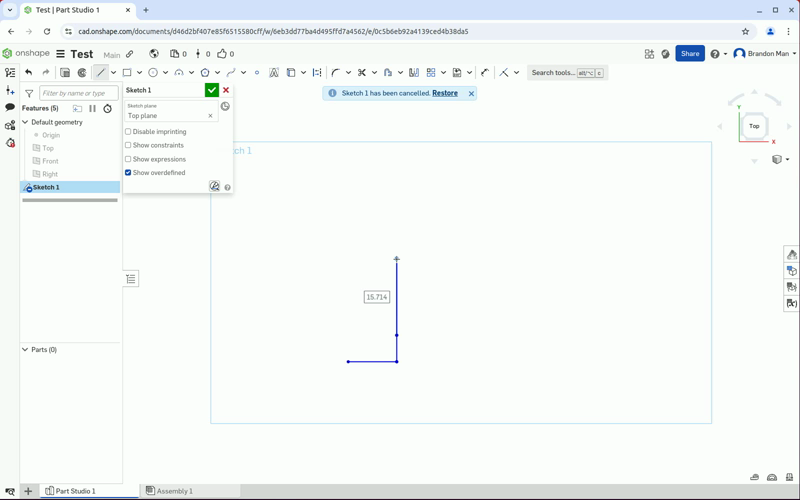
key_down(shift)
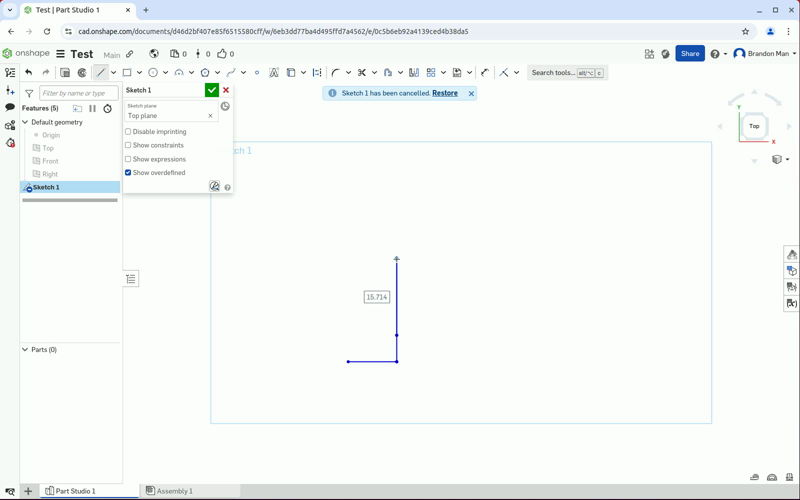
mouse_move(426, 258)
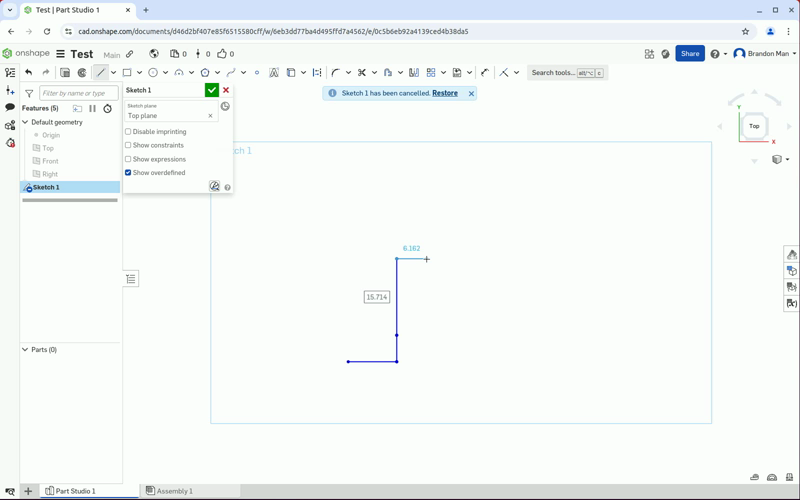
mouse_move(396, 222)
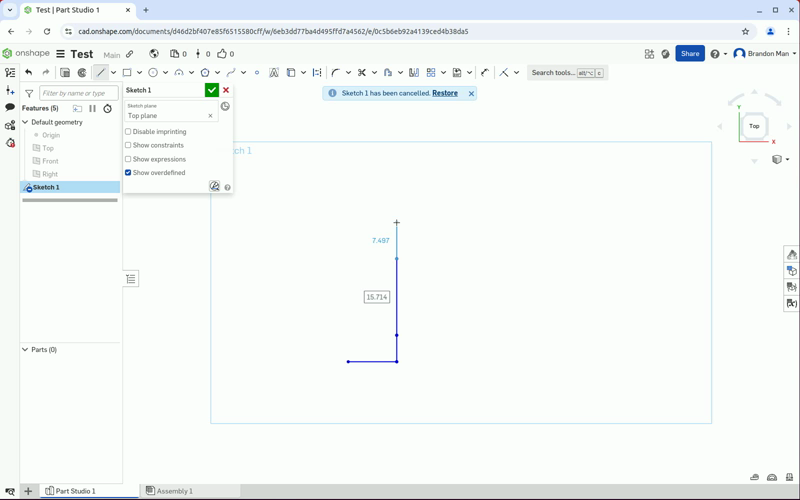
click(396, 222)
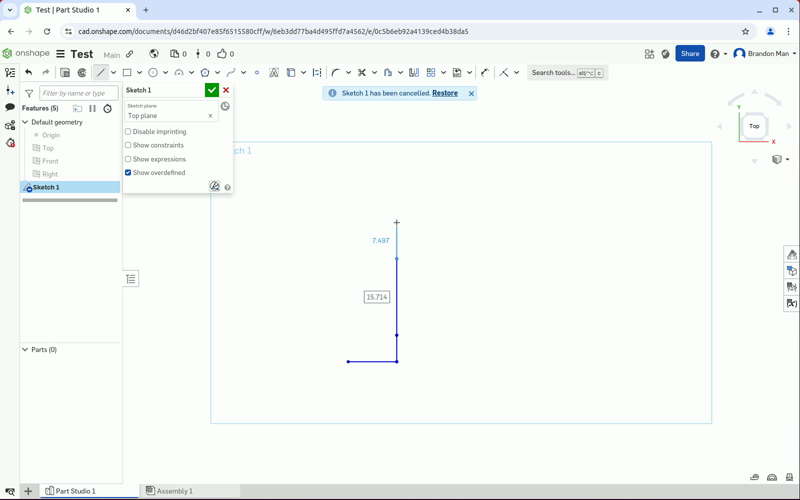
key_up(shift)
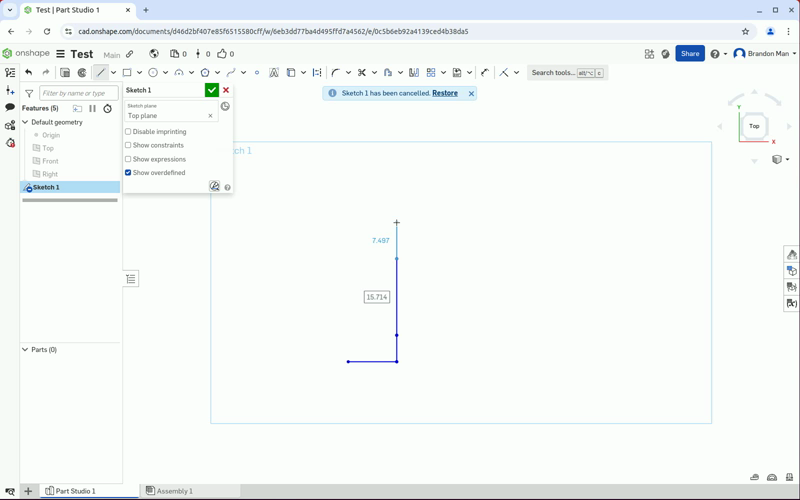
key_down(shift)
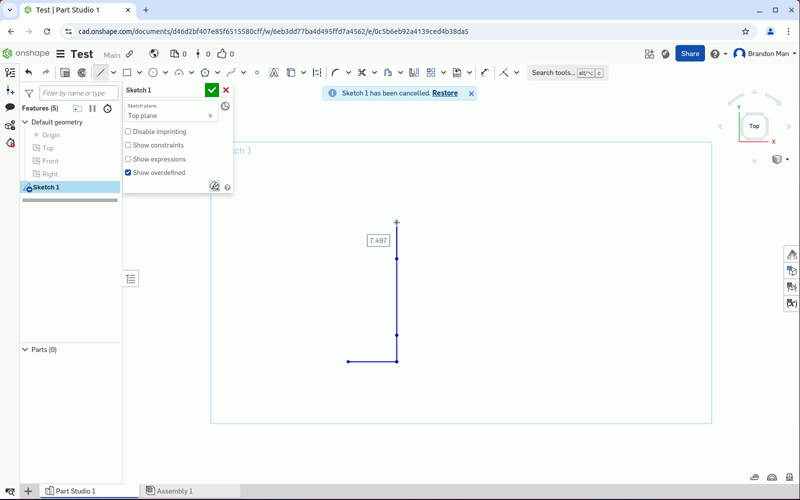
mouse_move(426, 222)
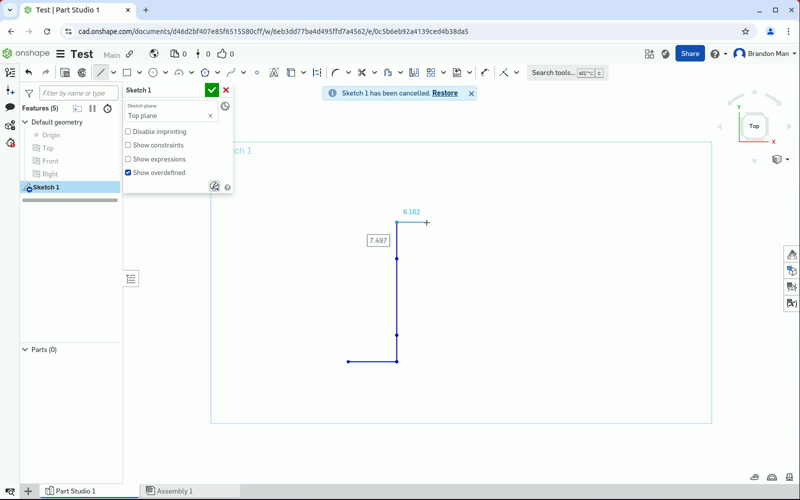
mouse_move(348, 222)
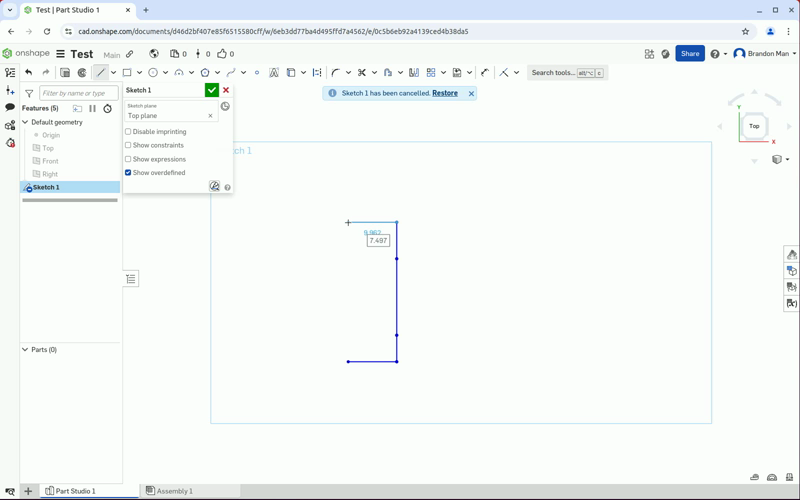
click(348, 222)
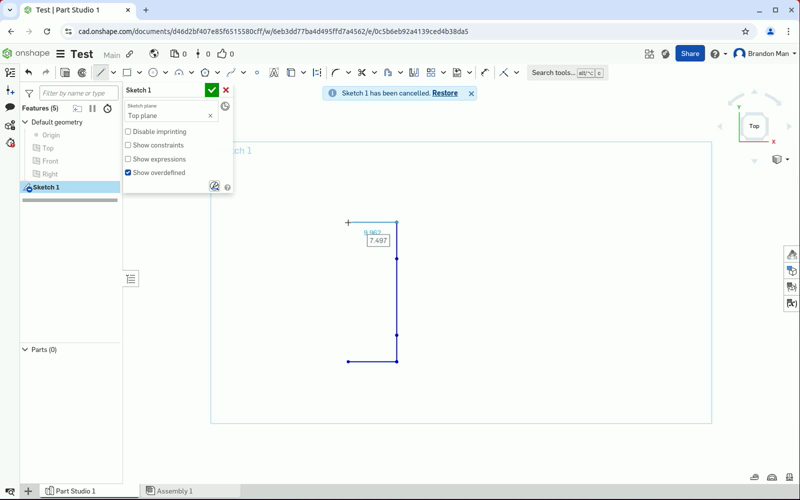
key_up(shift)
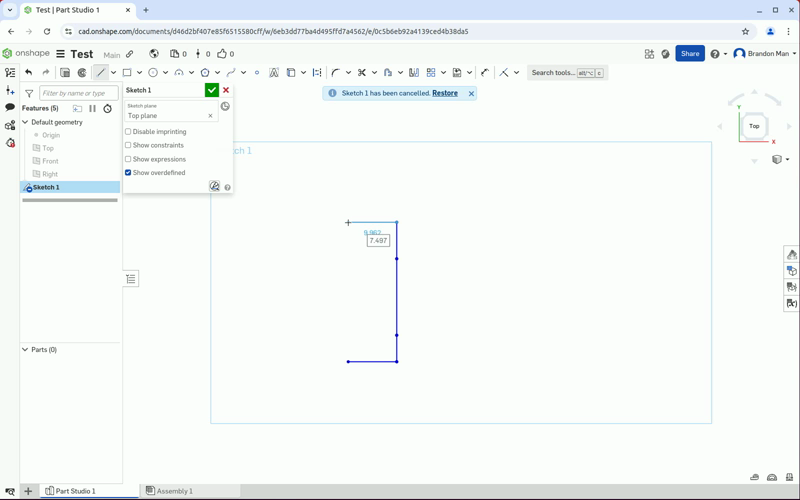
key_down(shift)
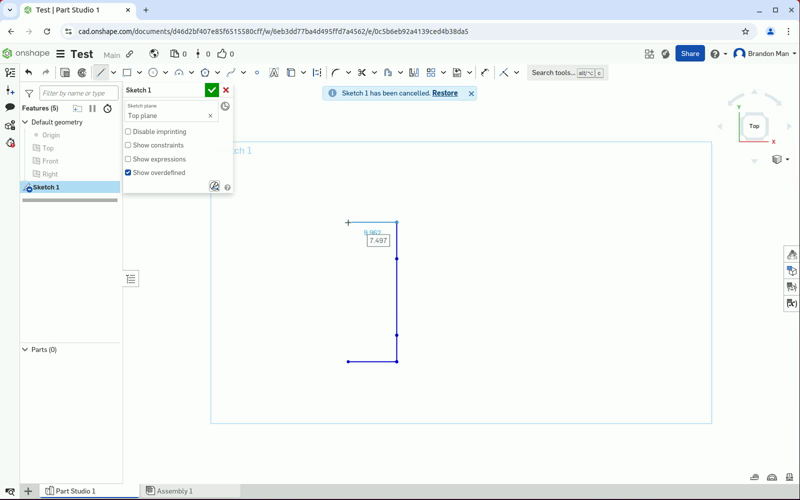
mouse_move(378, 222)
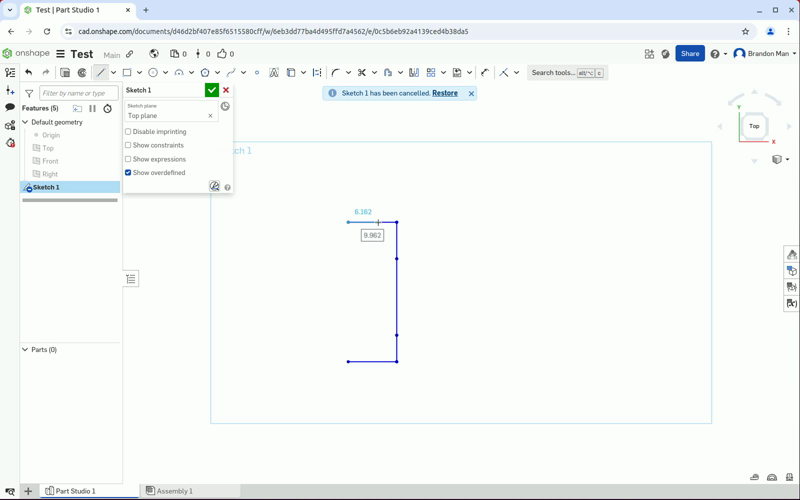
mouse_move(348, 266)
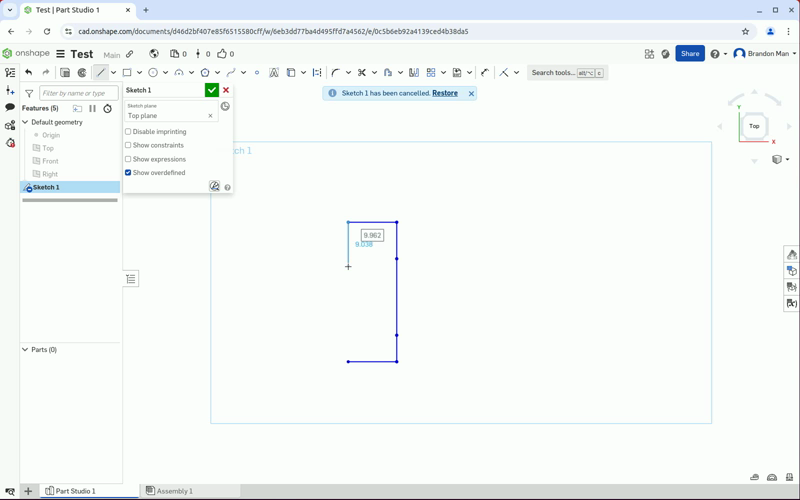
click(348, 266)
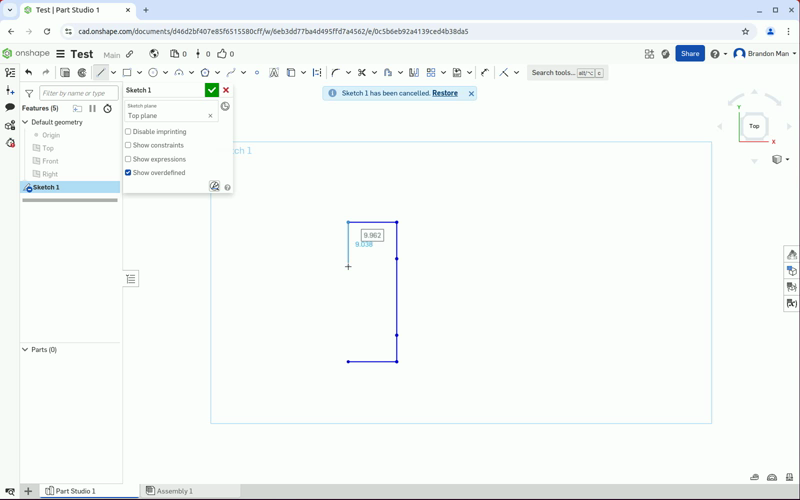
key_up(shift)
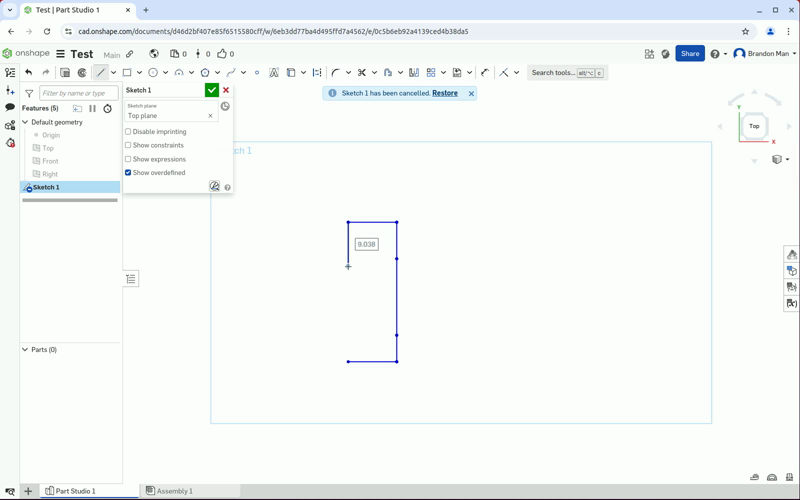
key_down(shift)
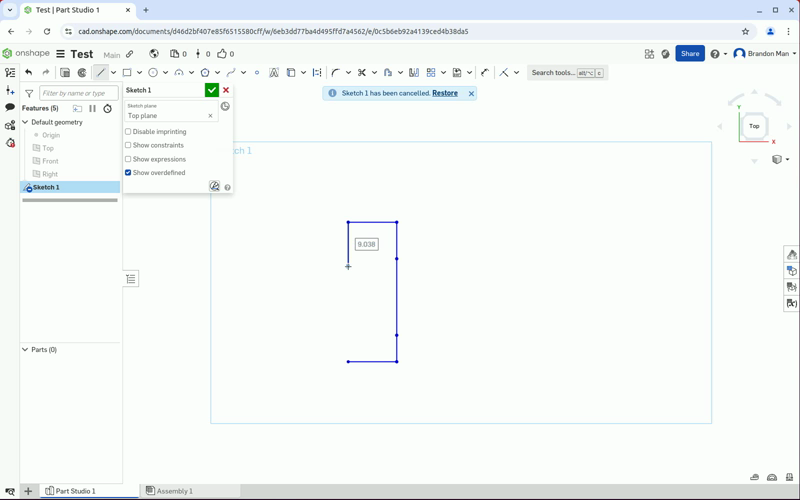
mouse_move(378, 266)
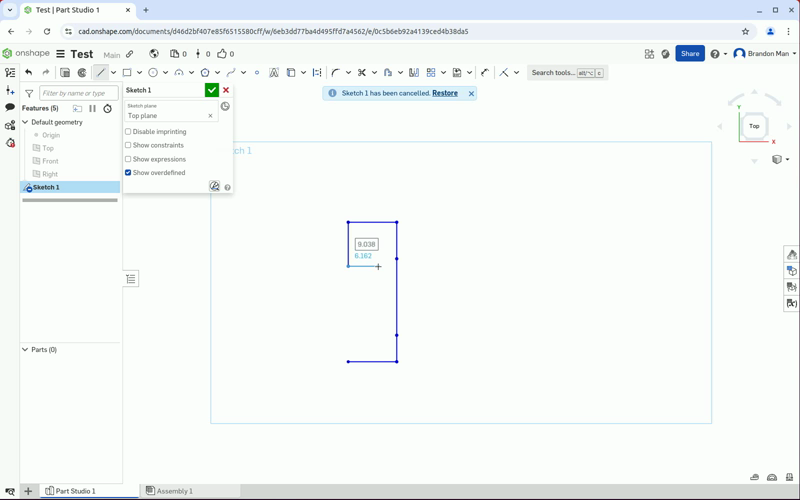
mouse_move(383, 266)
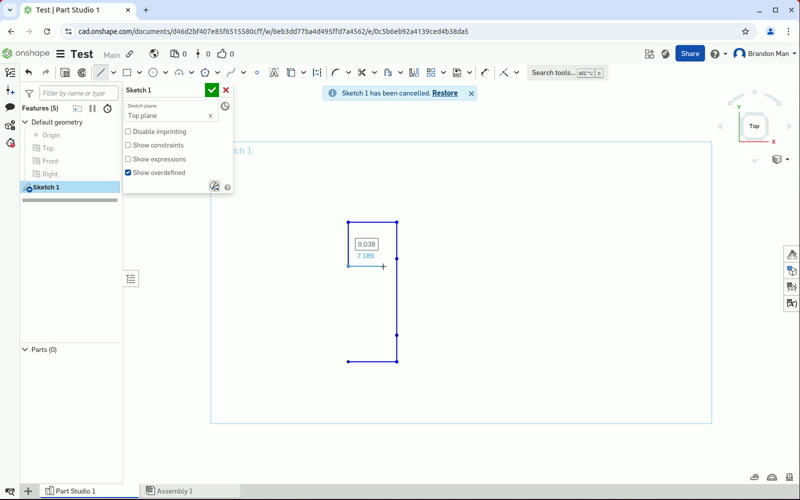
click(383, 266)
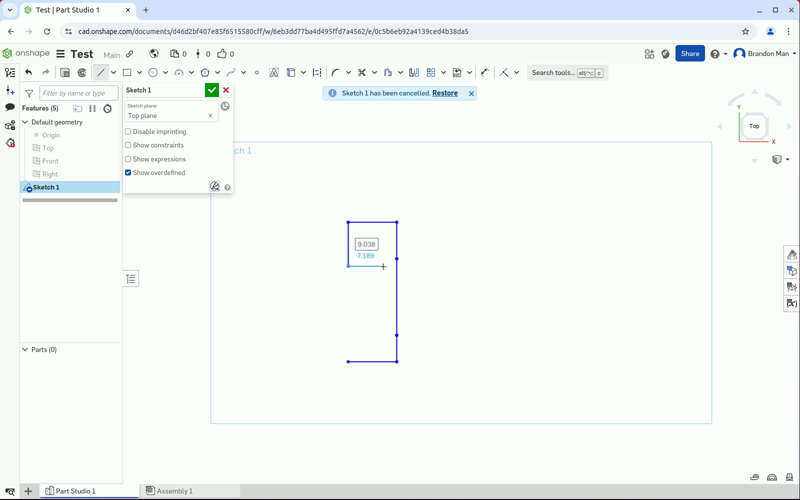
key_up(shift)
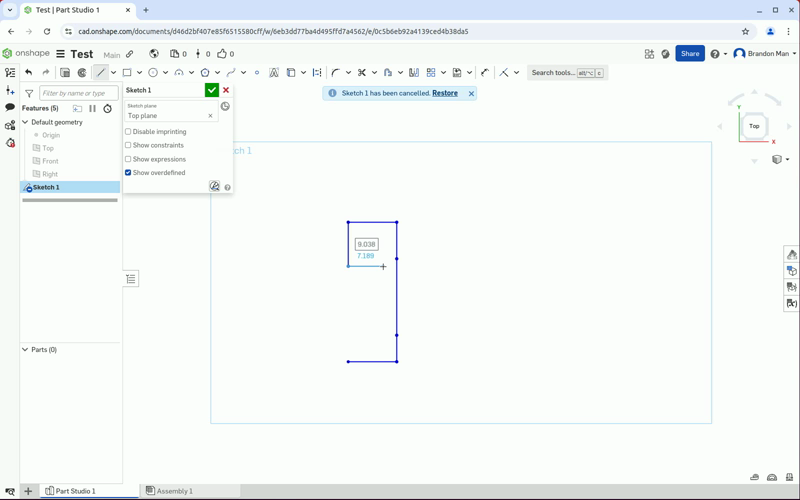
key_down(shift)
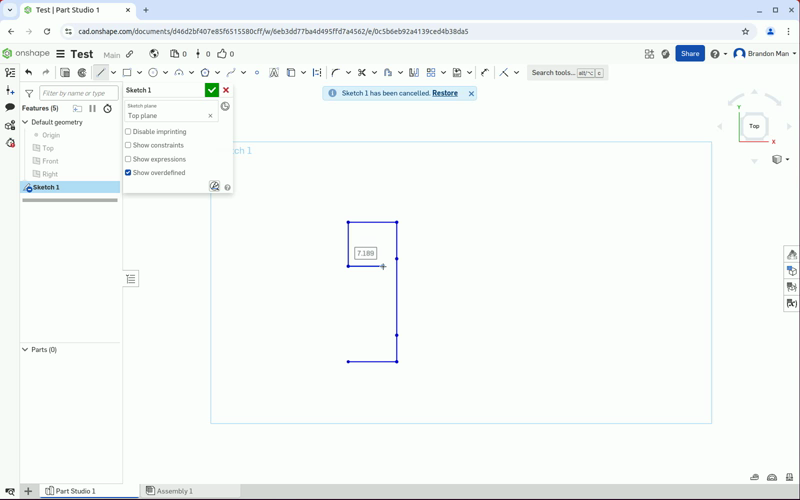
mouse_move(413, 266)
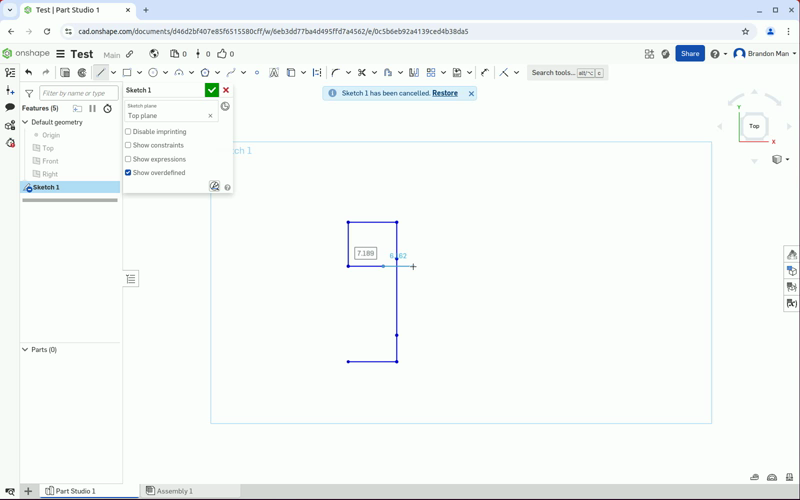
mouse_move(383, 308)
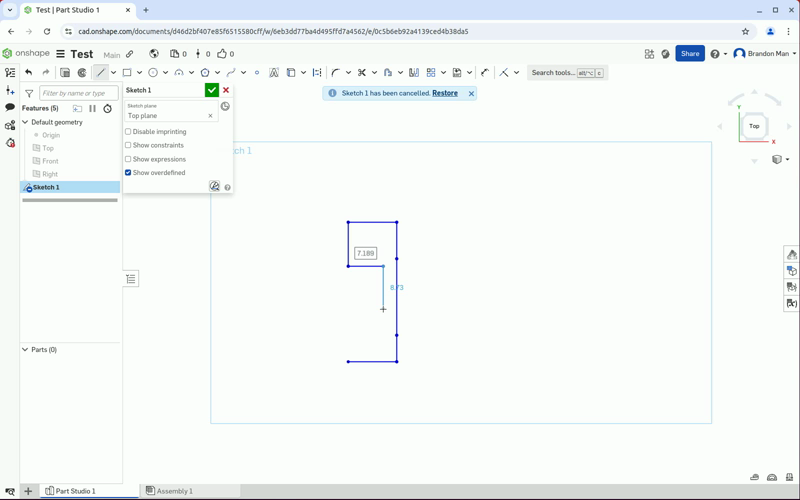
click(383, 308)
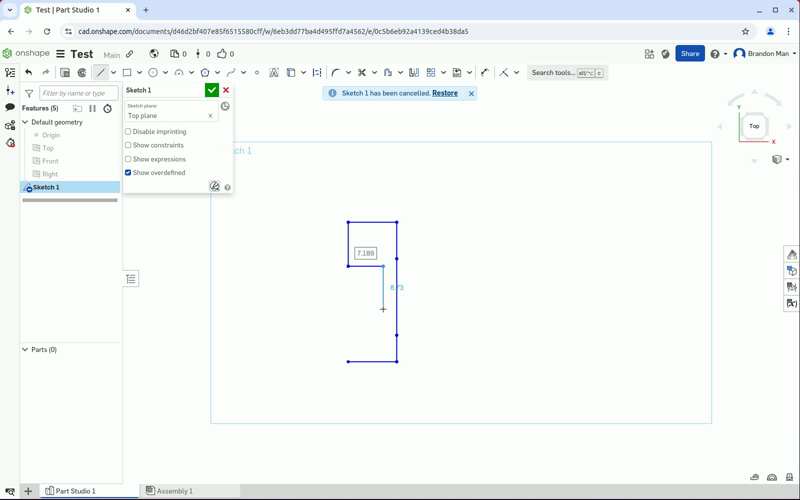
key_up(shift)
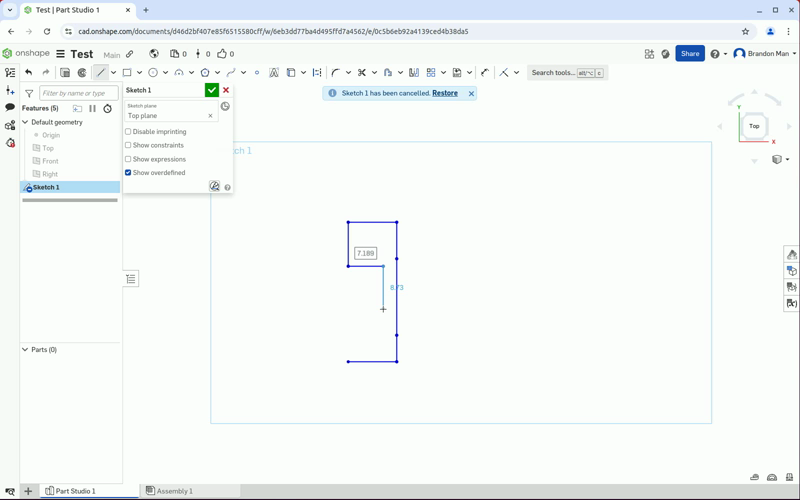
key_down(shift)
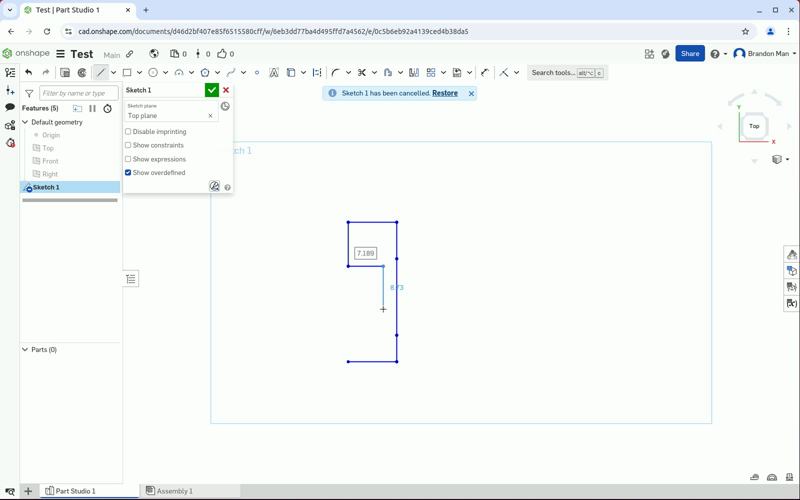
mouse_move(413, 308)
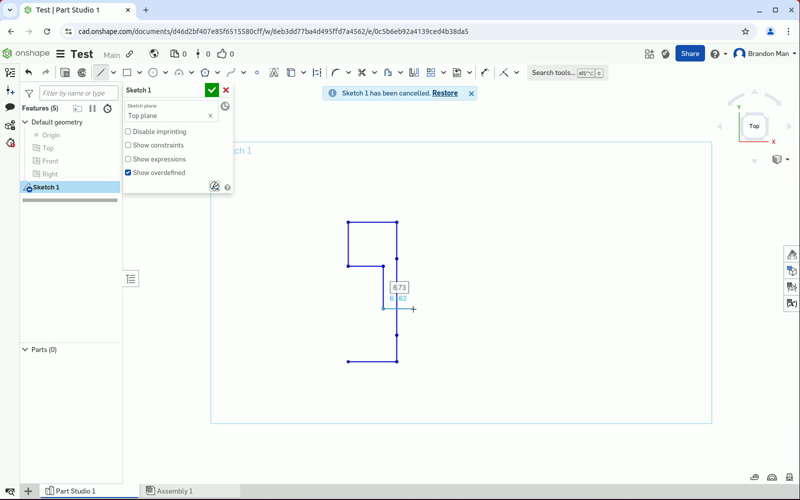
mouse_move(348, 317)
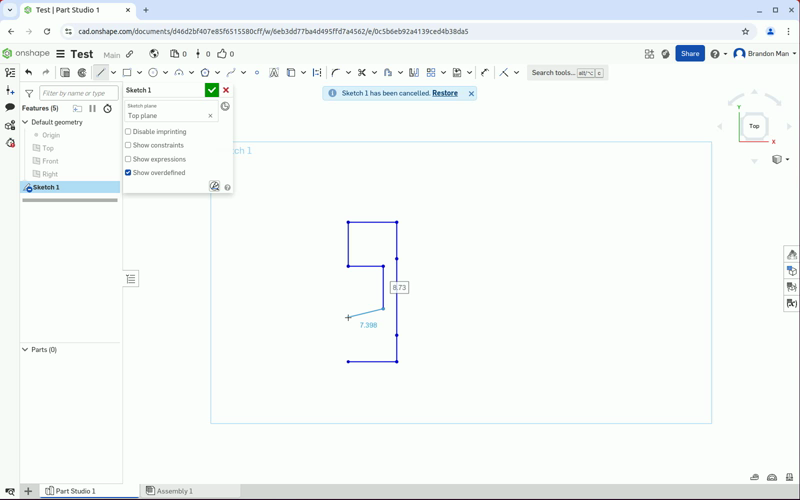
click(348, 317)
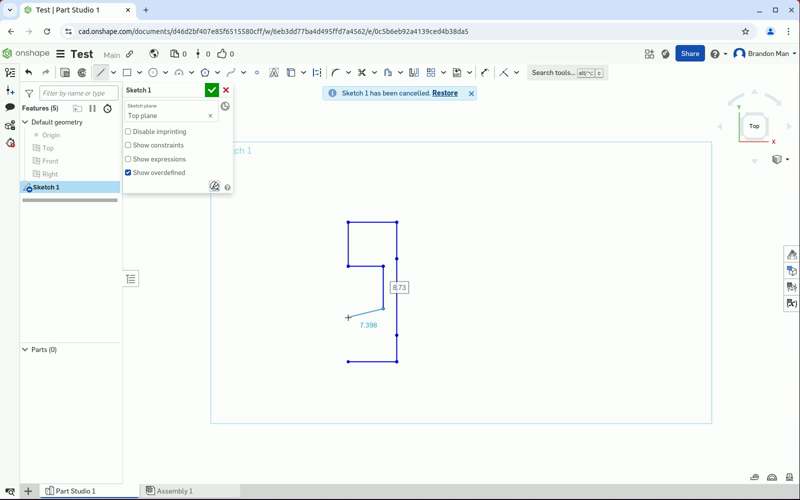
key_up(shift)
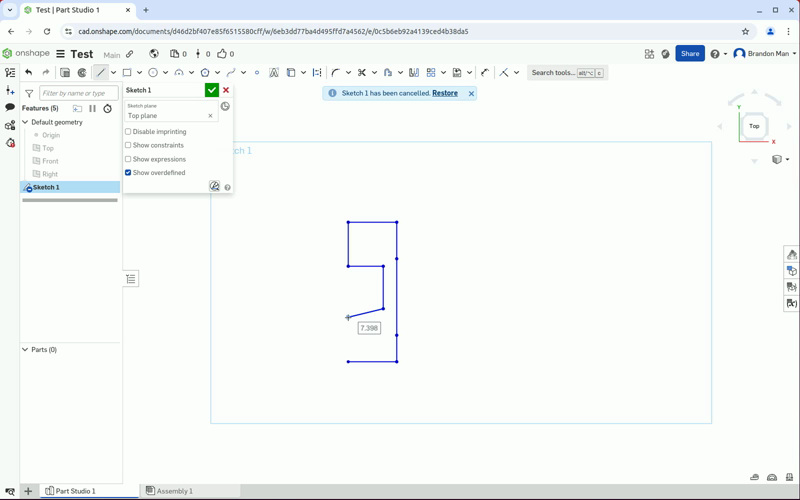
mouse_move(378, 317)
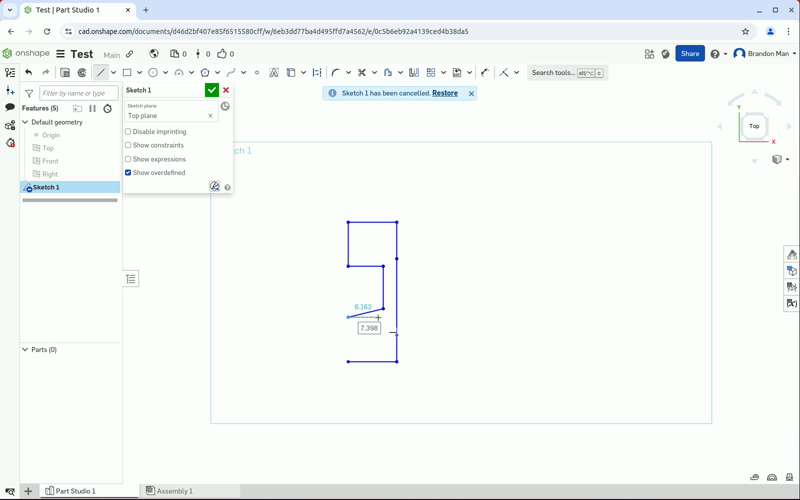
key_down(shift)
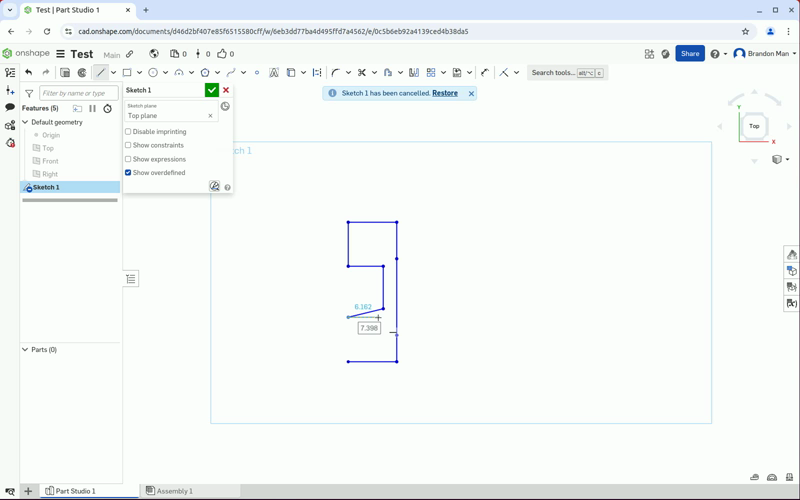
mouse_move(348, 361)
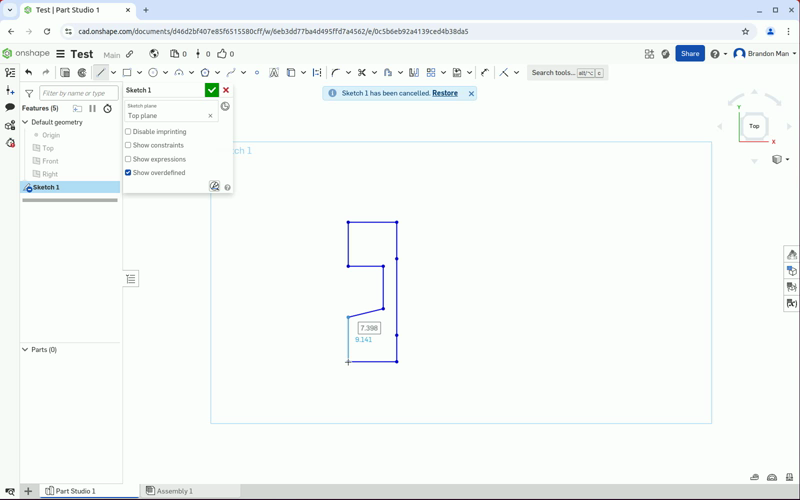
key_up(shift)
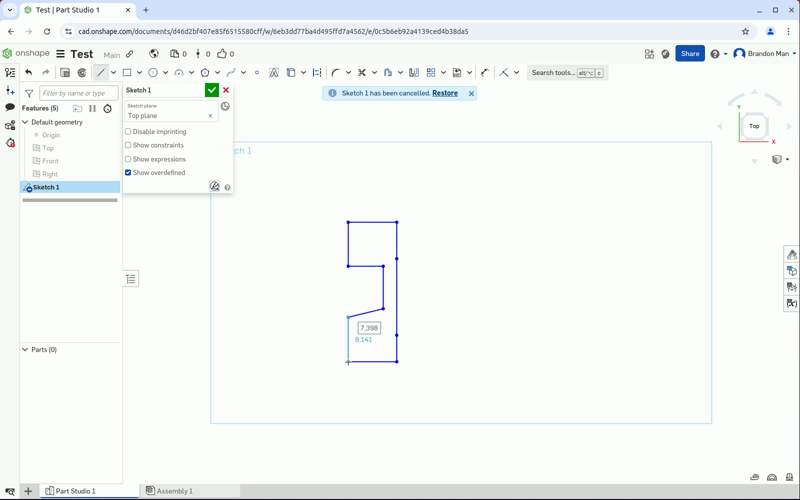
click(348, 361)
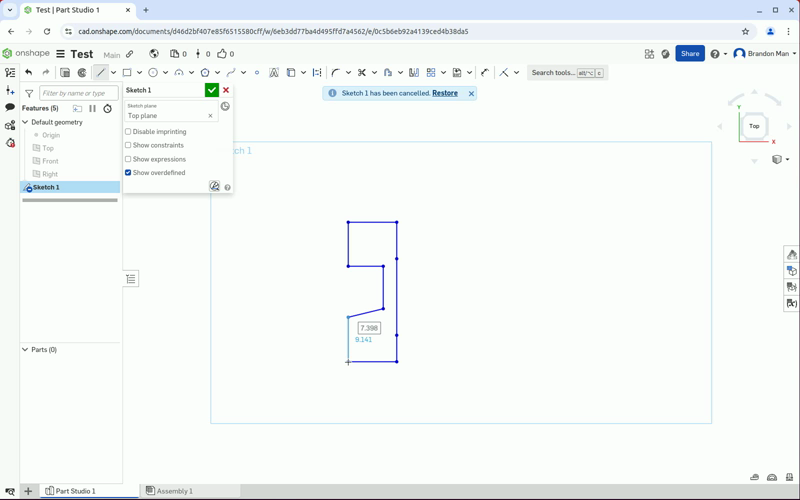
key(esc)
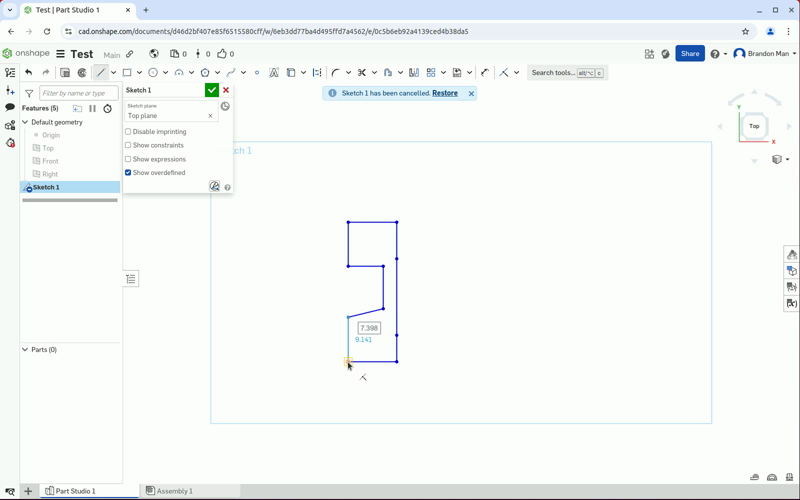
mouse_move(353, 332)
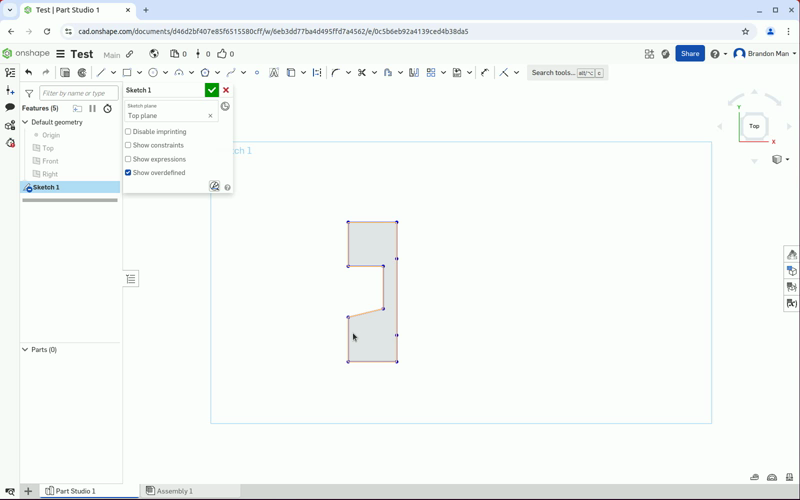
click(353, 332)
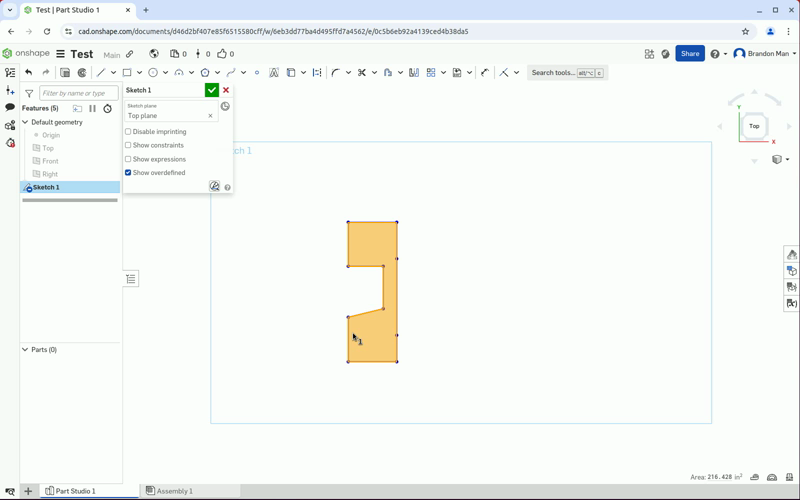
mouse_move(73, 352)
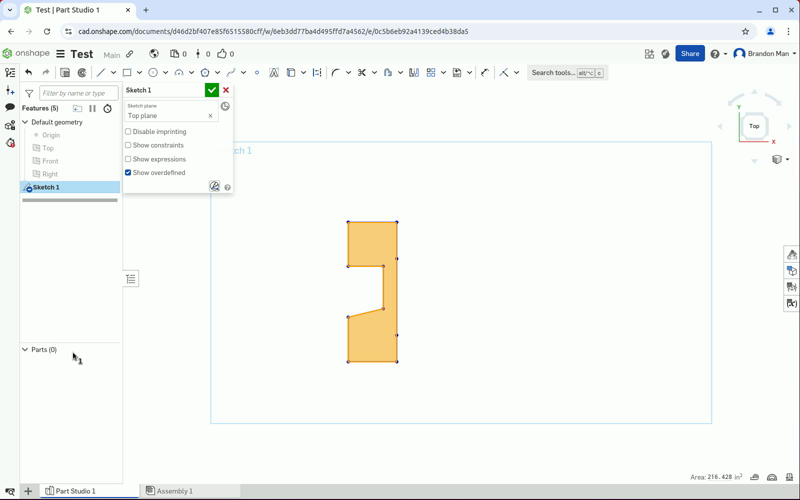
key(shift+y)
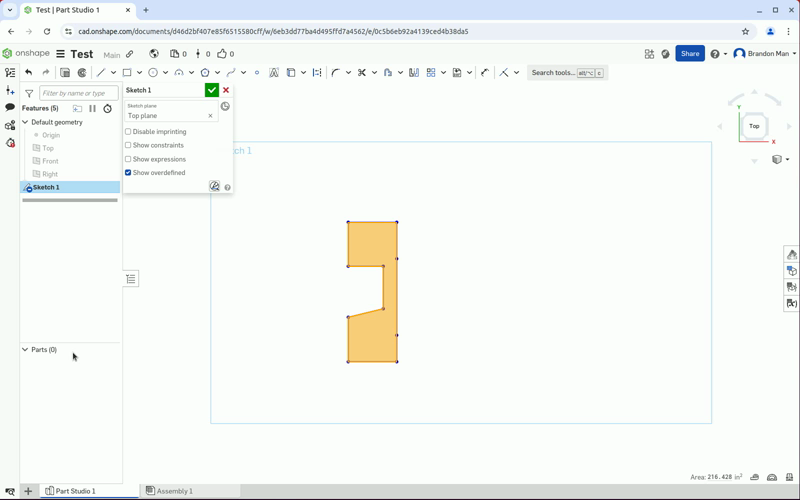
key(shift+e)
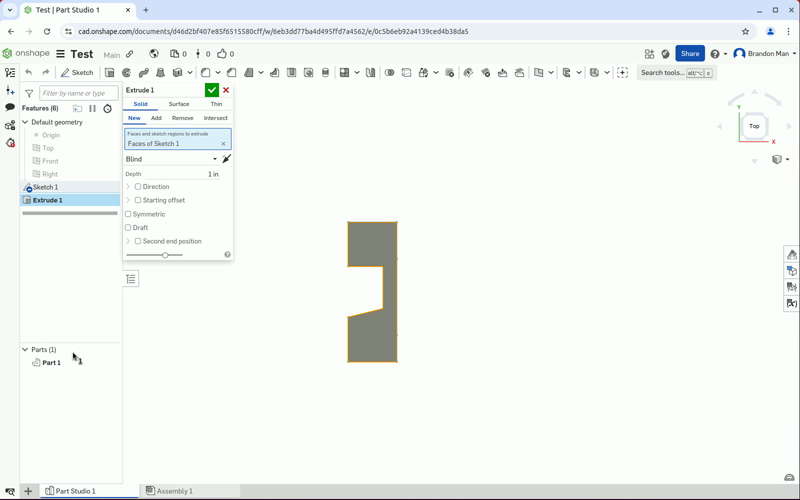
mouse_move(143, 106)
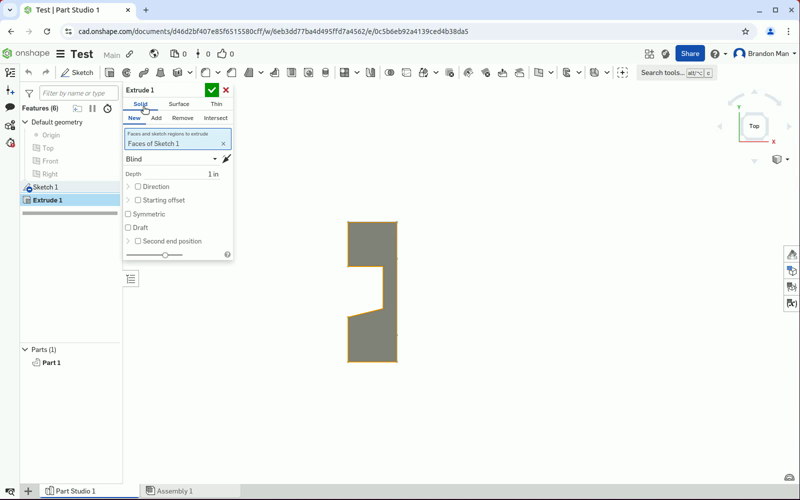
click(143, 106)
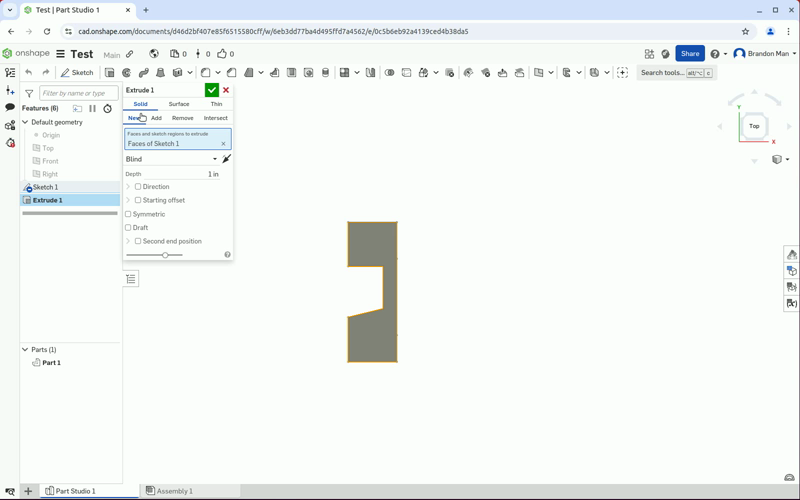
mouse_move(137, 120)
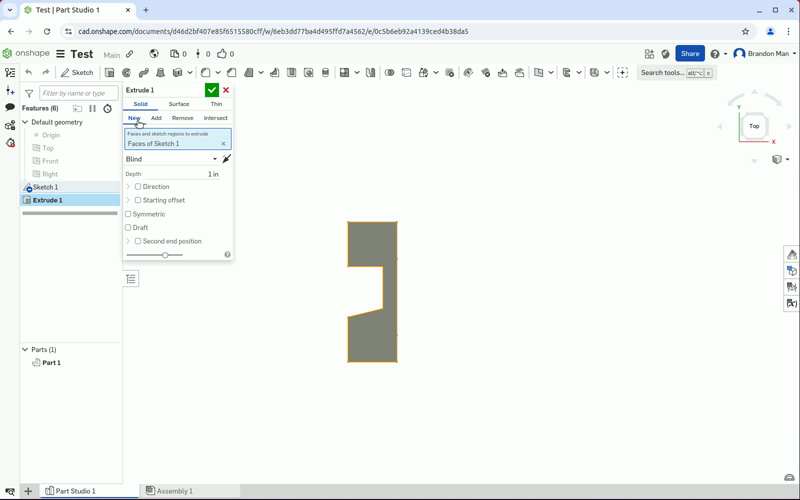
click(137, 120)
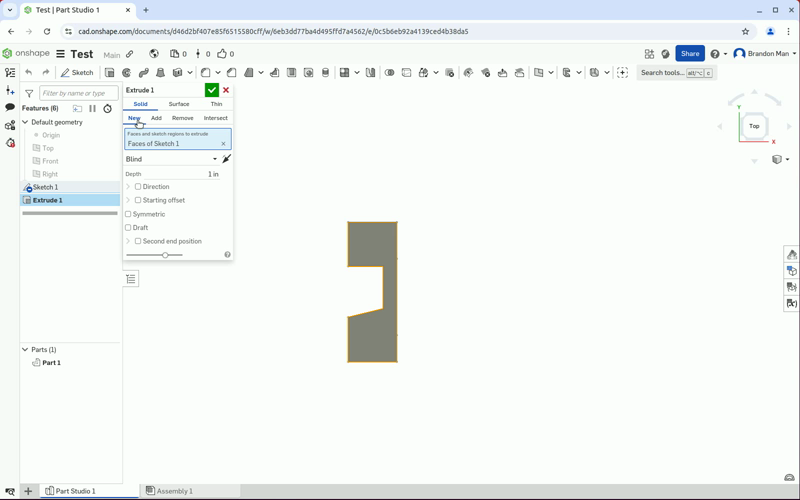
key(tab, 4)
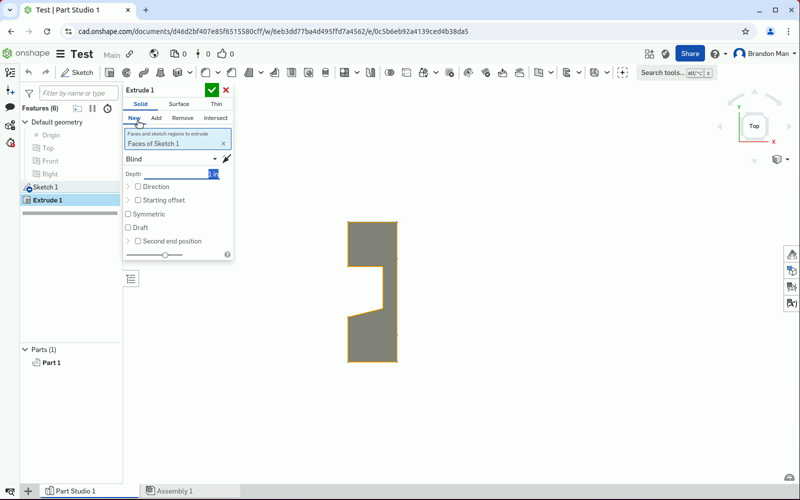
text(5.536)
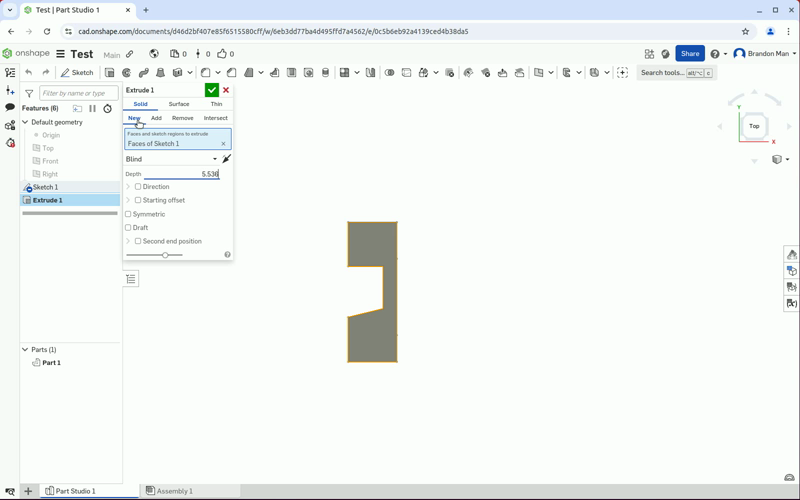
key(enter)
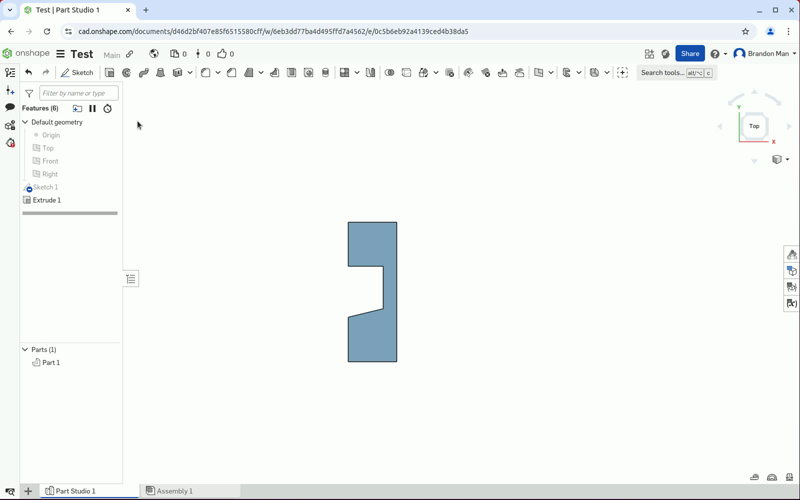
key(shift+h)
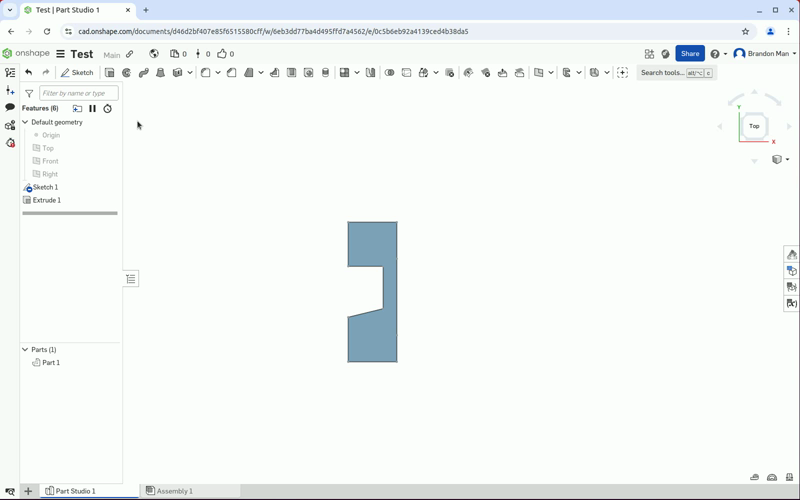
key(shift+h)
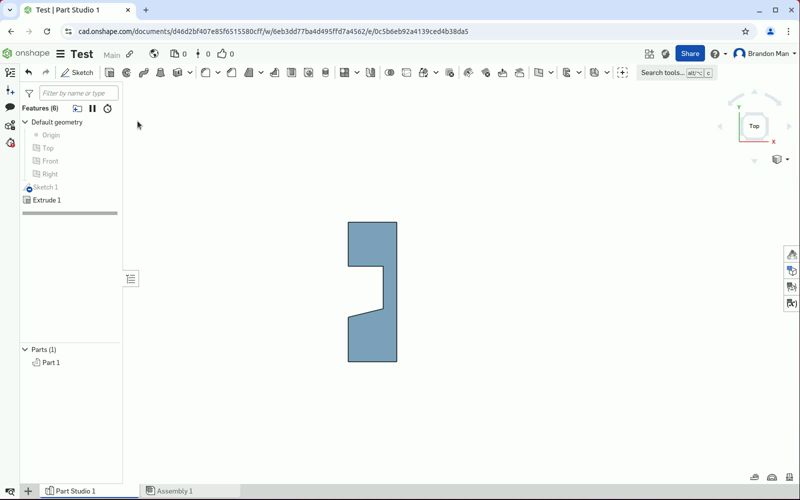
mouse_move(73, 189)
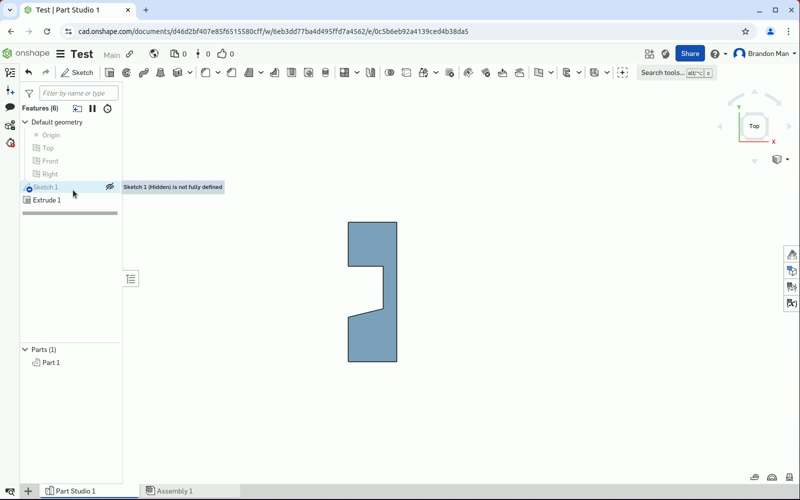
click(73, 189)
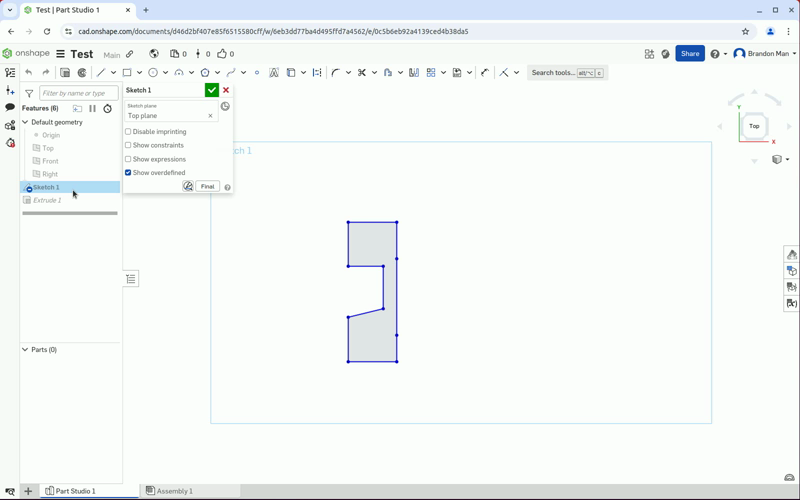
mouse_move(229, 92)
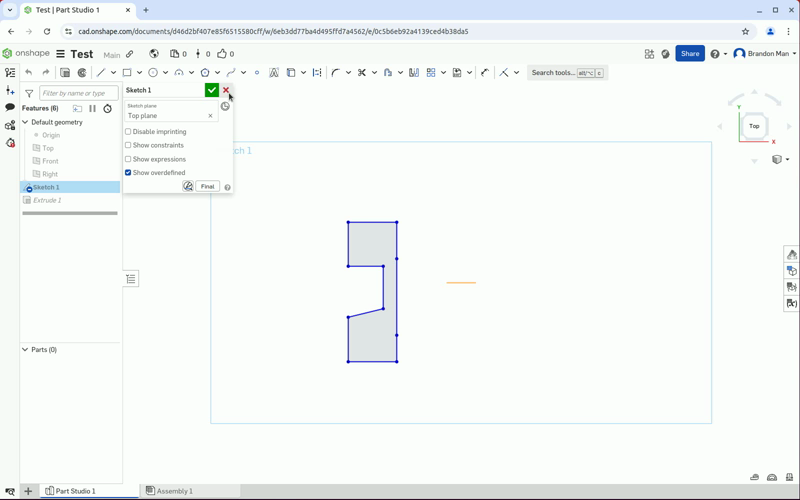
click(229, 92)
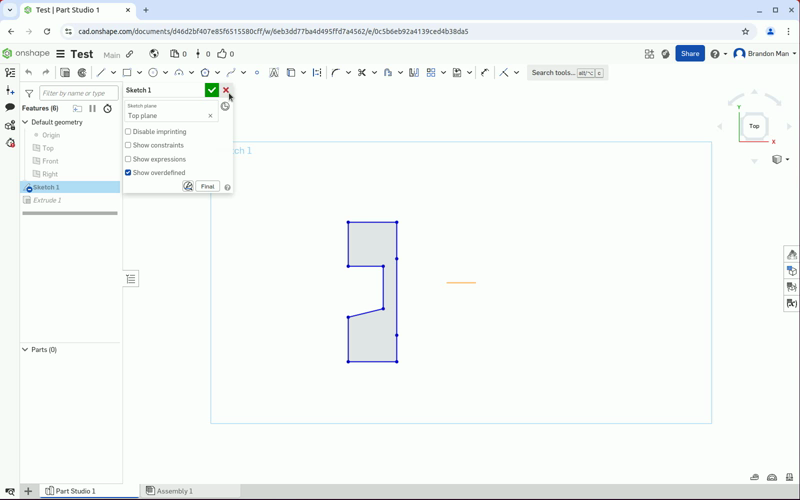
key(shift+s)
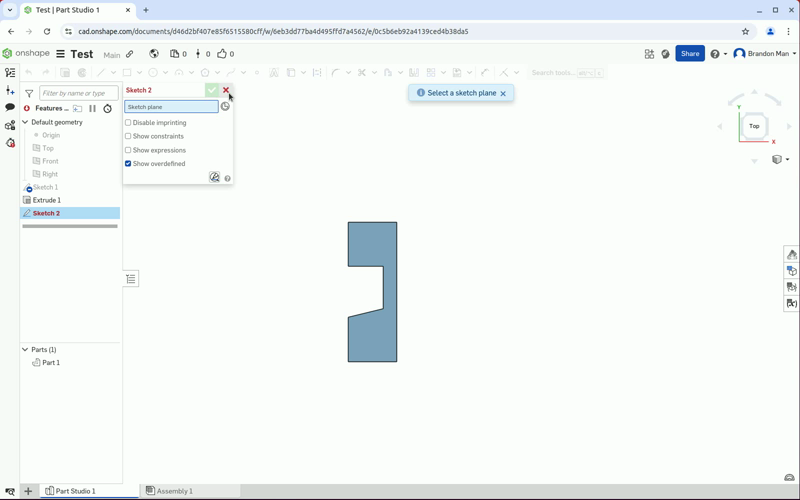
mouse_move(73, 150)
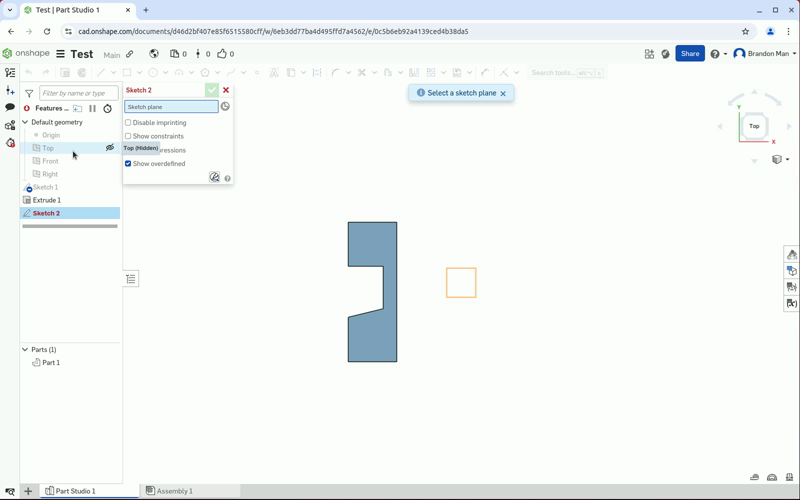
click(73, 150)
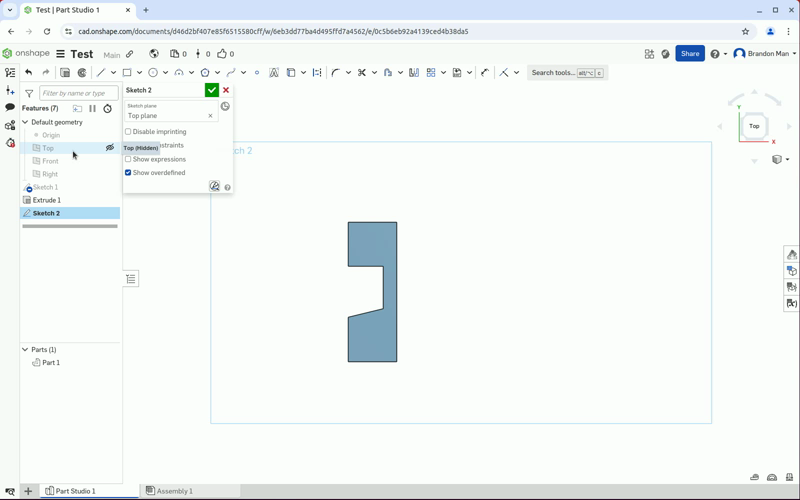
mouse_move(73, 352)
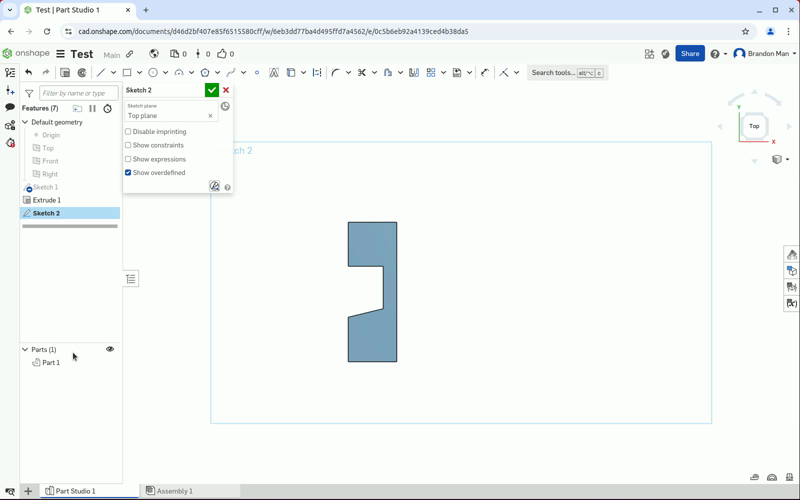
key(y)
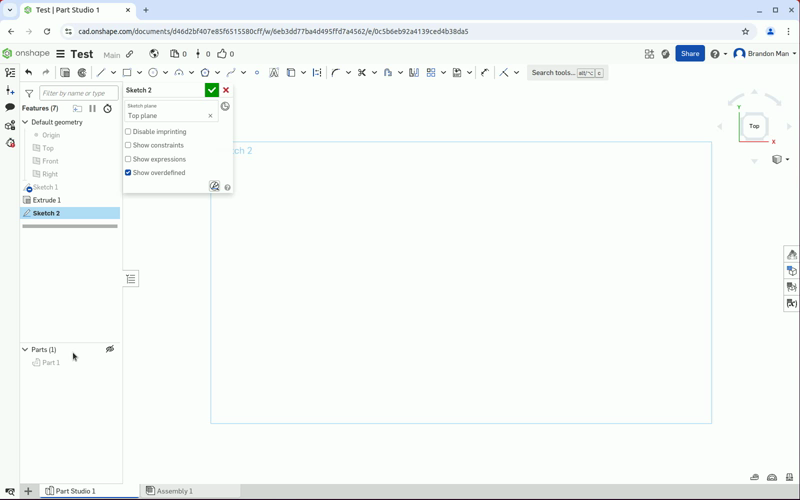
key(l)
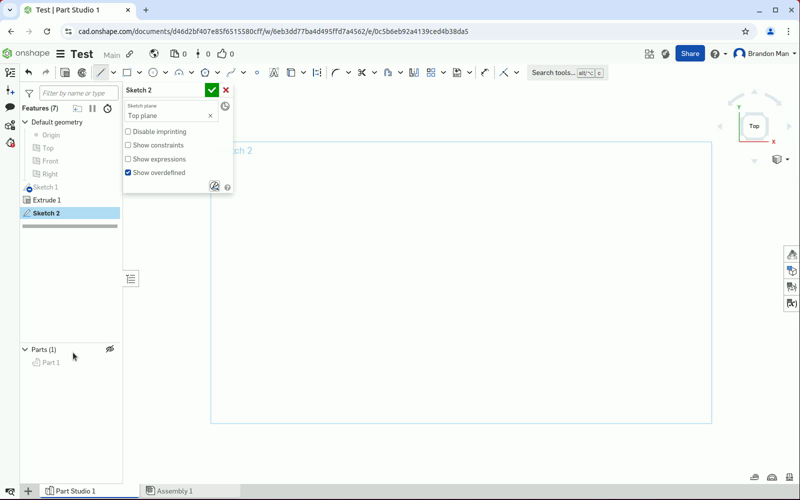
key_down(shift)
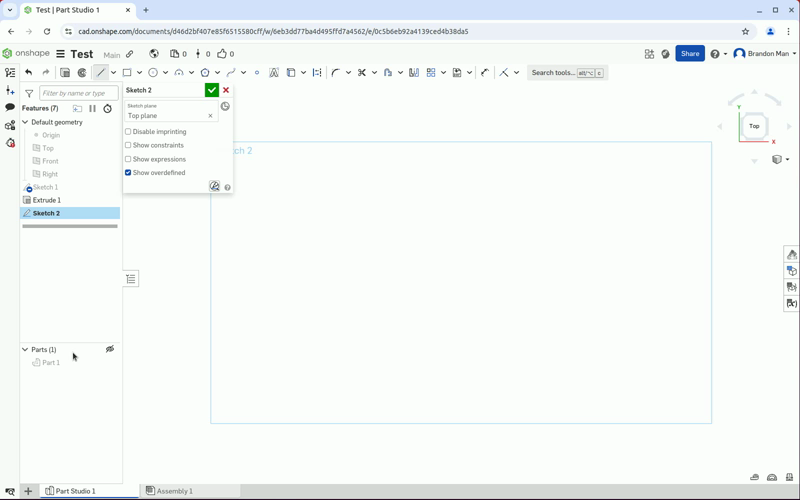
mouse_move(515, 361)
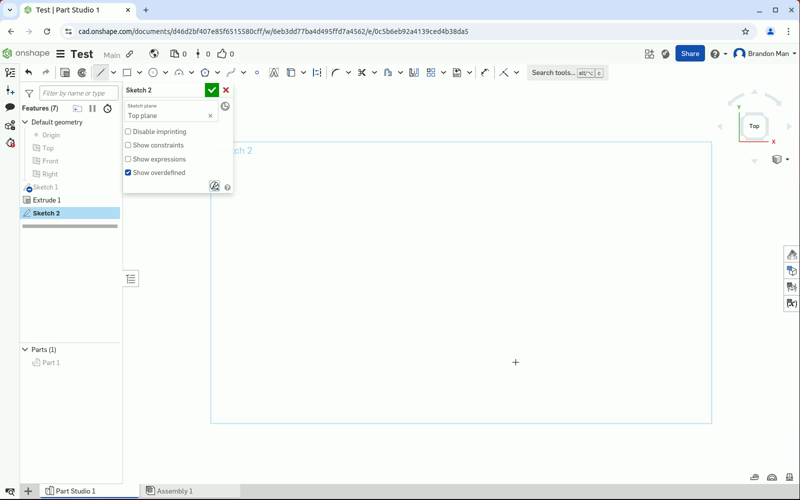
click(515, 361)
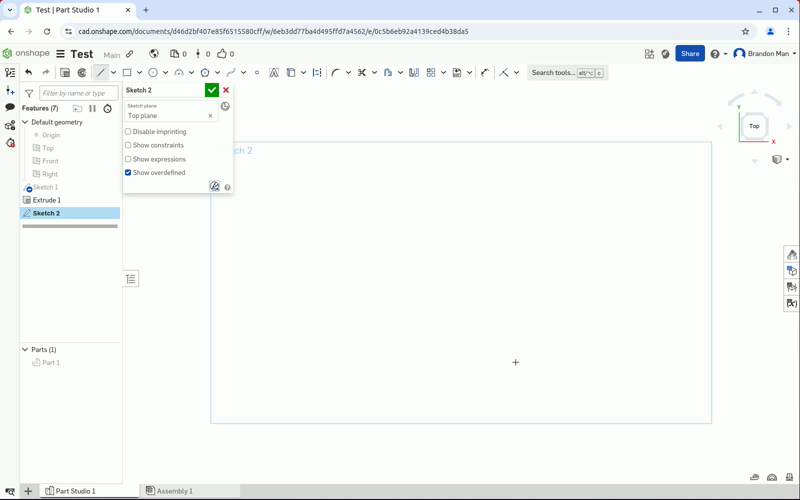
key_up(shift)
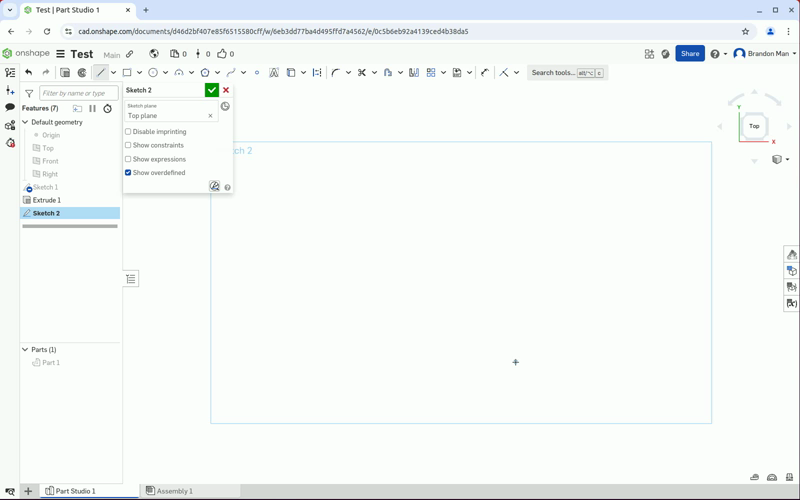
key_down(shift)
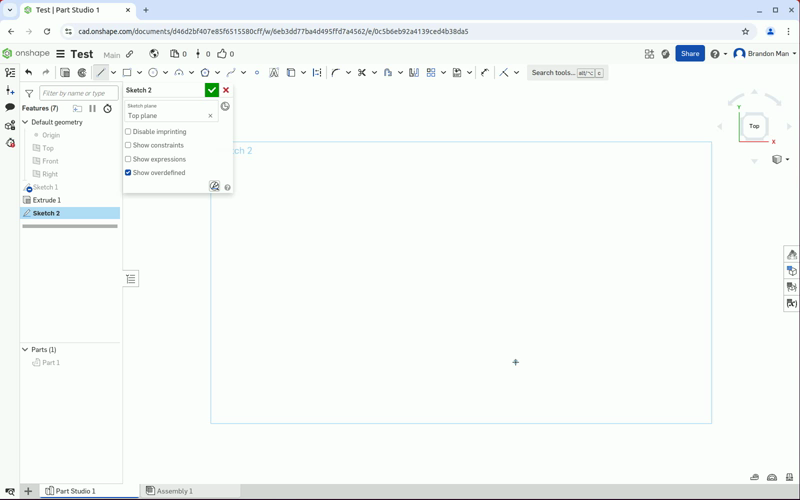
mouse_move(545, 361)
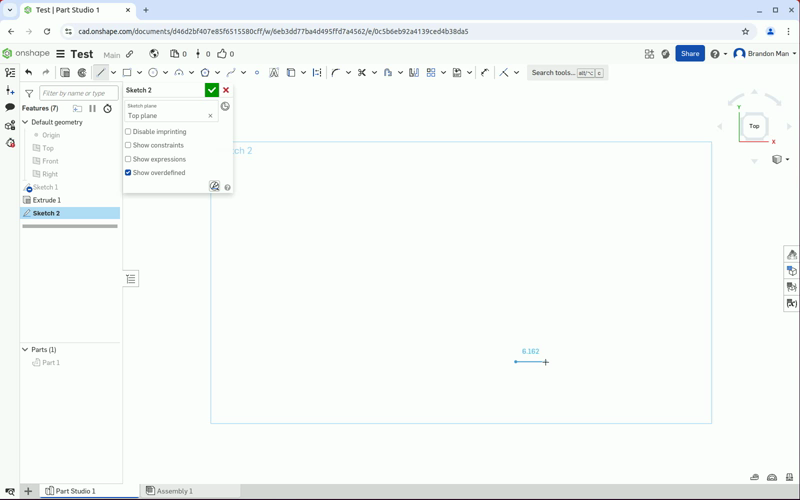
mouse_move(564, 361)
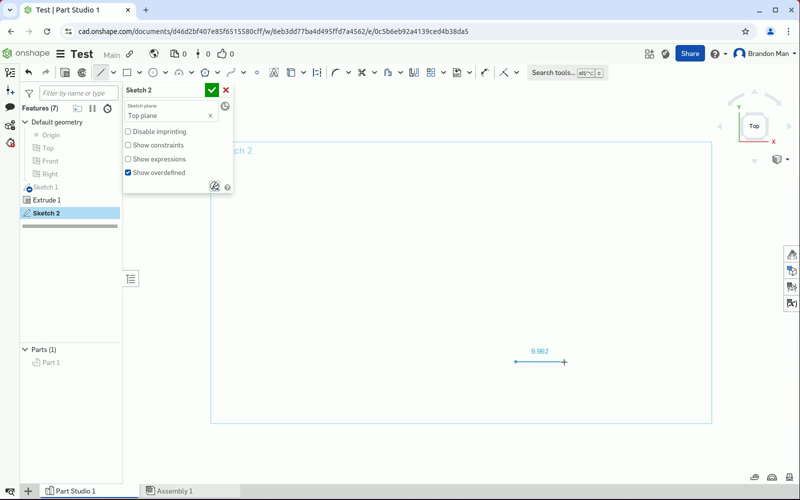
click(564, 361)
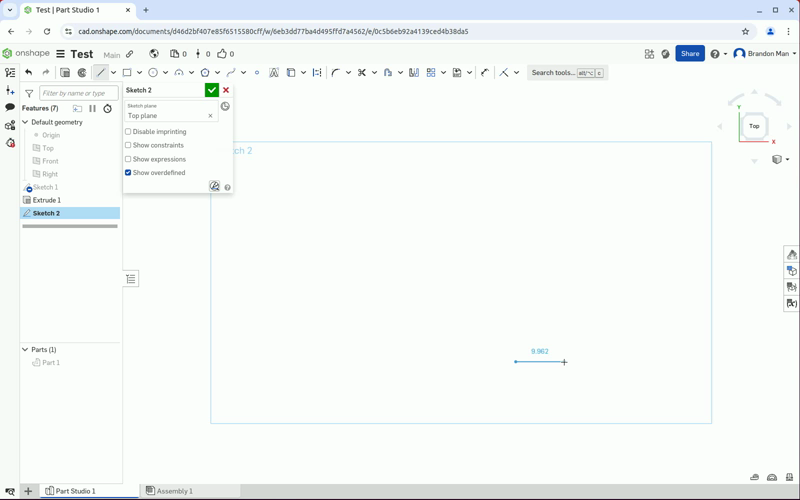
key_up(shift)
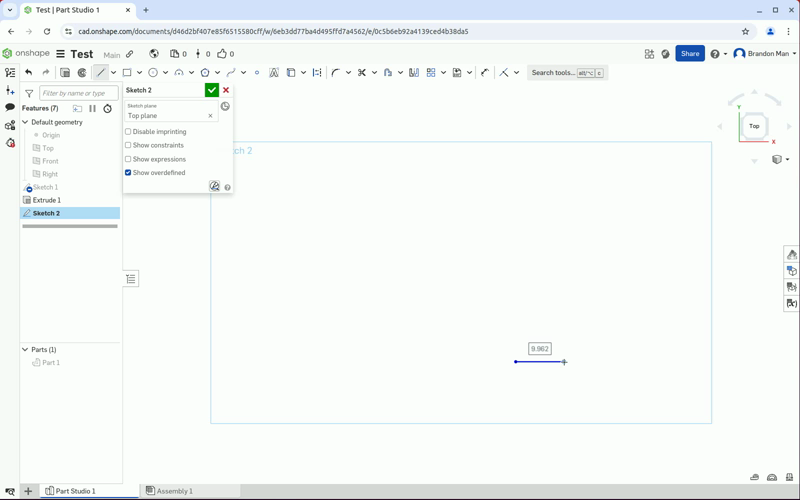
key_down(shift)
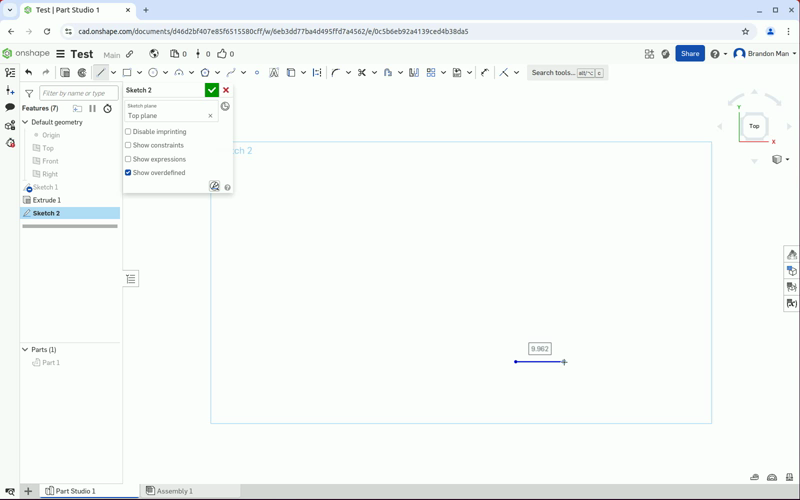
mouse_move(589, 361)
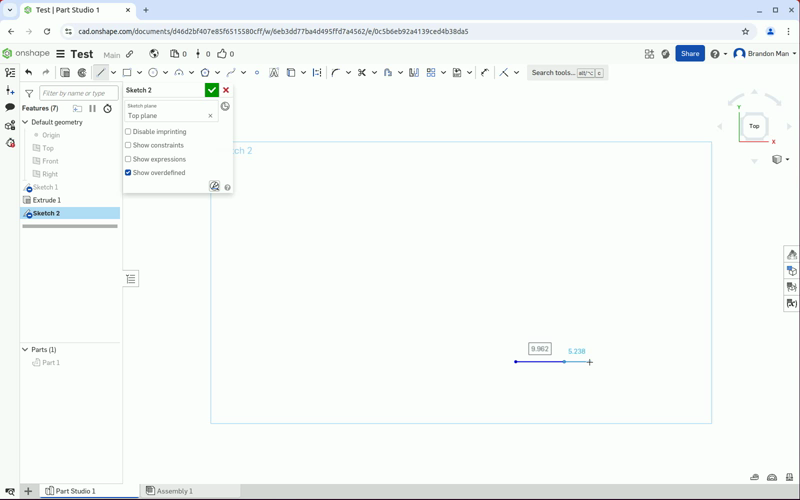
mouse_move(564, 308)
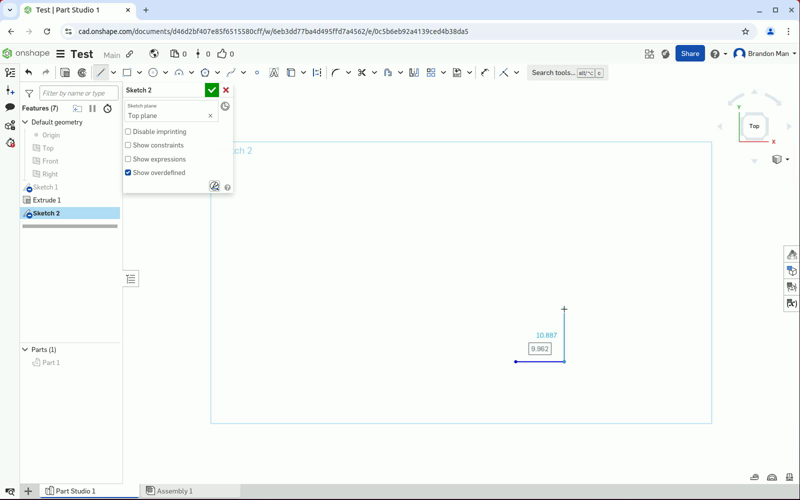
click(564, 308)
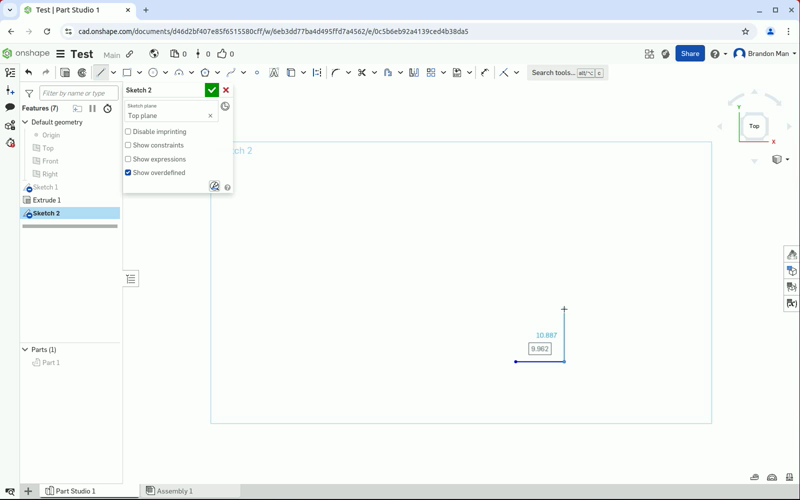
key_up(shift)
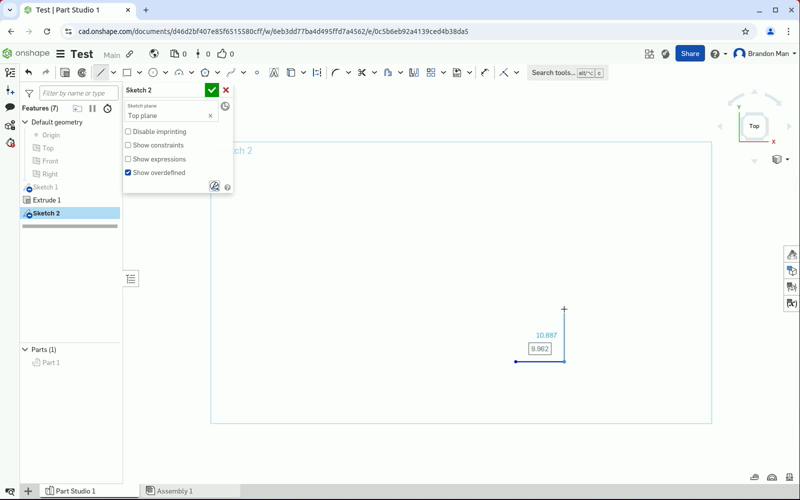
key_down(shift)
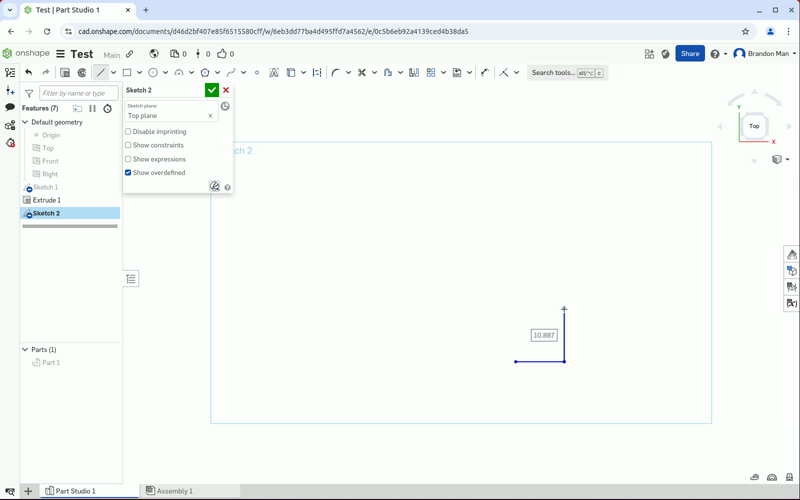
mouse_move(589, 308)
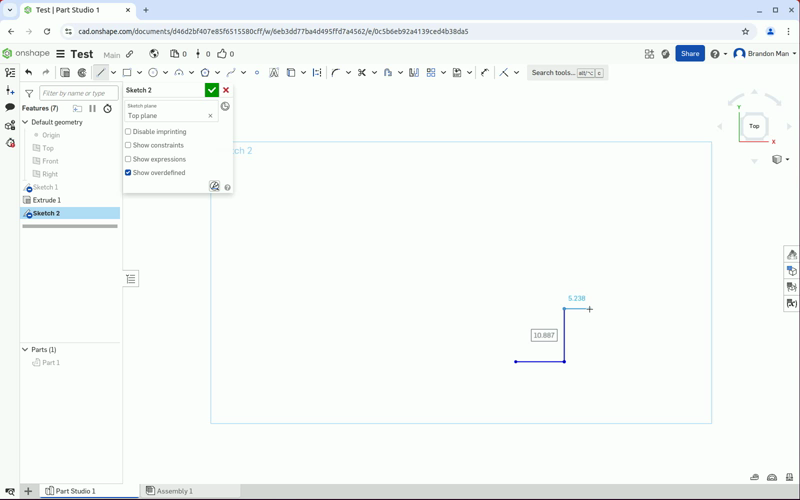
mouse_move(528, 308)
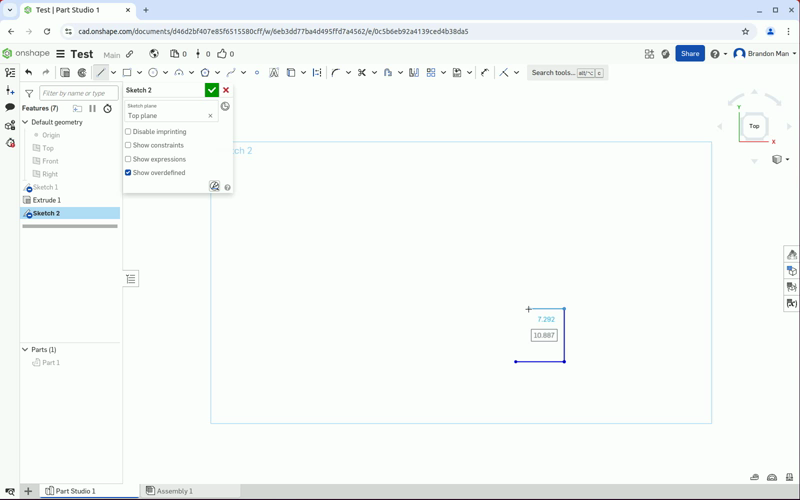
click(528, 308)
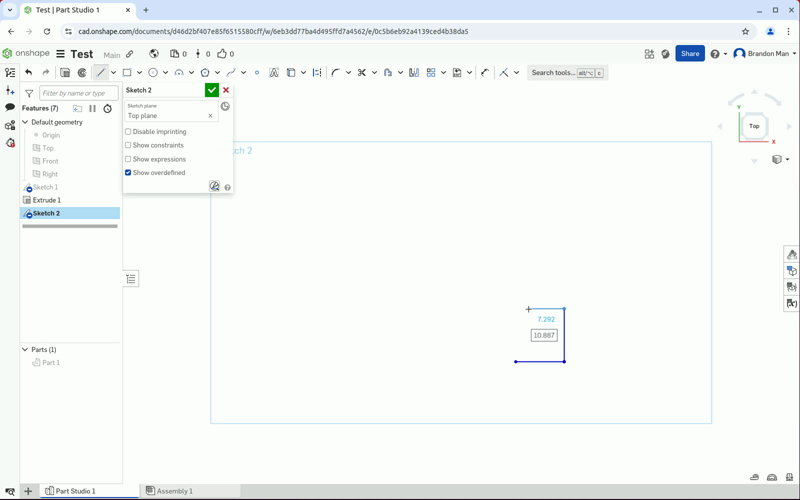
key_up(shift)
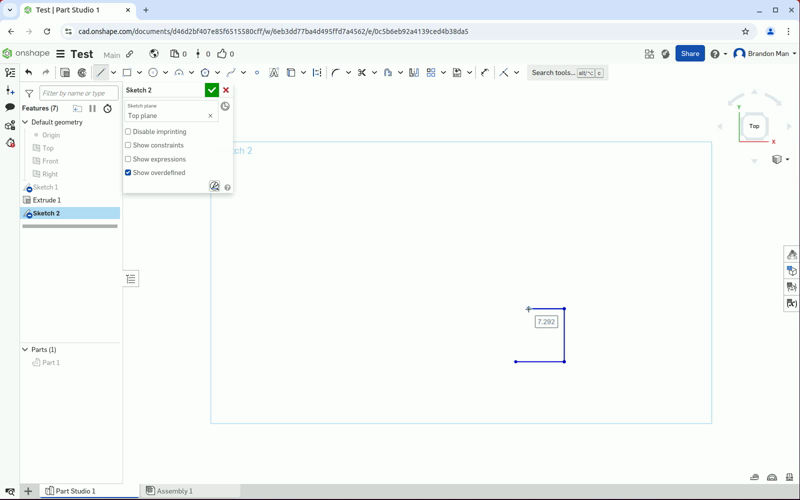
key_down(shift)
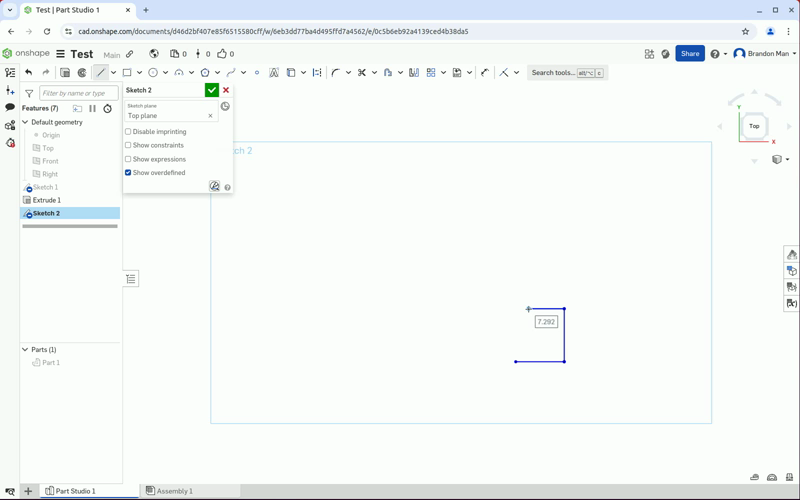
mouse_move(558, 308)
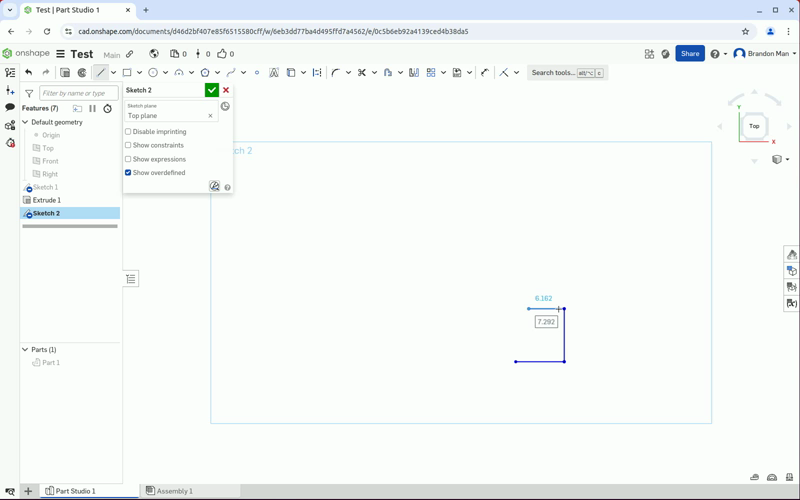
mouse_move(528, 274)
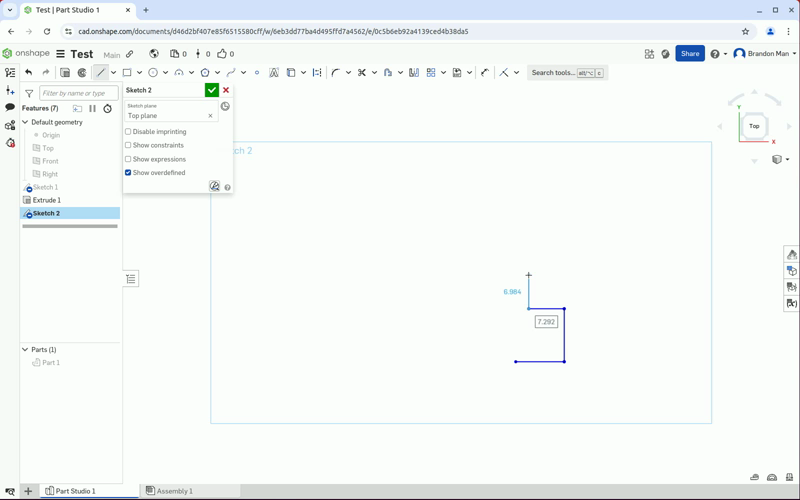
click(528, 274)
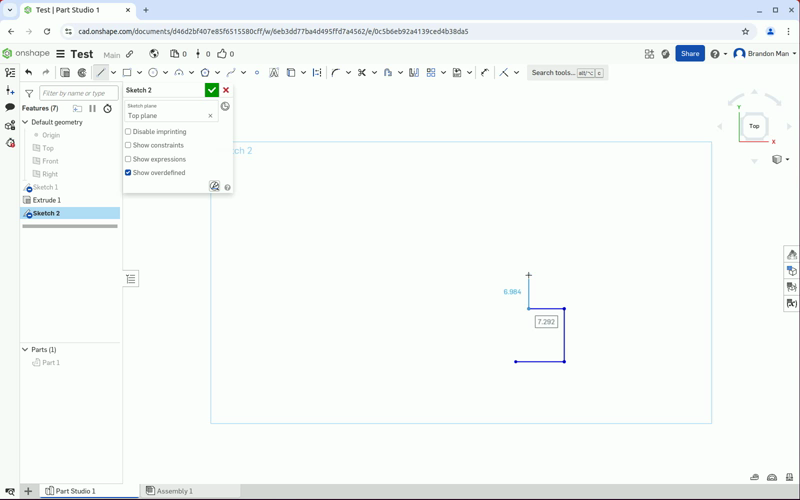
key_up(shift)
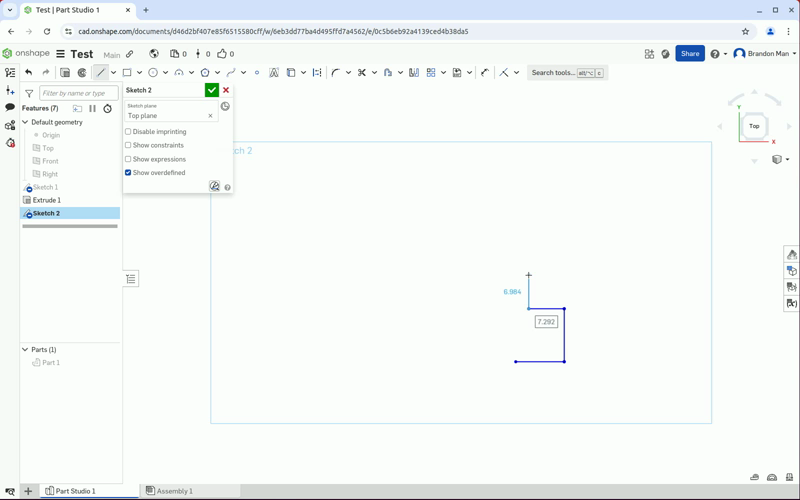
key_down(shift)
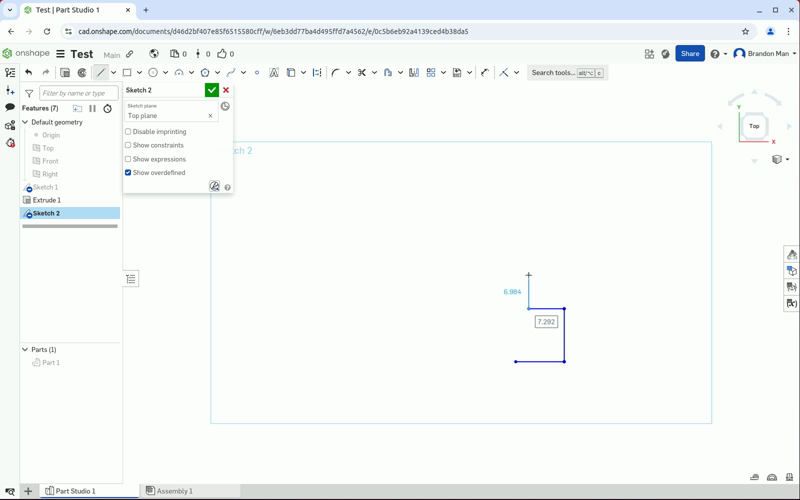
mouse_move(558, 274)
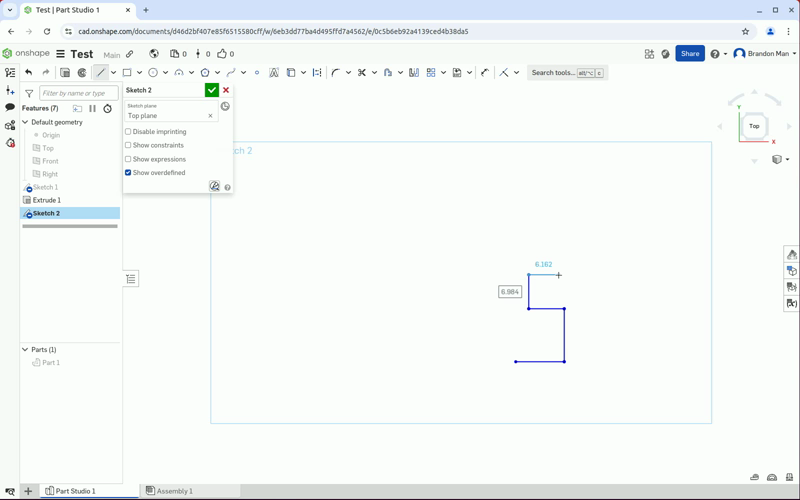
mouse_move(564, 274)
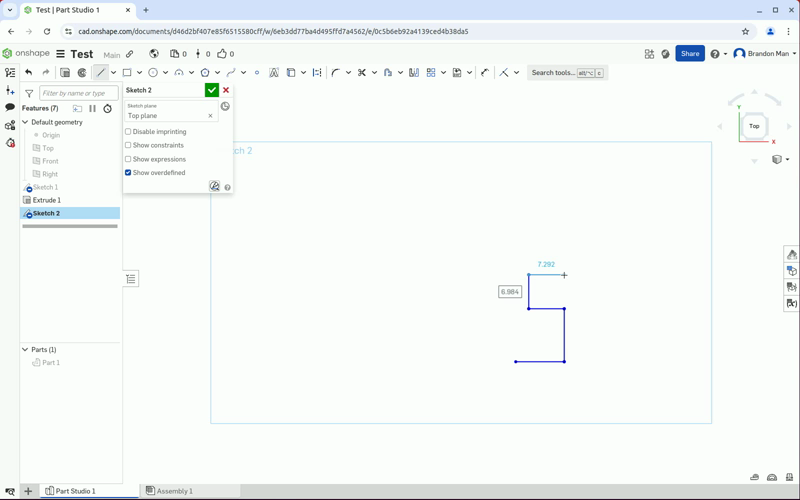
click(564, 274)
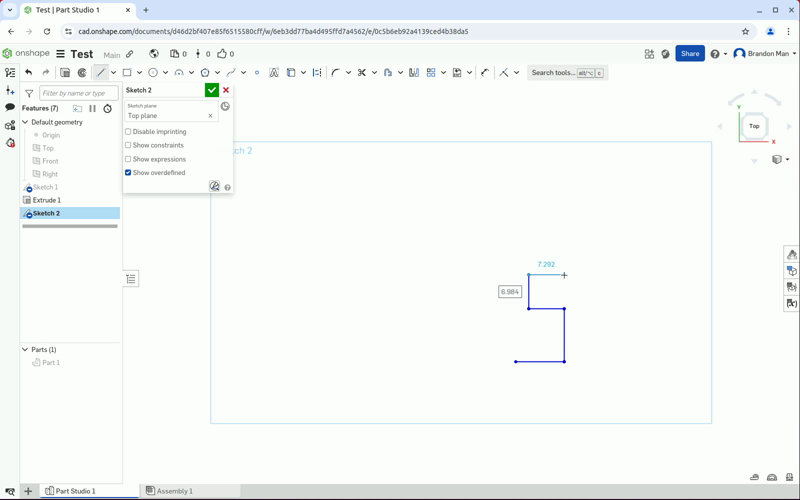
key_up(shift)
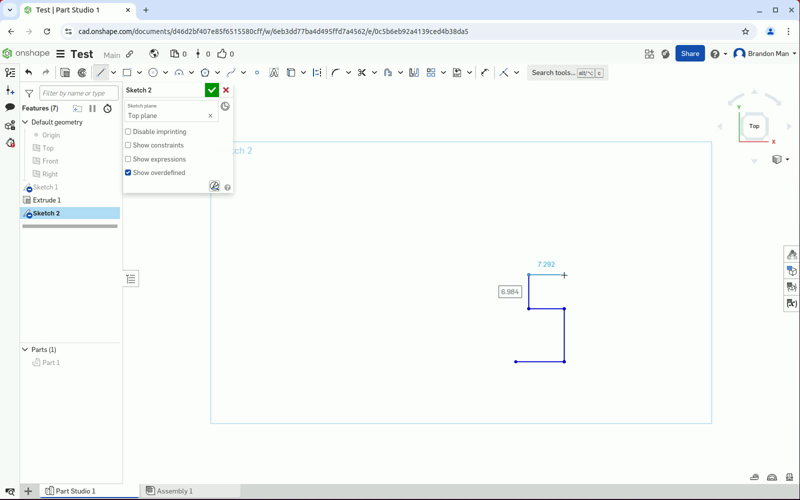
key_down(shift)
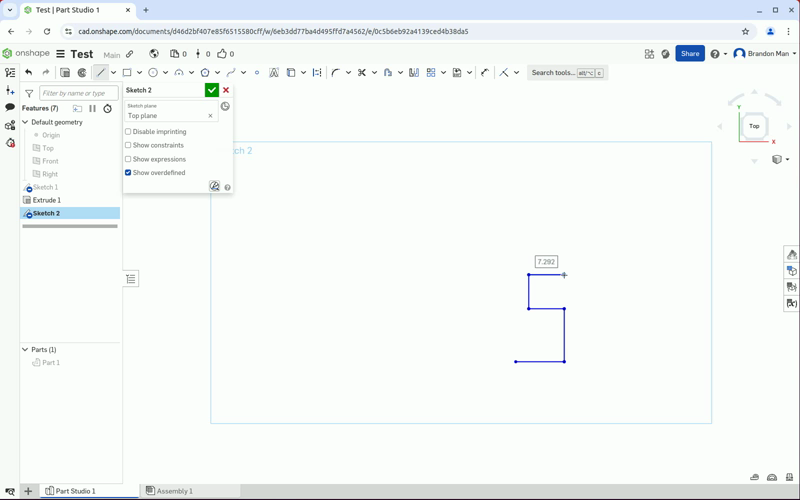
mouse_move(589, 274)
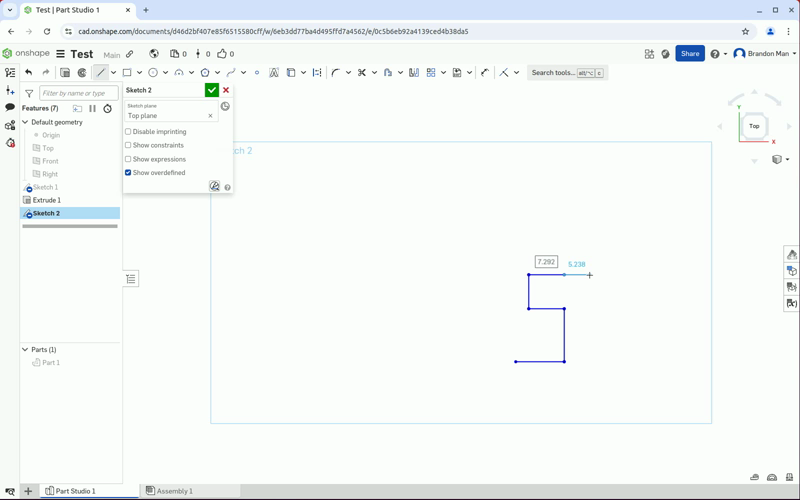
mouse_move(564, 222)
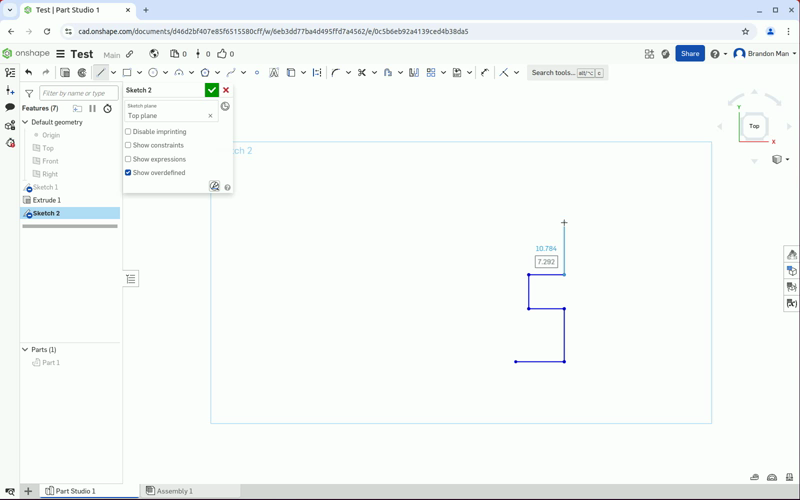
click(564, 222)
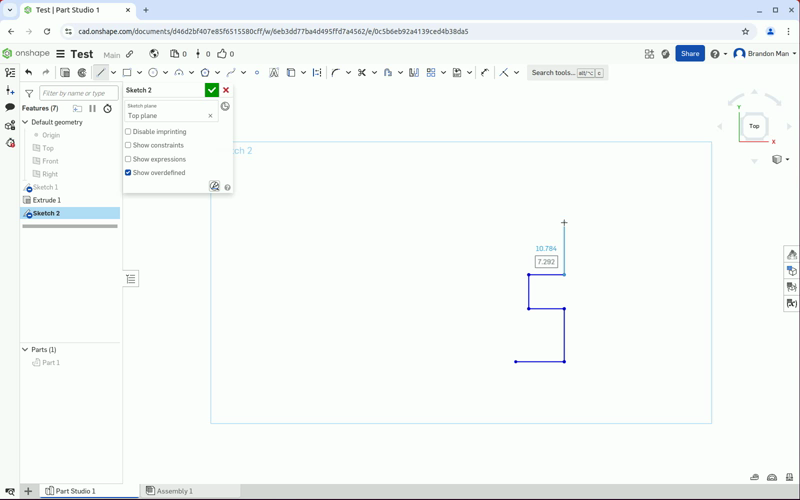
key_up(shift)
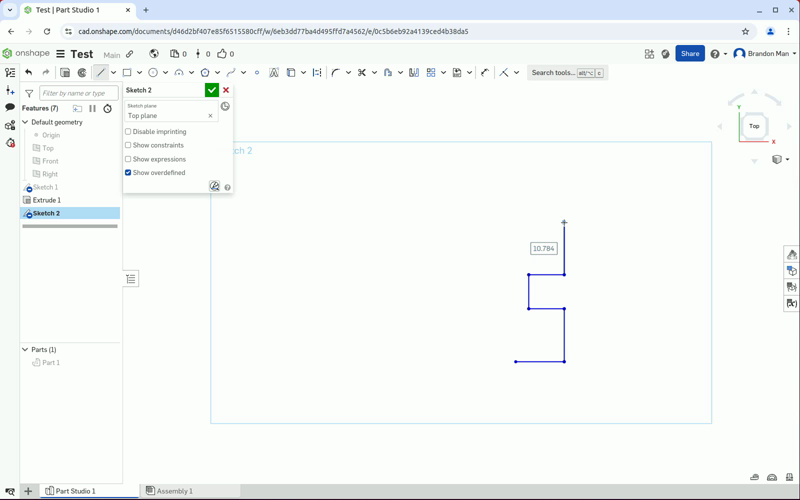
key_down(shift)
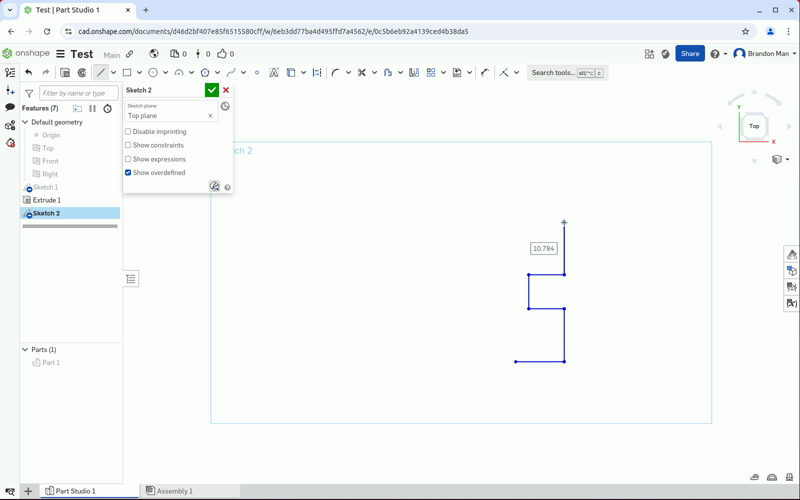
mouse_move(589, 222)
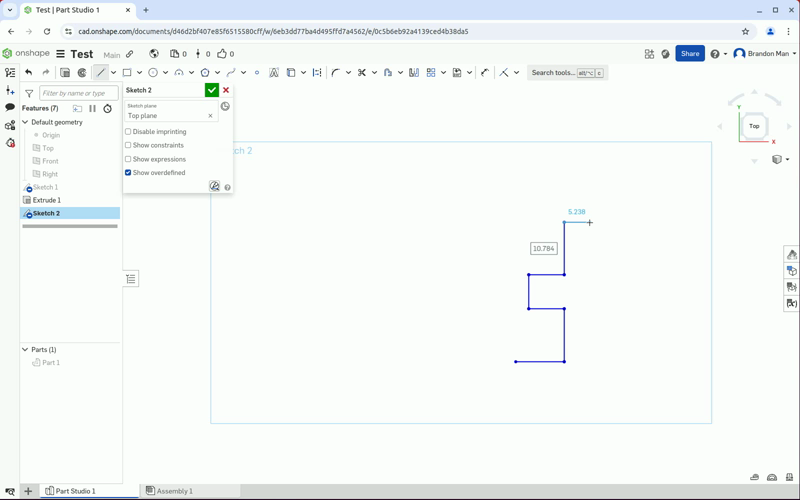
mouse_move(515, 222)
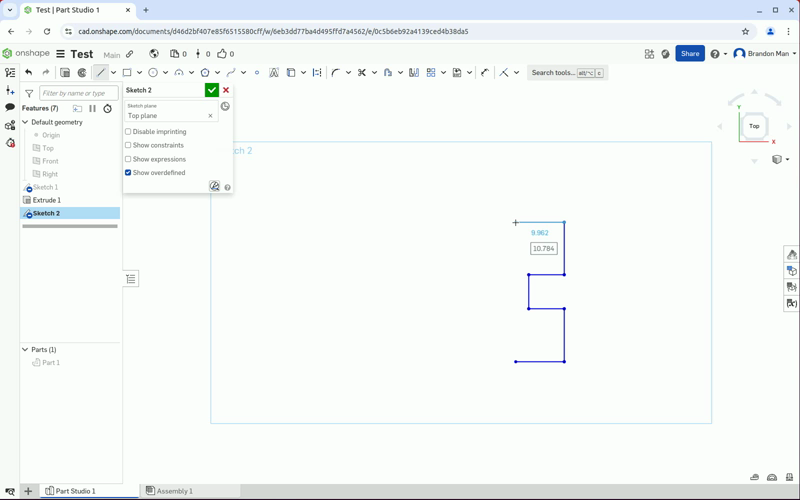
click(515, 222)
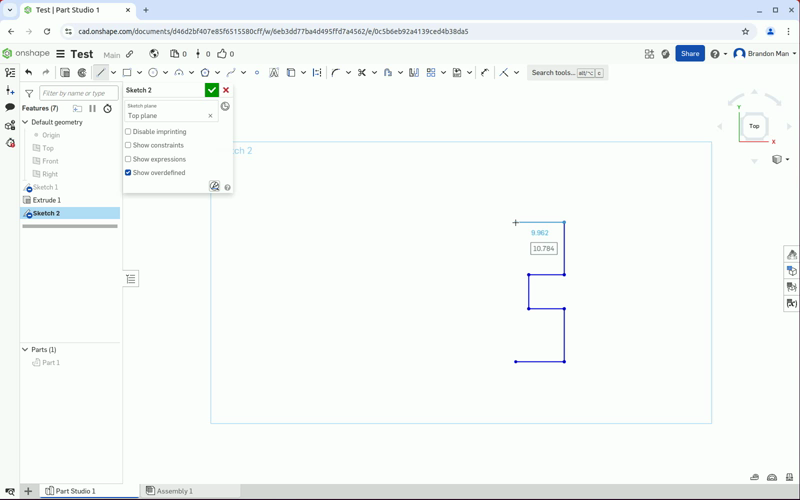
key_up(shift)
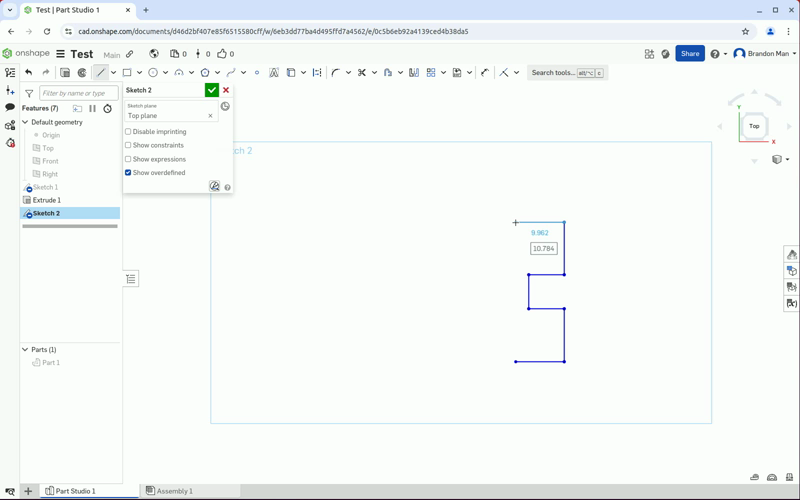
key_down(shift)
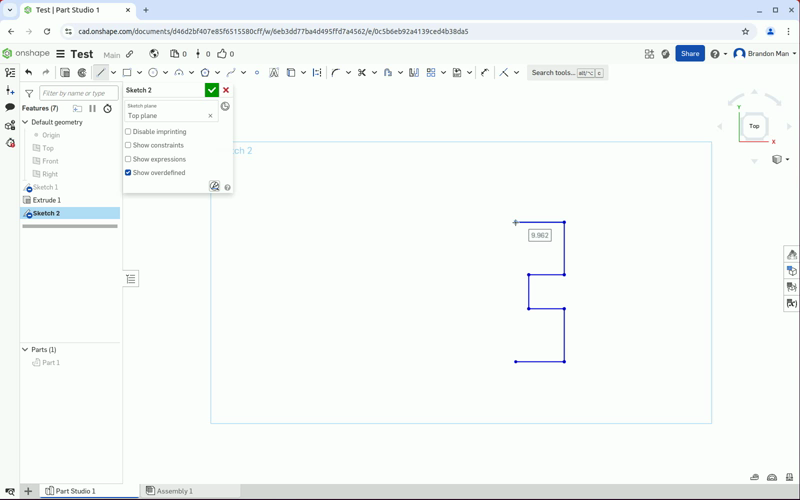
mouse_move(545, 222)
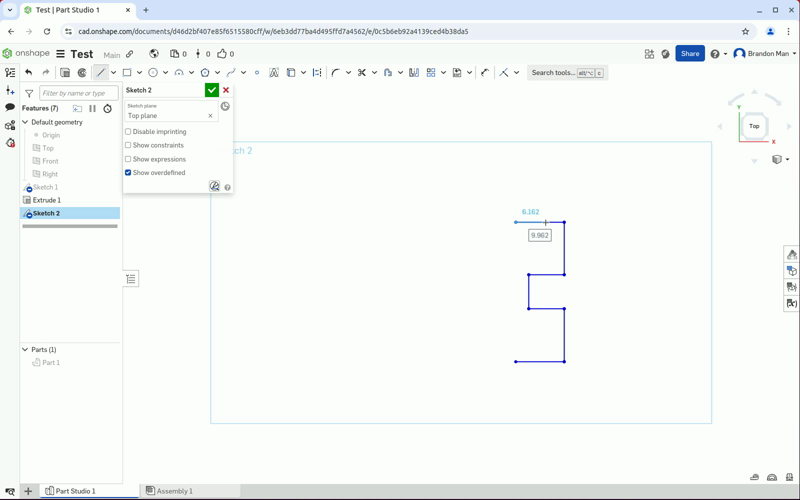
mouse_move(515, 248)
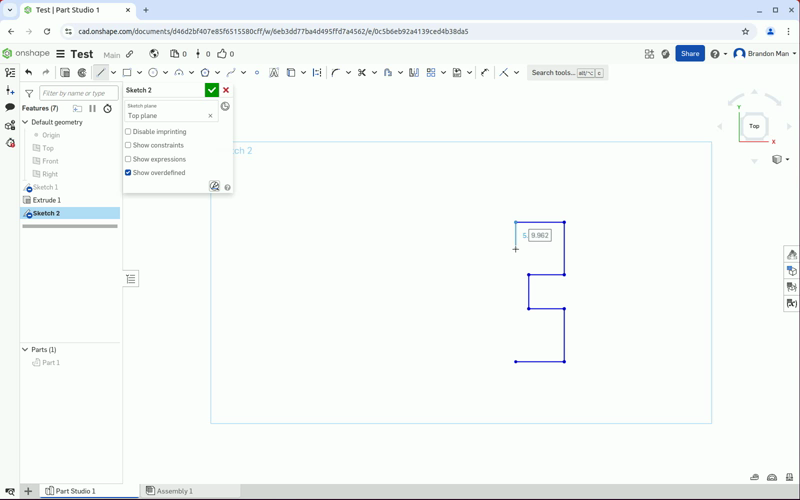
click(515, 248)
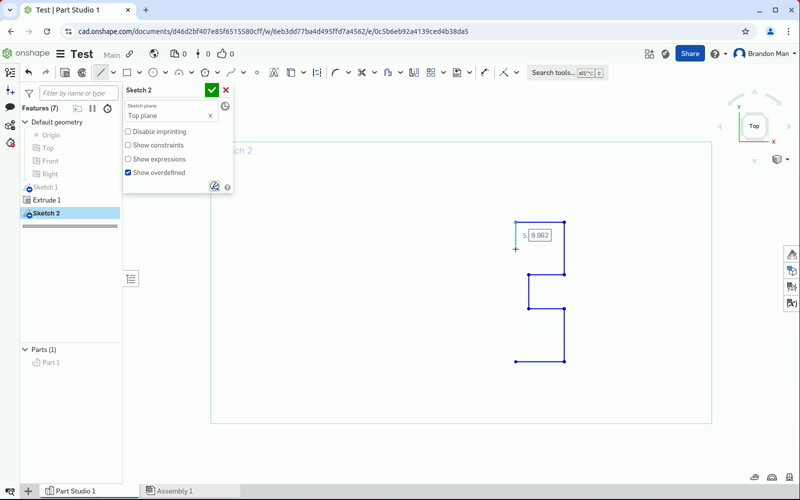
key_up(shift)
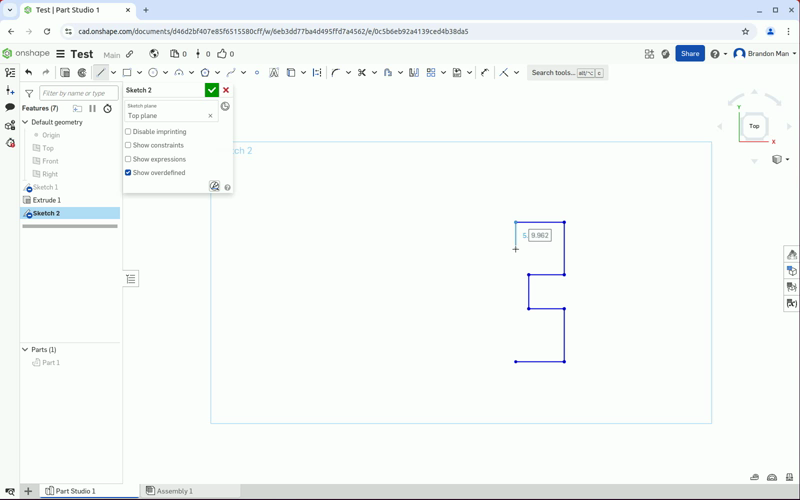
key_down(shift)
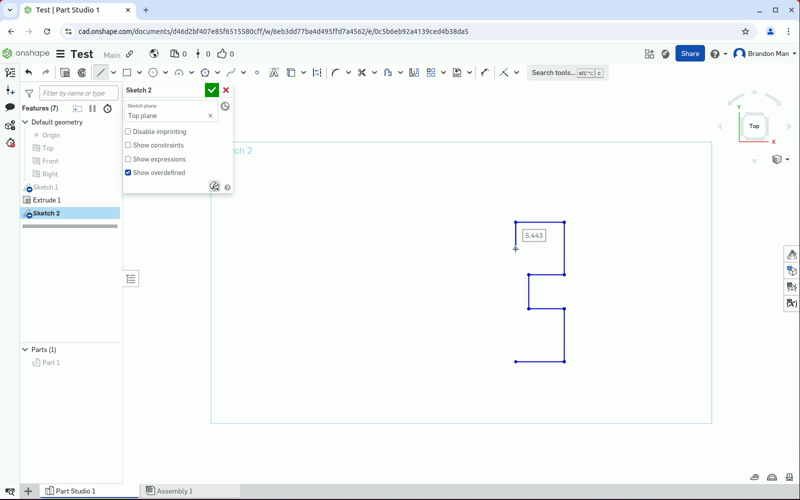
mouse_move(515, 335)
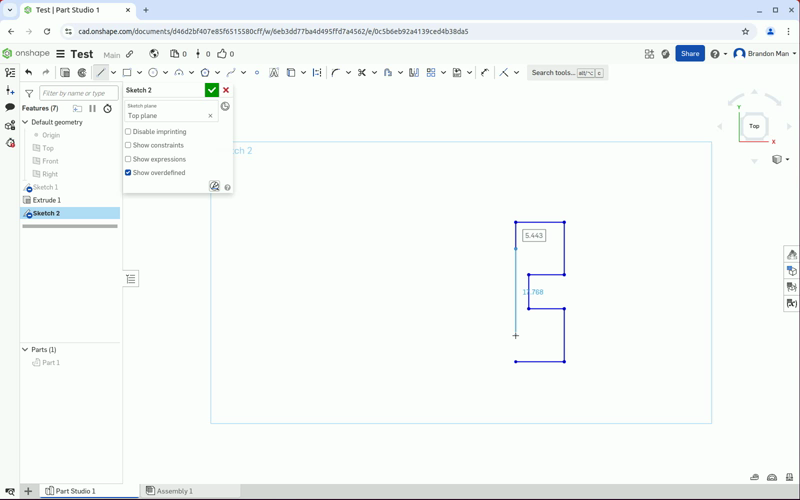
click(515, 335)
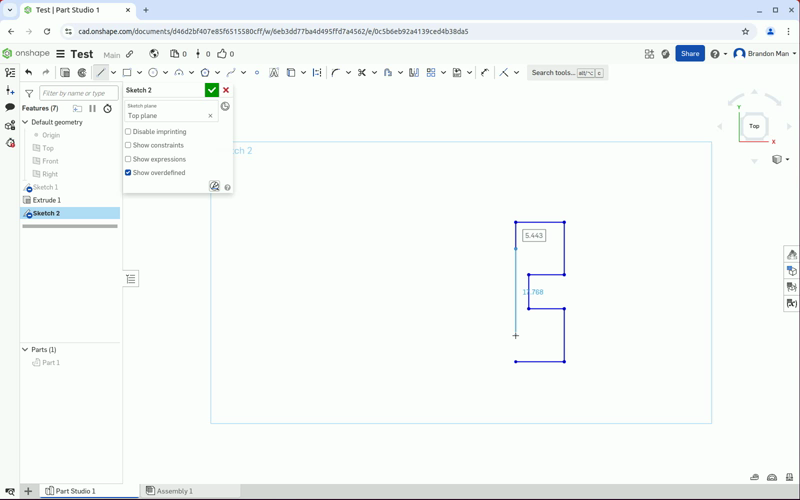
key_up(shift)
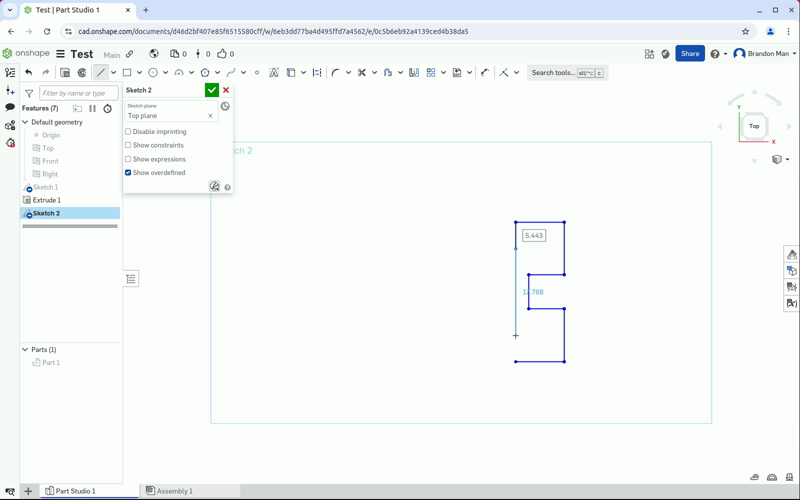
mouse_move(545, 335)
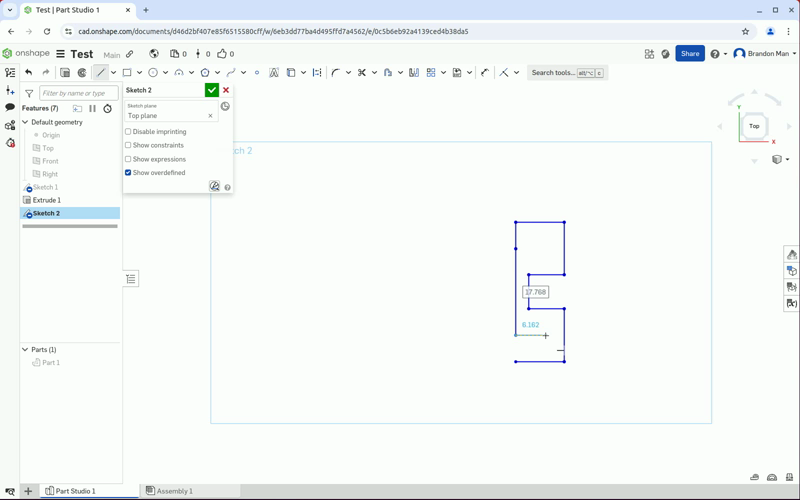
key_down(shift)
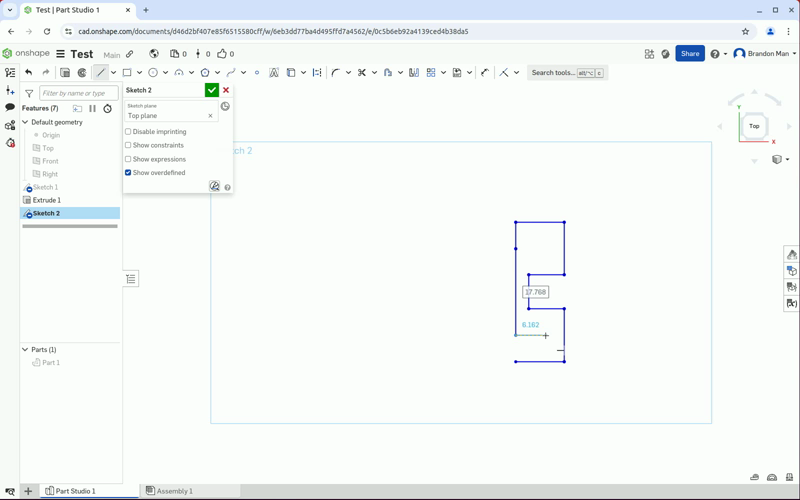
mouse_move(515, 361)
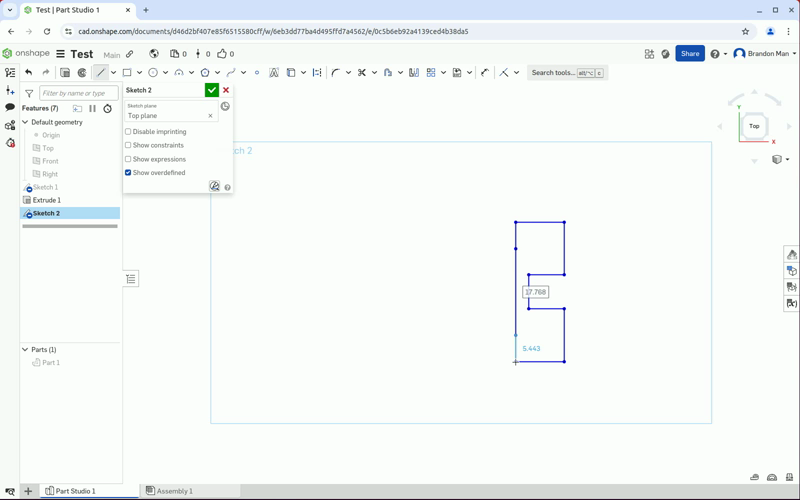
key_up(shift)
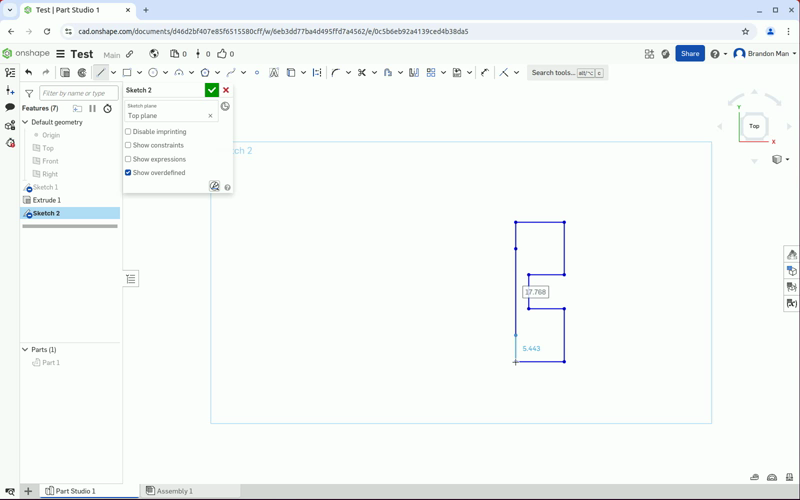
click(515, 361)
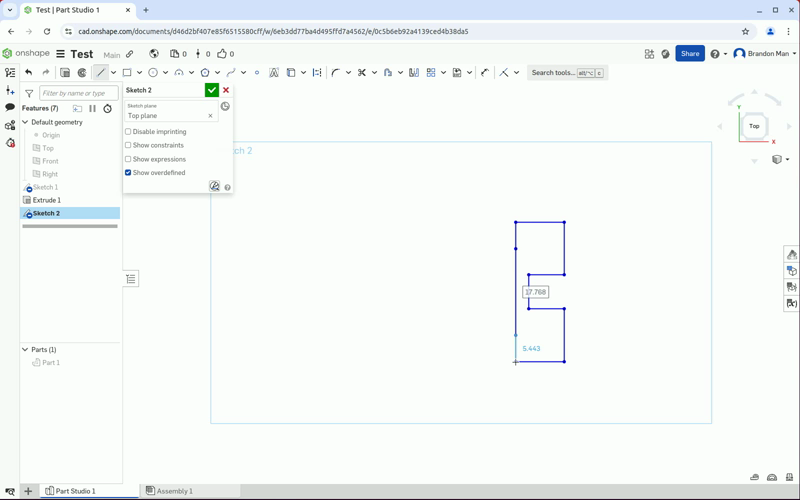
key(esc)
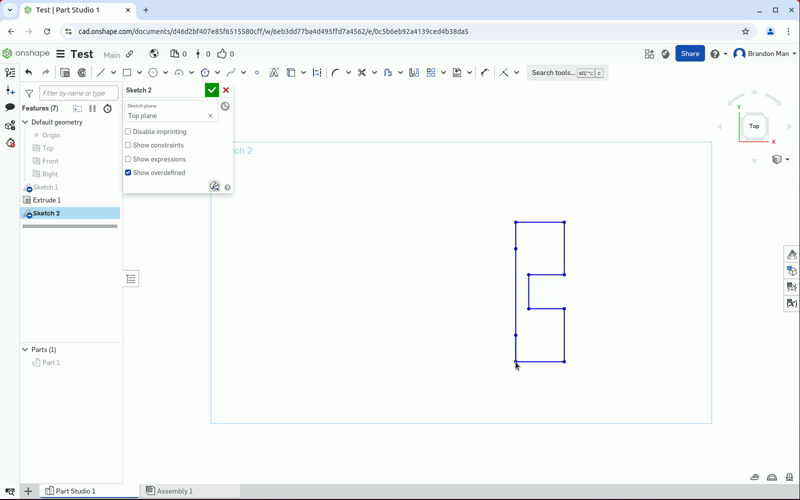
mouse_move(560, 244)
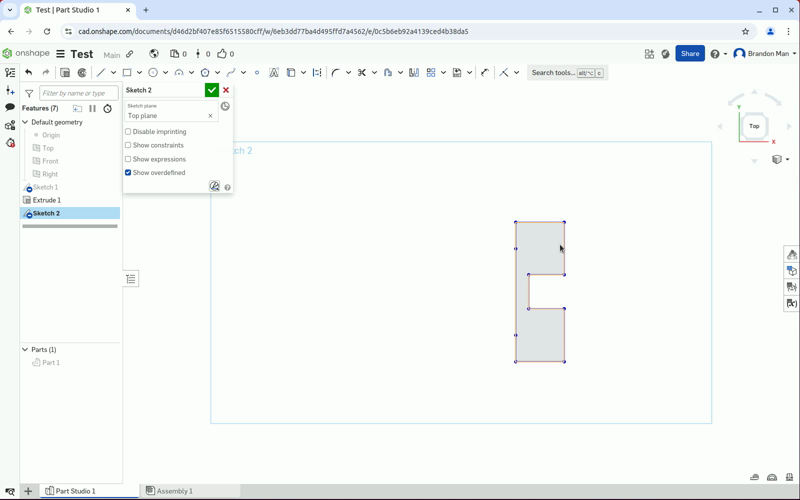
click(560, 244)
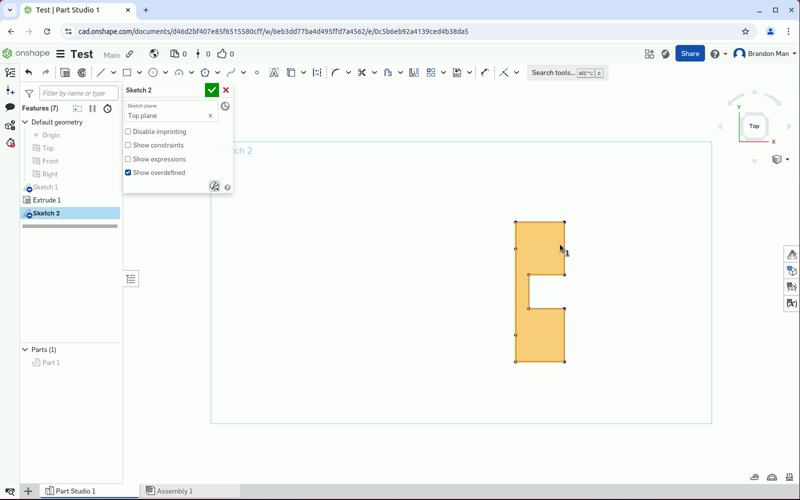
mouse_move(73, 352)
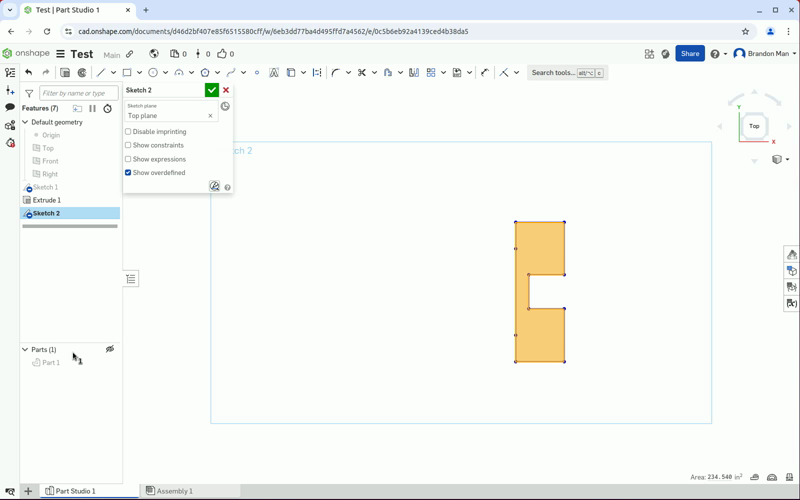
key(shift+y)
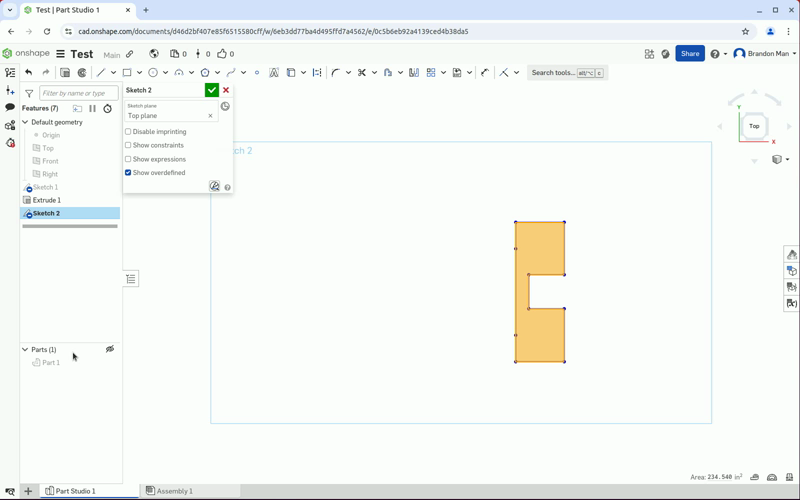
key(shift+e)
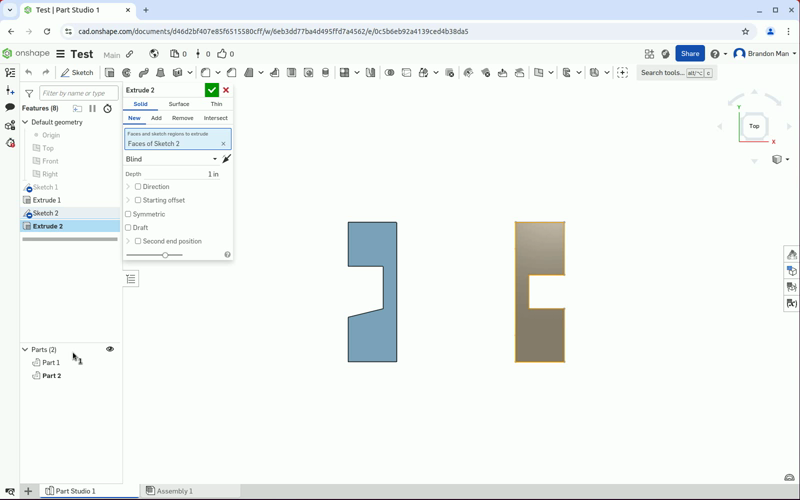
mouse_move(143, 106)
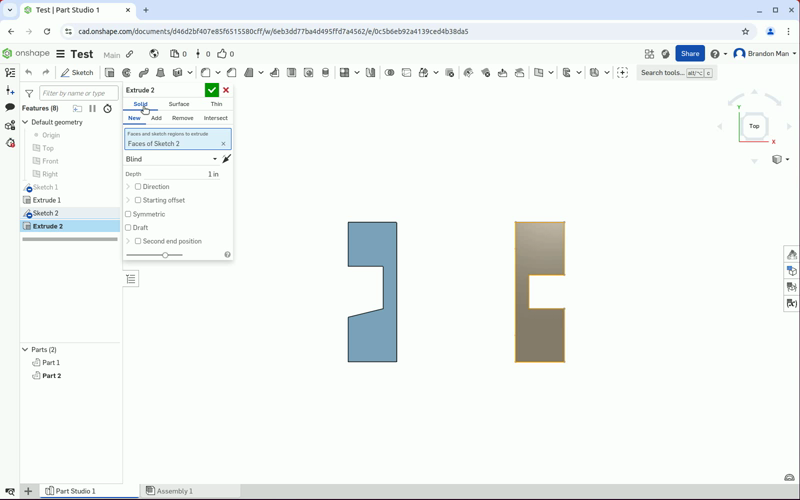
click(143, 106)
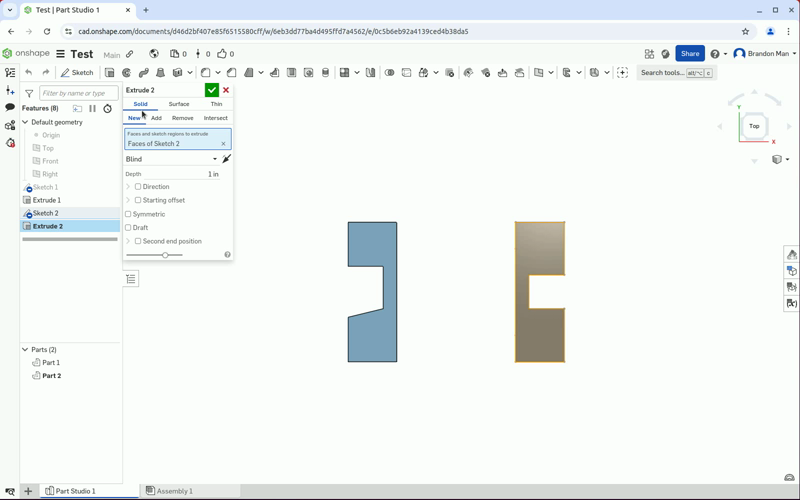
mouse_move(137, 120)
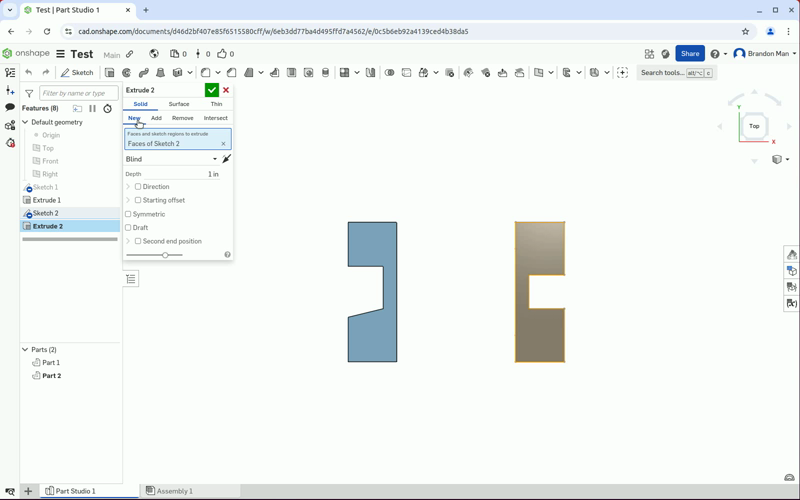
click(137, 120)
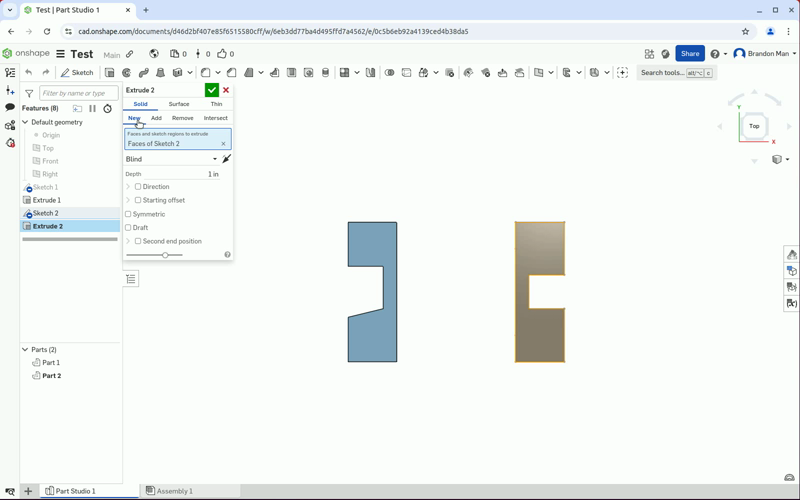
key(tab, 4)
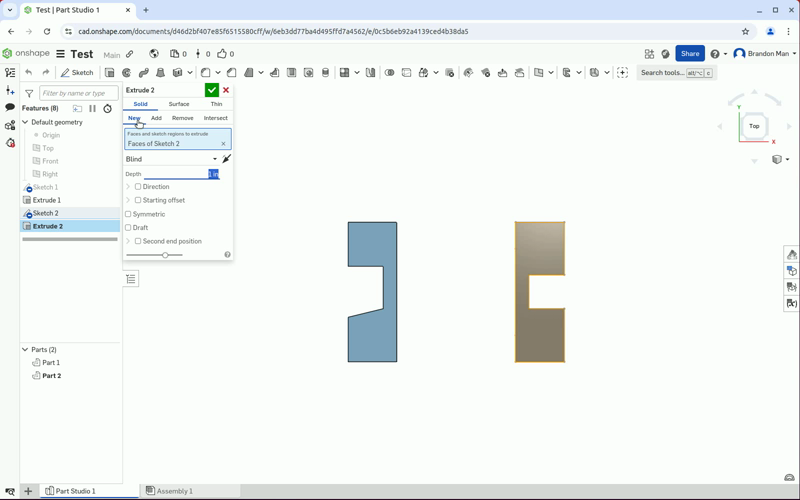
text(5.536)
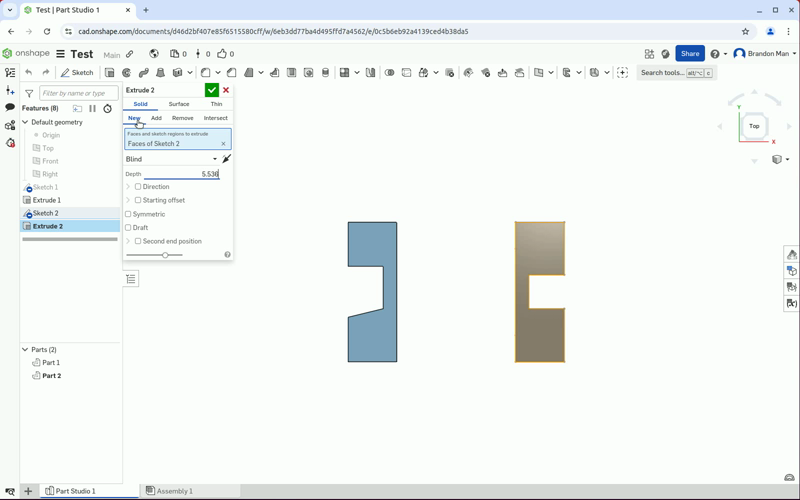
key(enter)
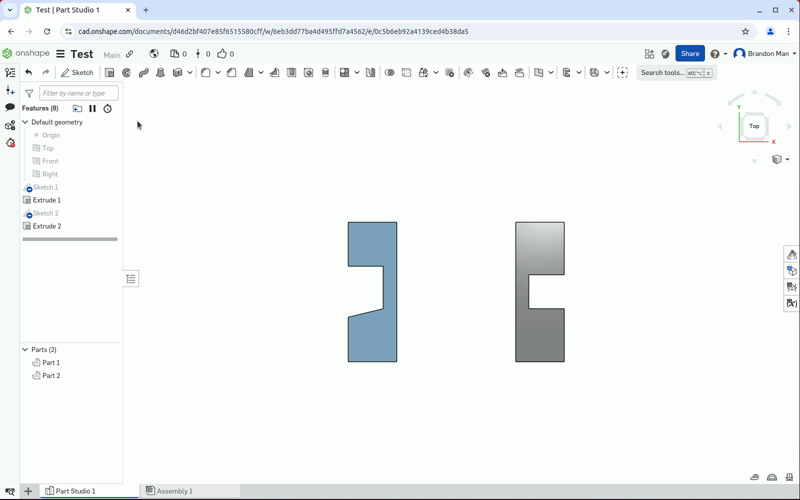
key(shift+h)
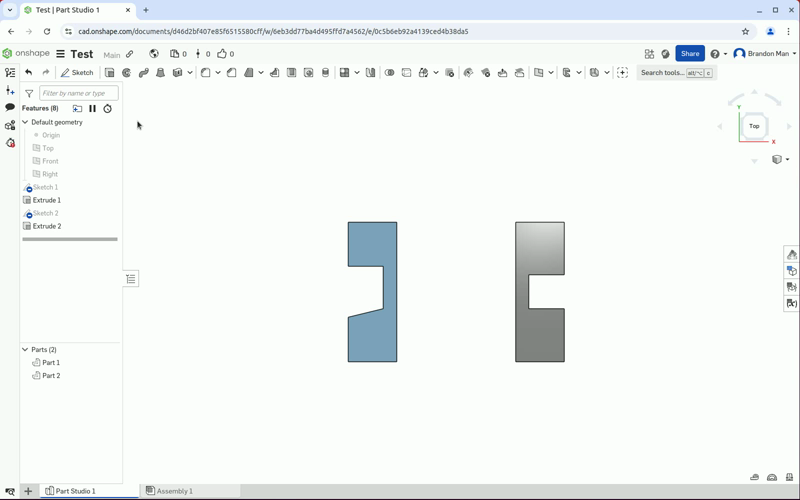
key(shift+h)
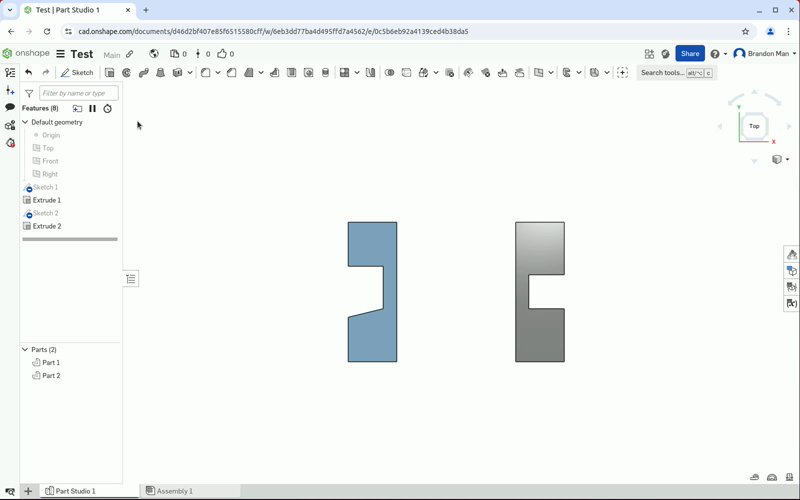
mouse_move(73, 189)
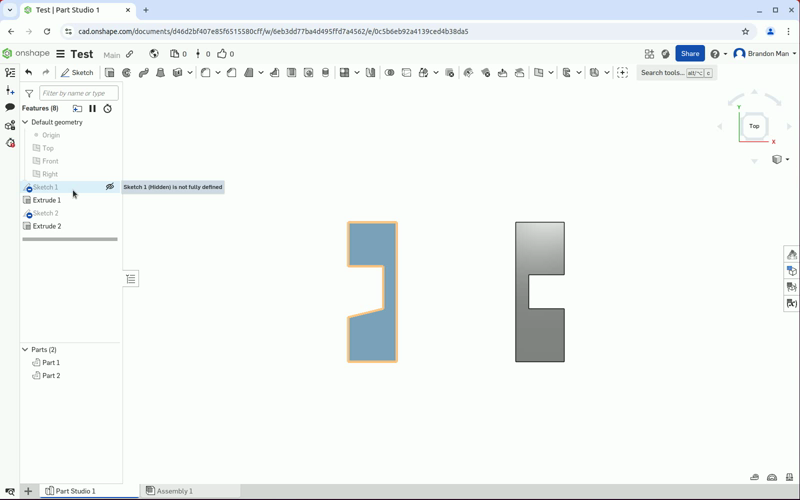
click(73, 189)
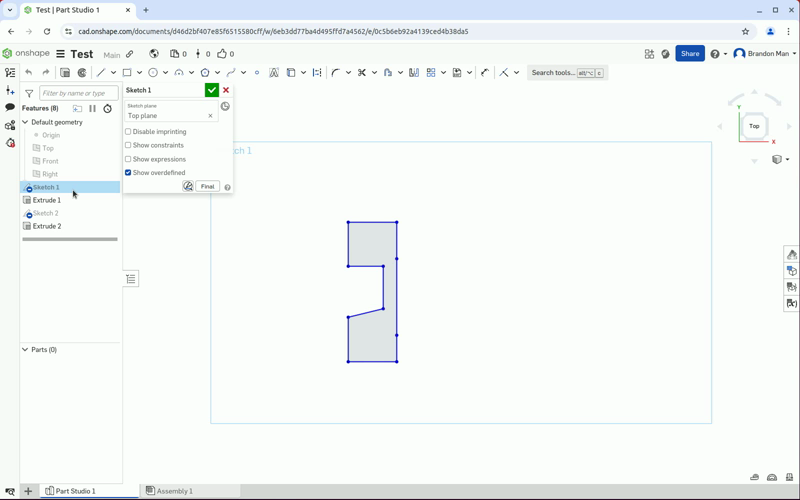
mouse_move(229, 92)
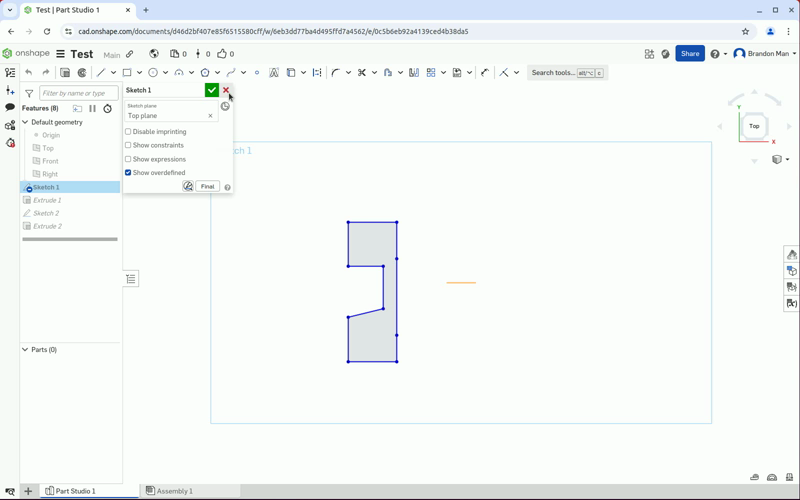
click(229, 92)
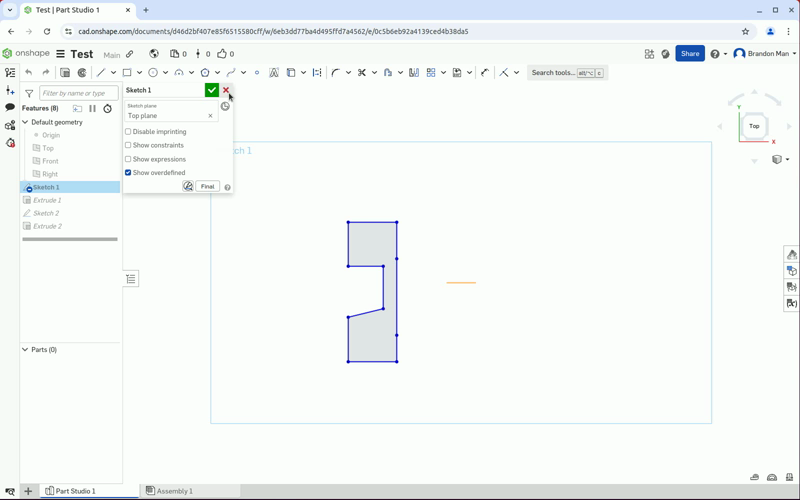
key(shift+s)
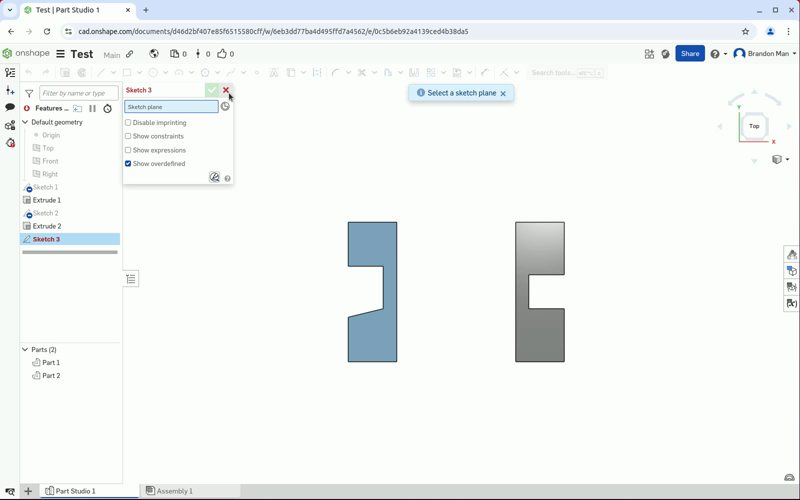
mouse_move(73, 150)
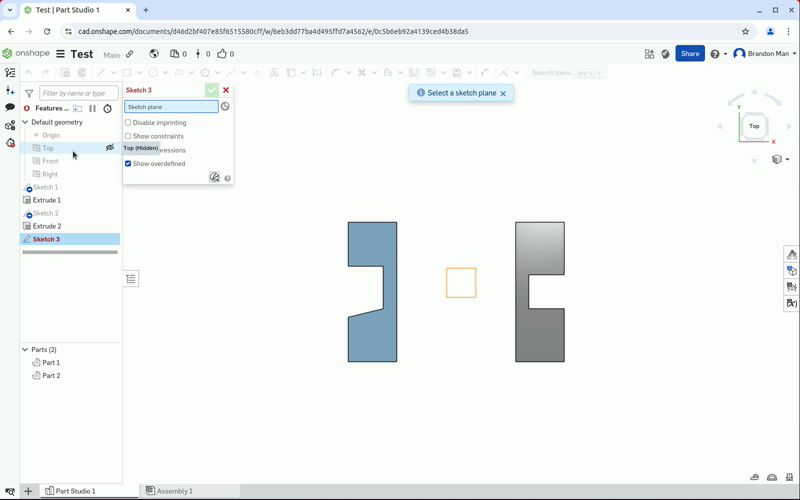
click(73, 150)
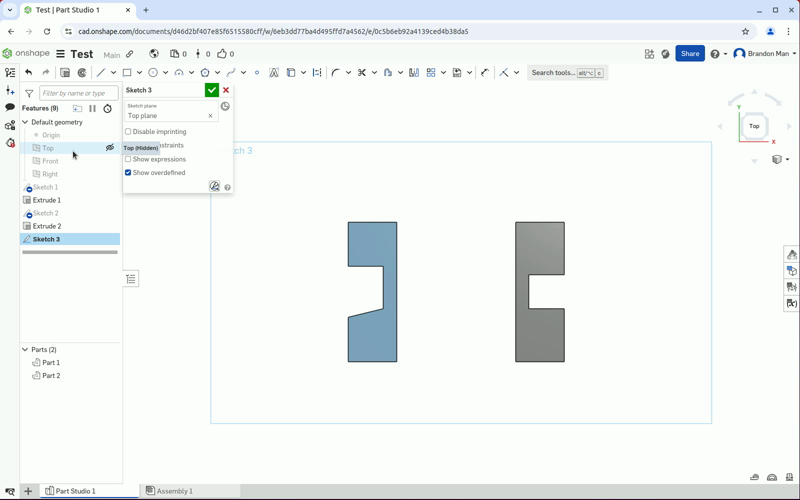
mouse_move(73, 352)
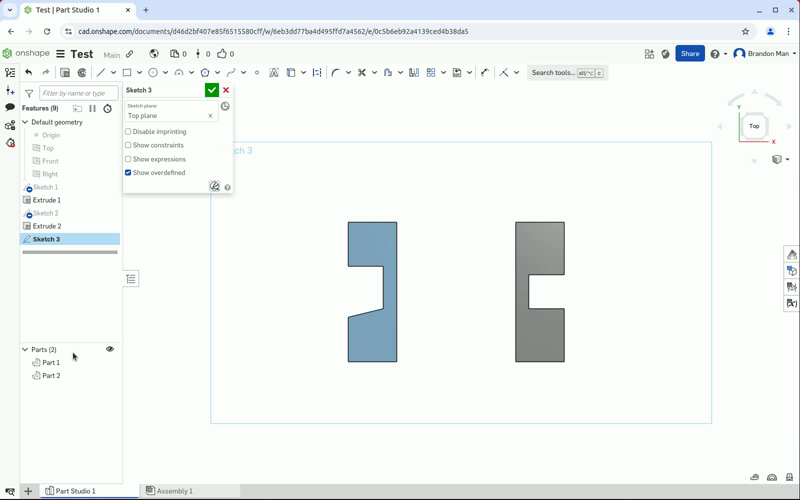
key(y)
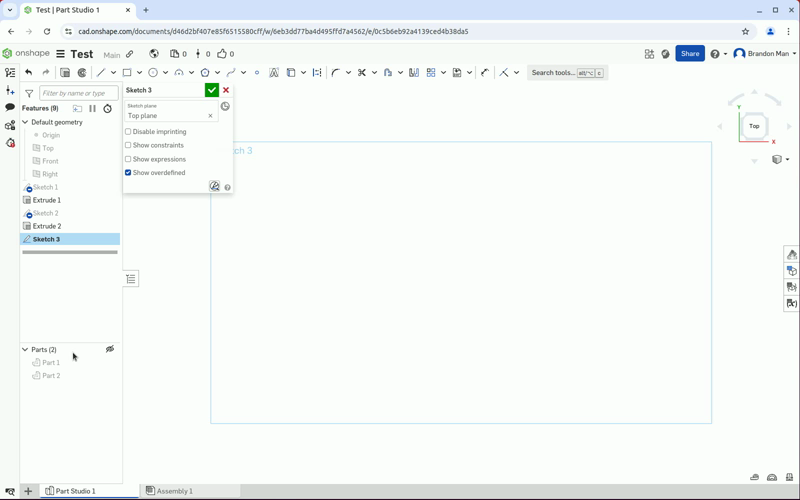
key(l)
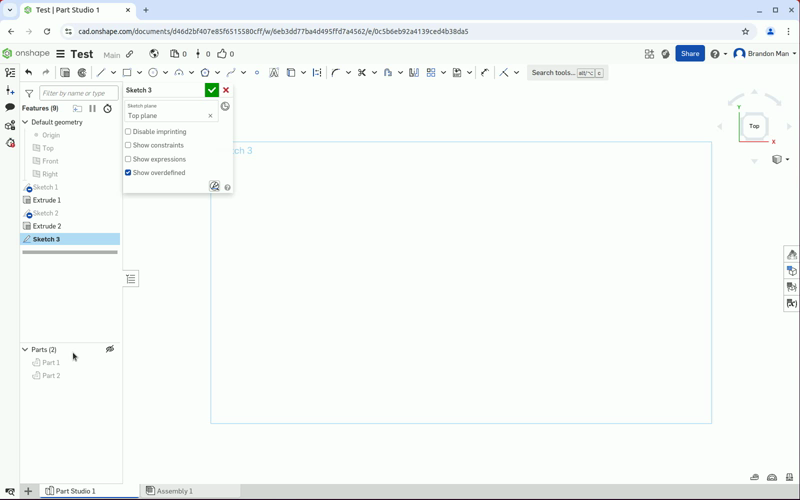
key_down(shift)
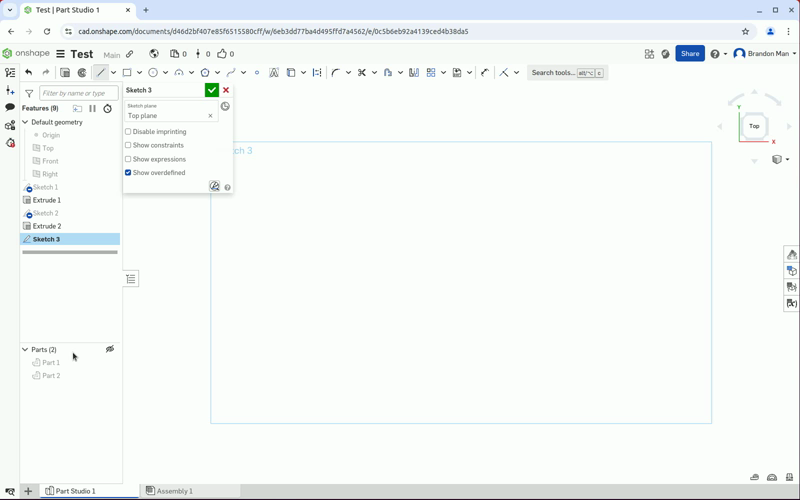
mouse_move(396, 222)
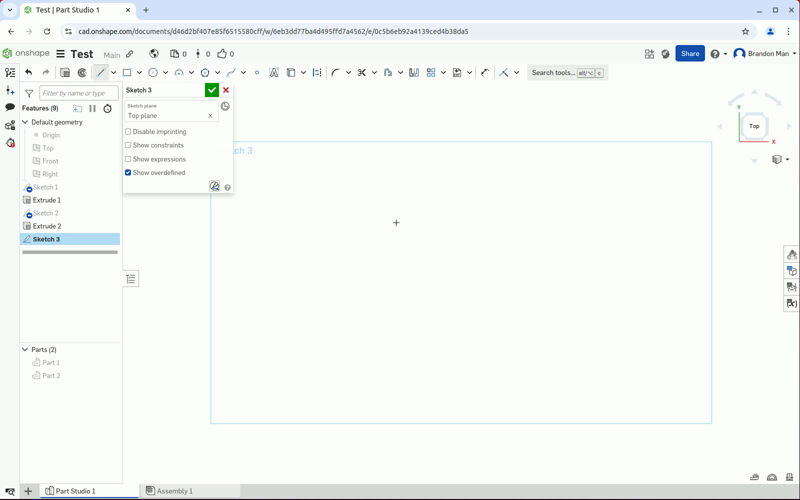
click(396, 222)
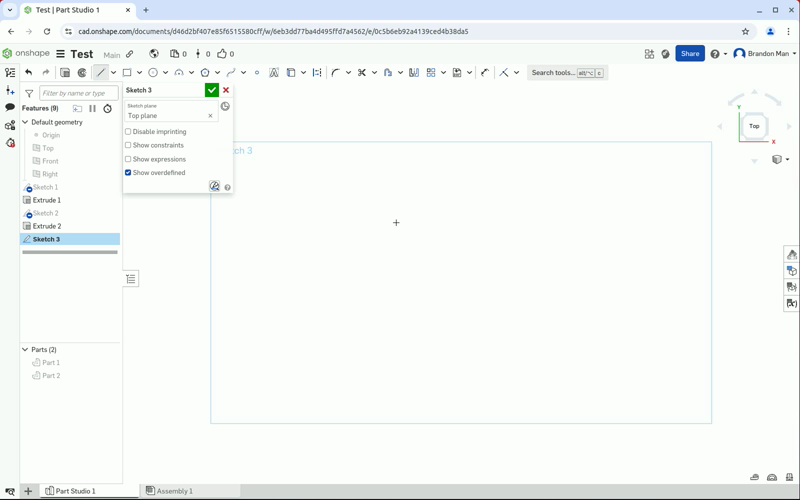
key_up(shift)
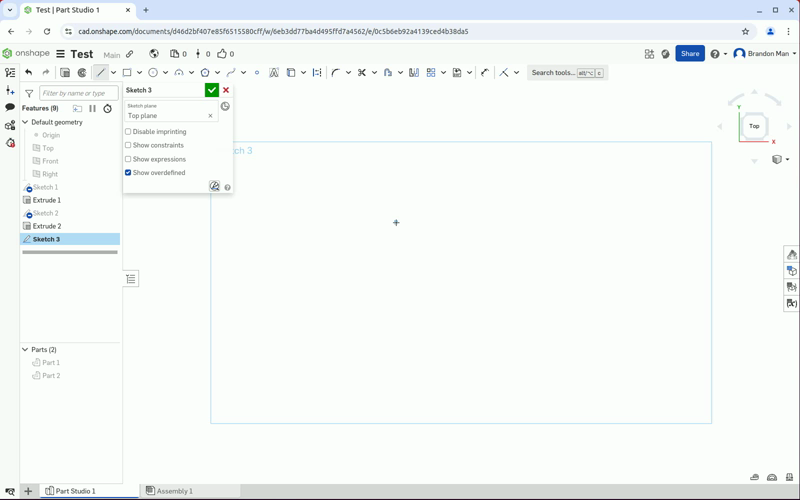
key_down(shift)
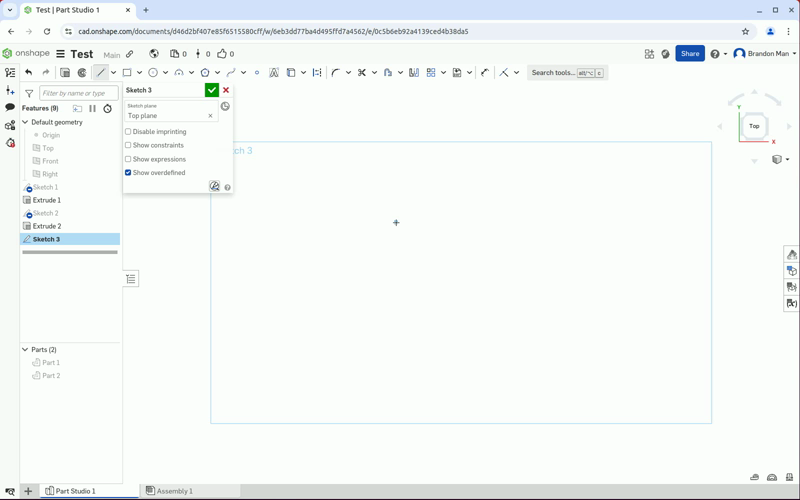
mouse_move(426, 222)
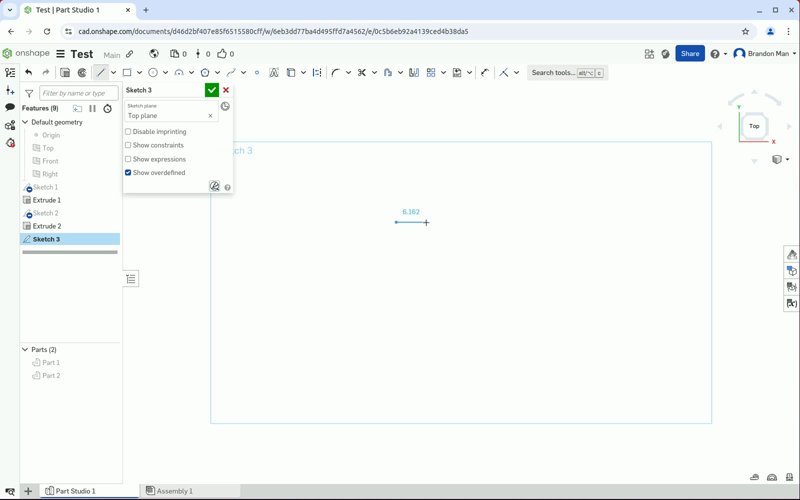
mouse_move(422, 230)
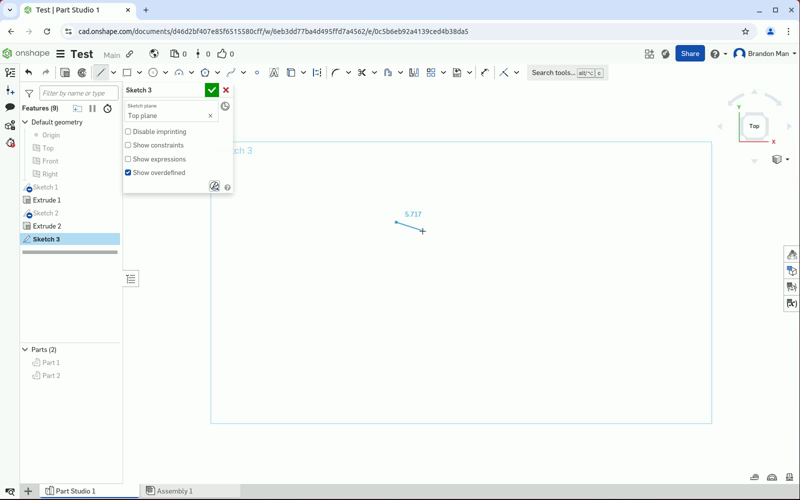
click(422, 230)
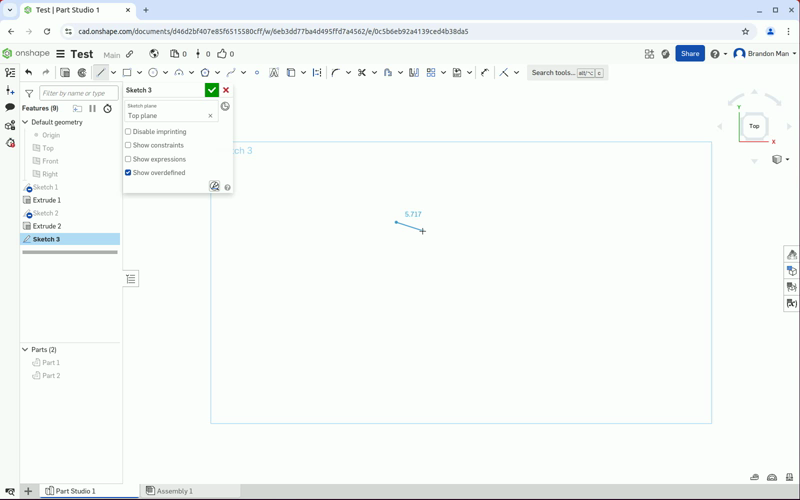
key_up(shift)
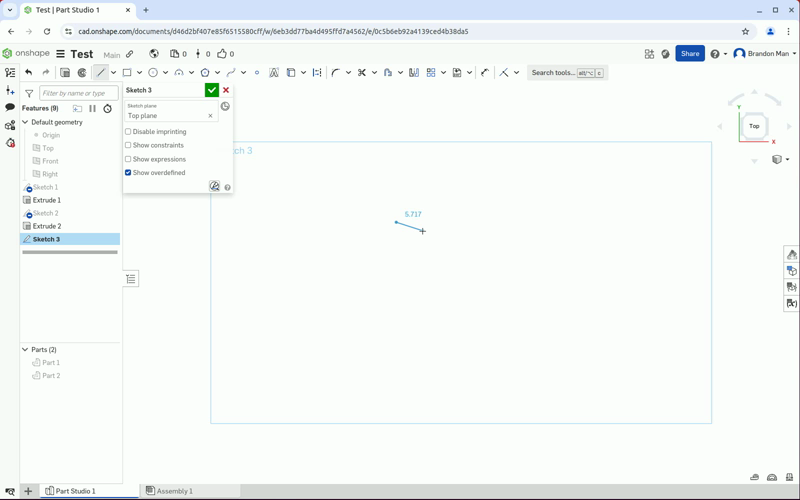
key_down(shift)
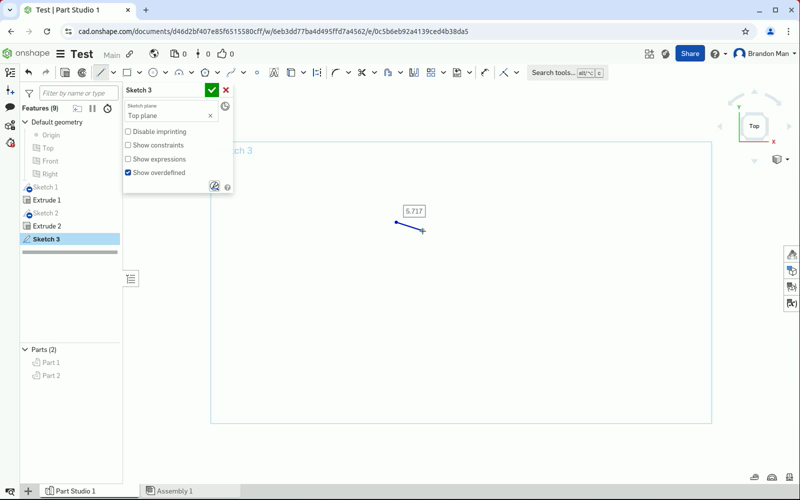
mouse_move(452, 230)
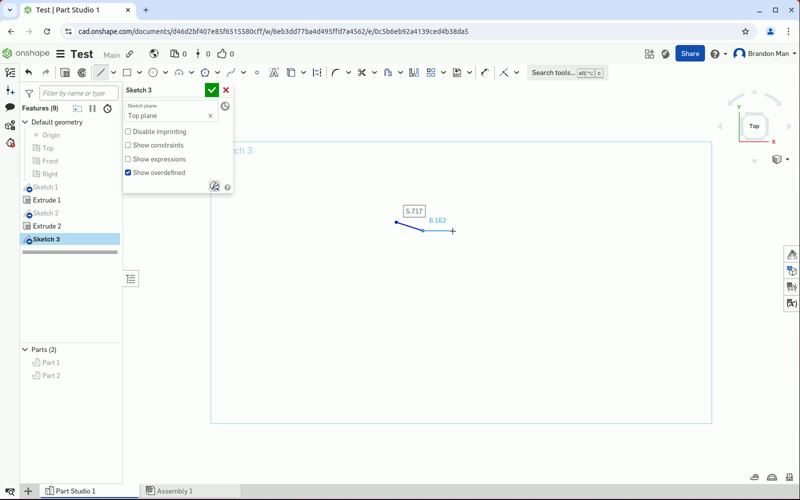
mouse_move(422, 258)
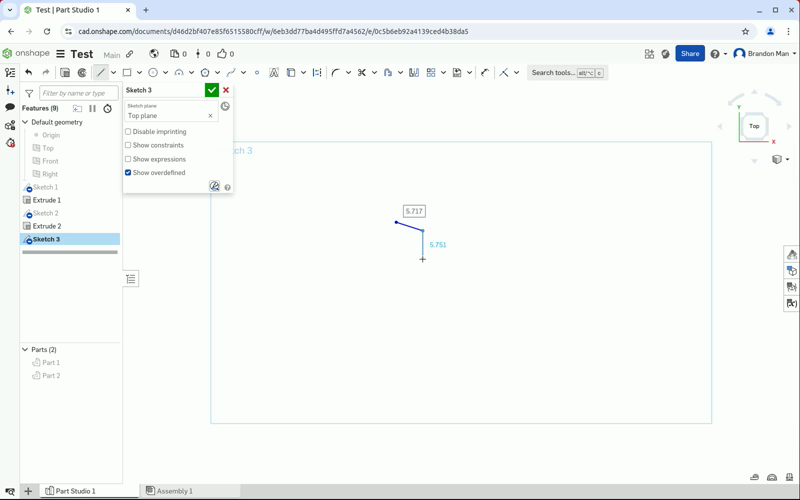
click(422, 258)
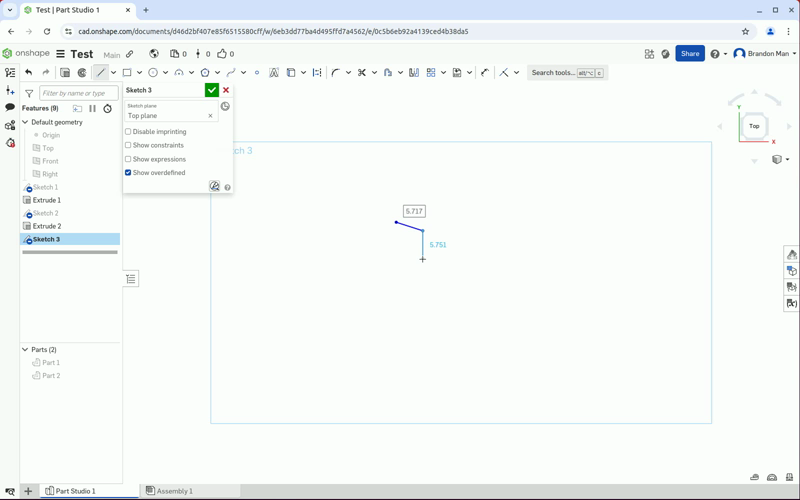
key_up(shift)
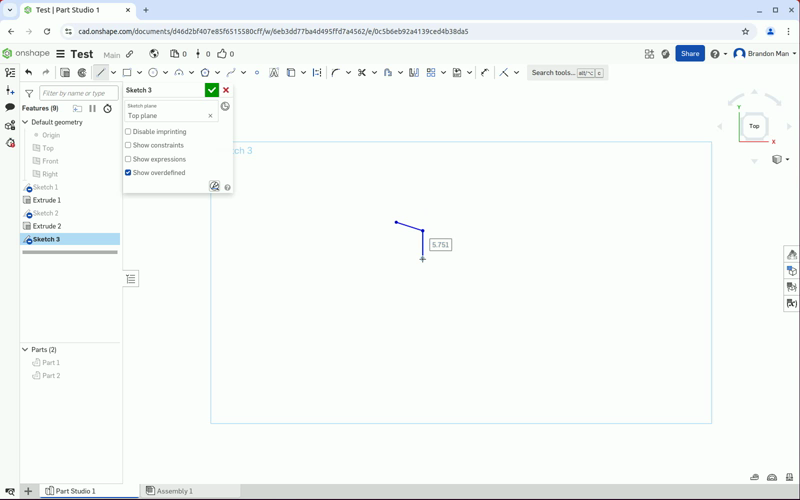
key_down(shift)
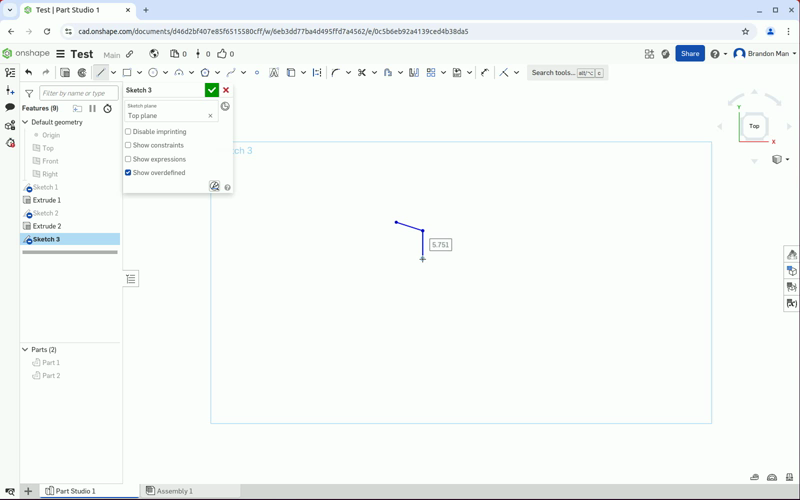
mouse_move(422, 334)
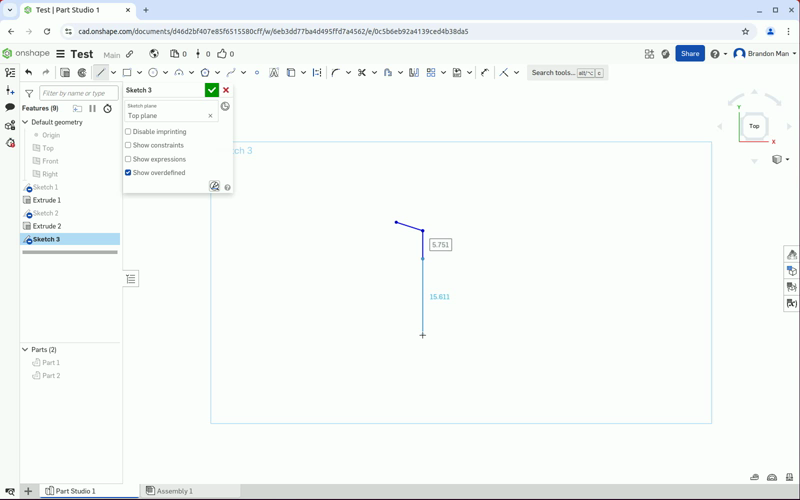
click(422, 334)
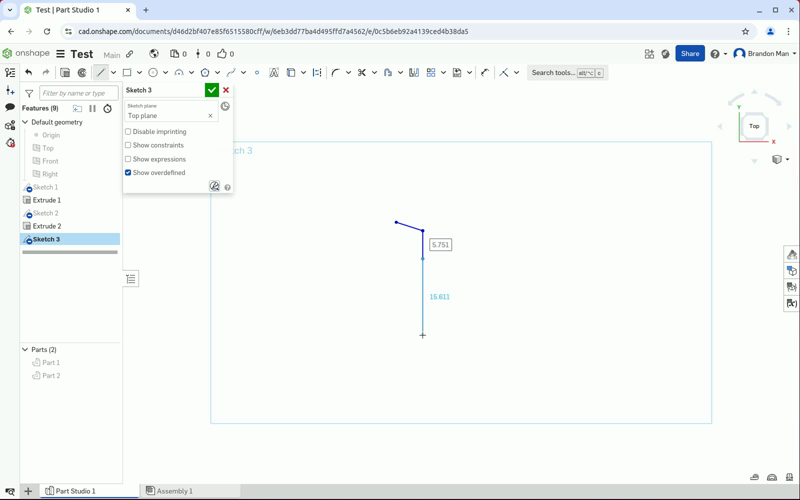
key_up(shift)
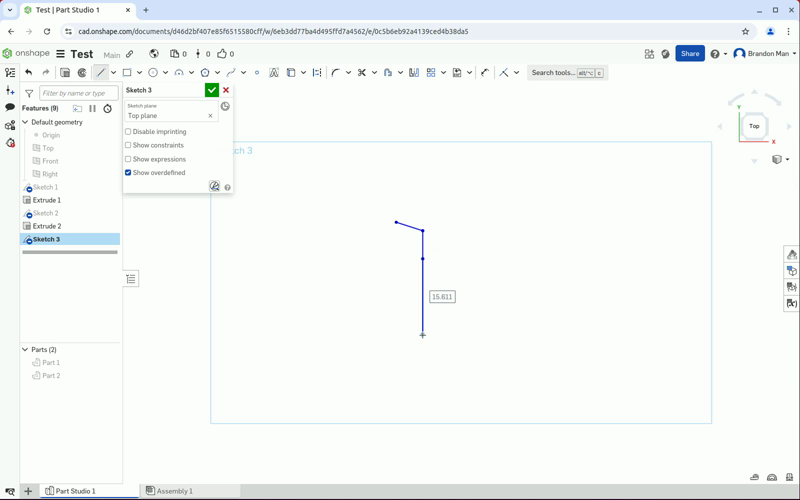
key_down(shift)
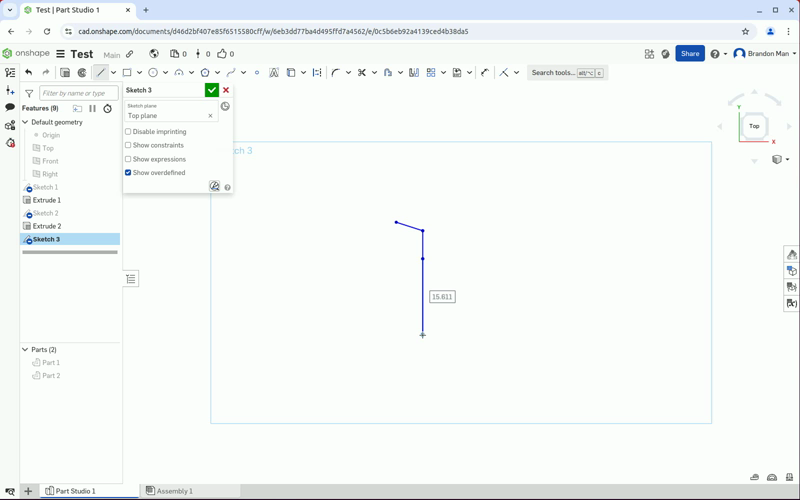
mouse_move(452, 334)
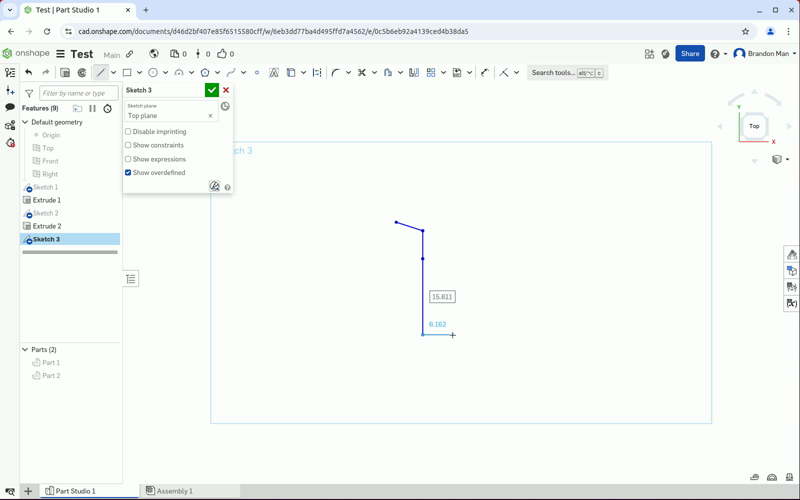
mouse_move(422, 361)
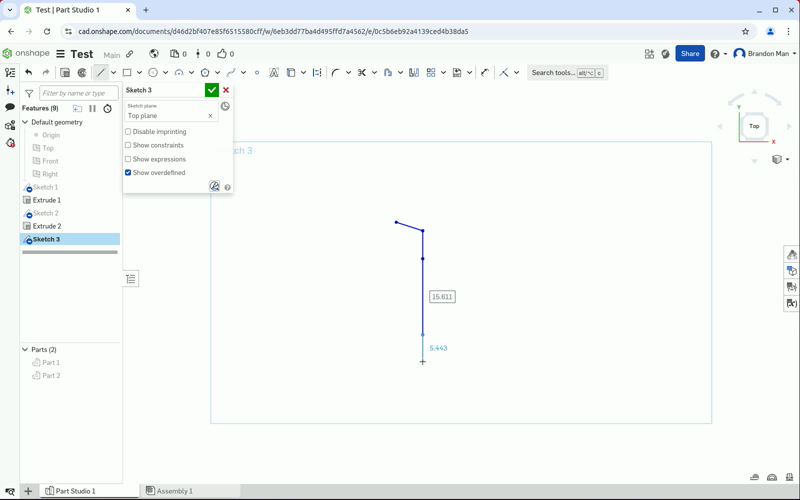
click(422, 361)
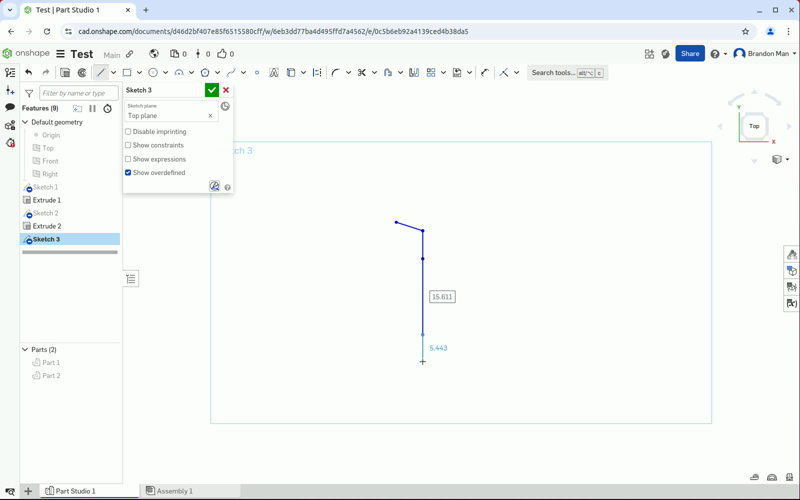
key_up(shift)
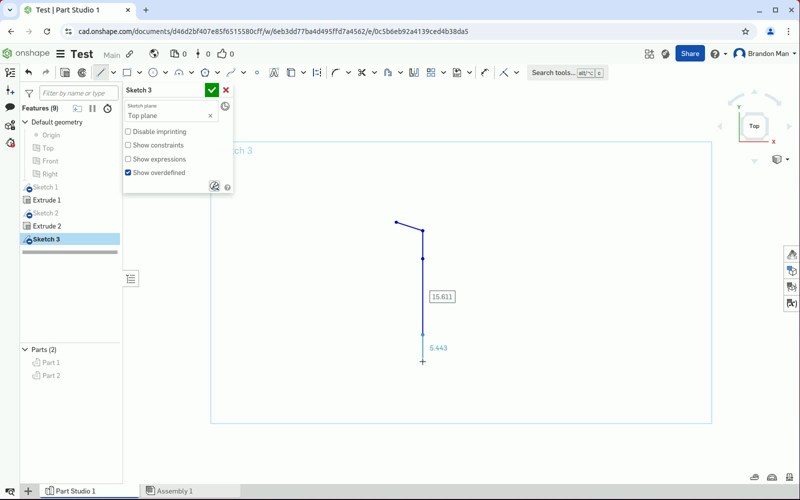
key_down(shift)
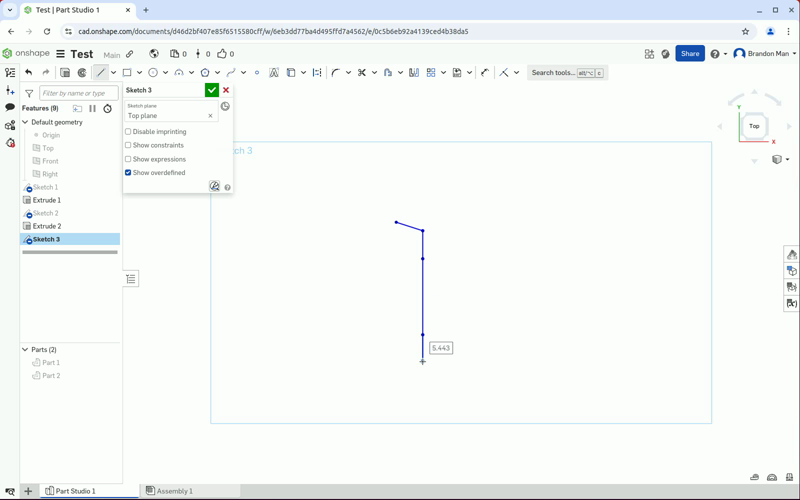
mouse_move(488, 361)
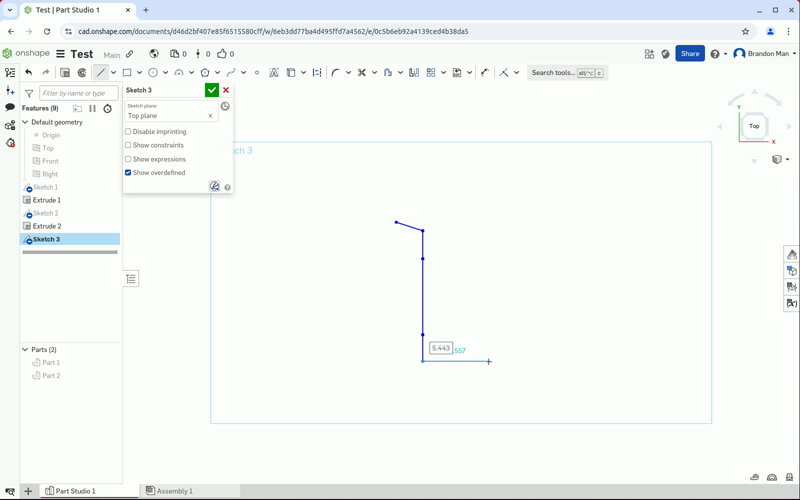
click(488, 361)
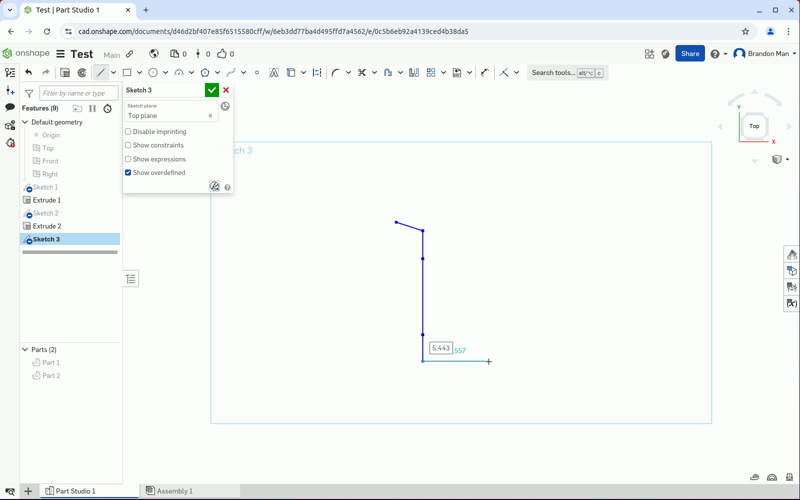
key_up(shift)
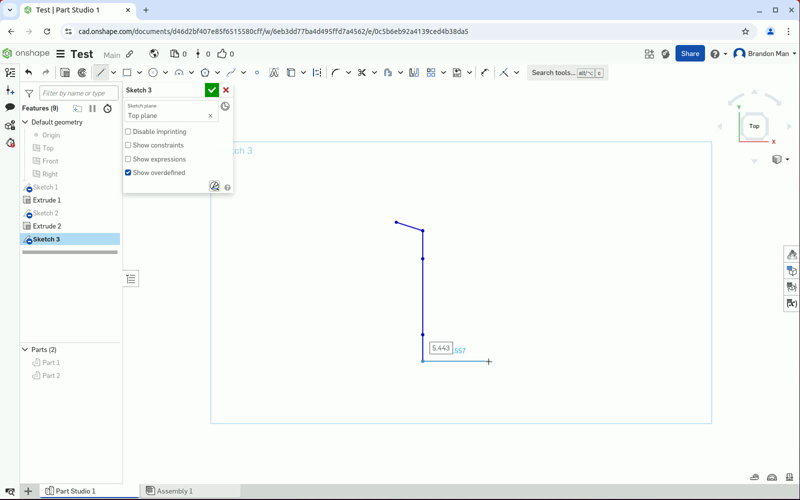
key_down(shift)
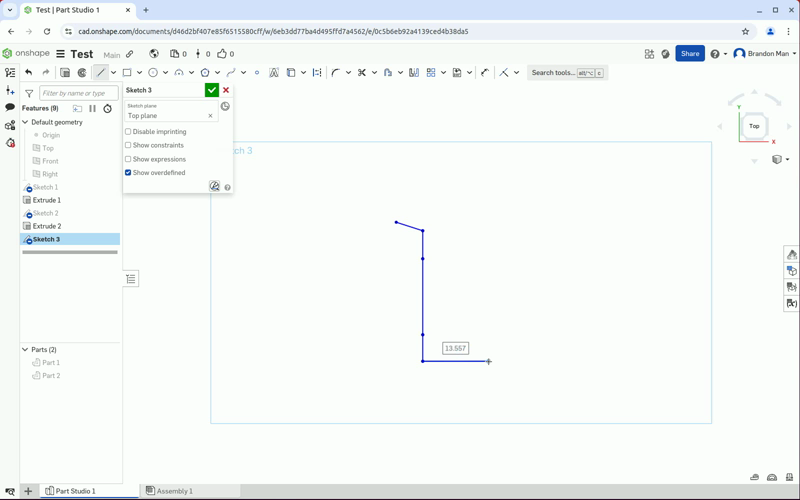
mouse_move(518, 361)
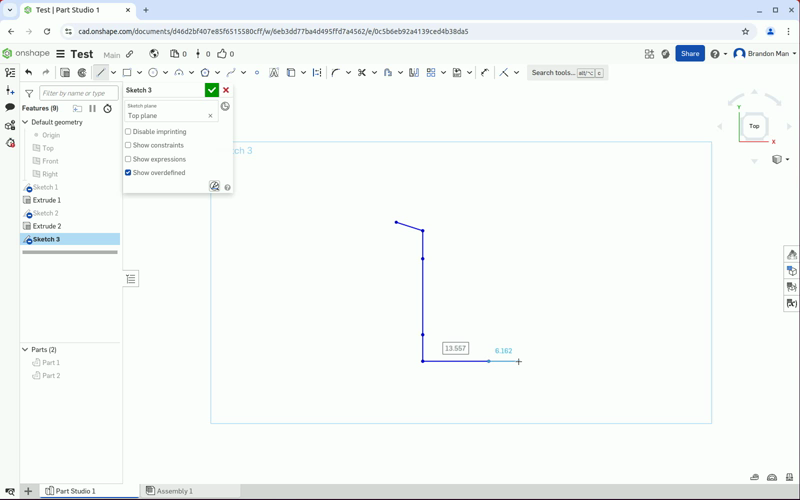
mouse_move(488, 334)
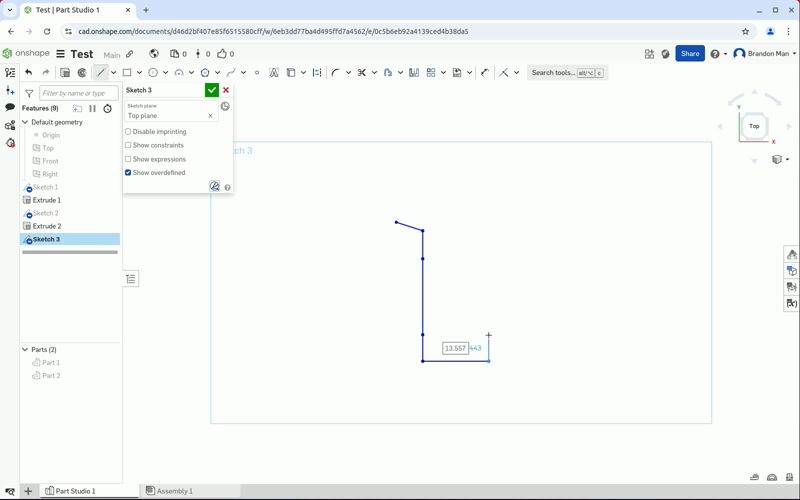
click(488, 334)
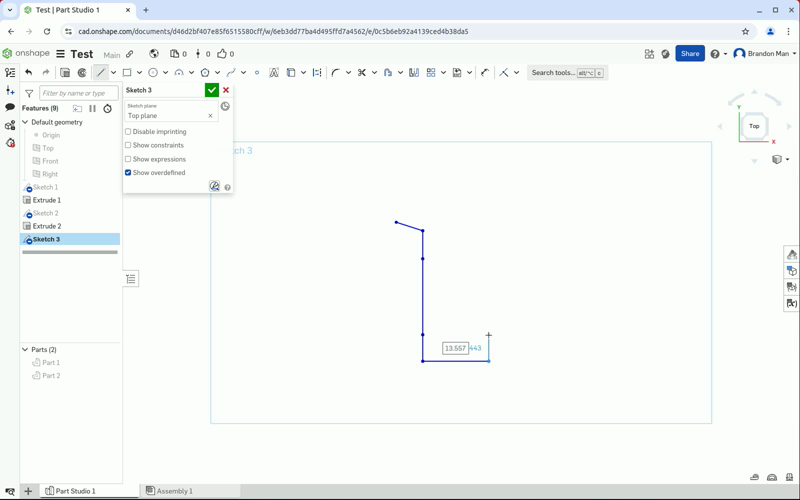
key_up(shift)
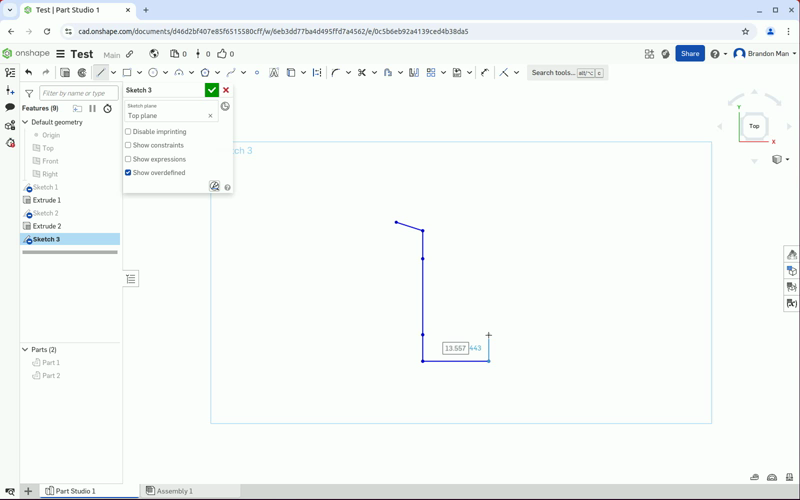
key_down(shift)
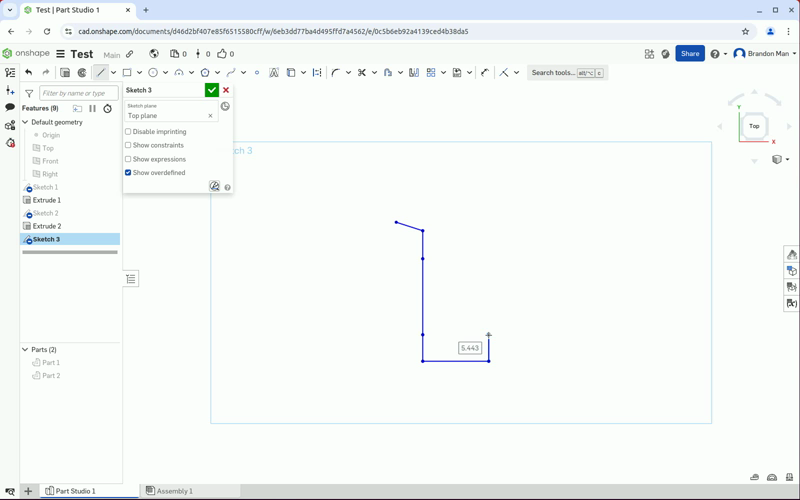
mouse_move(488, 248)
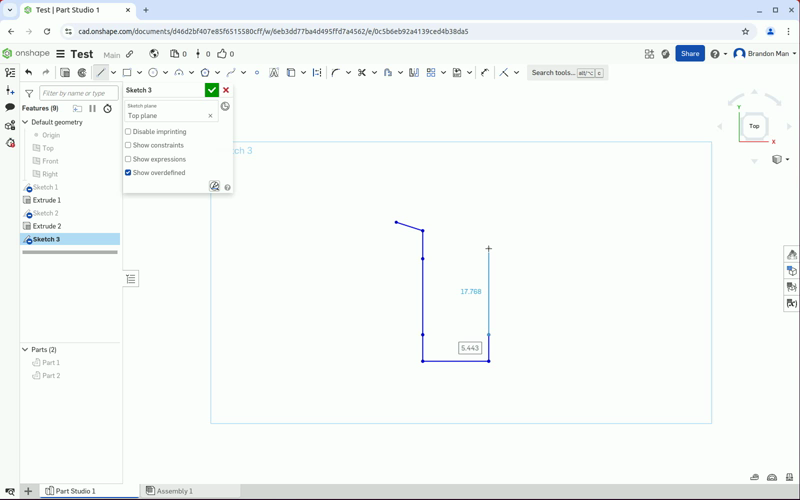
click(488, 248)
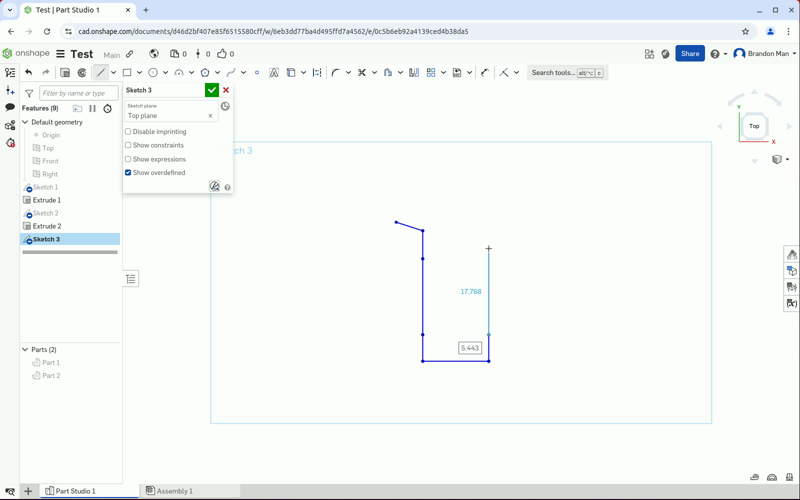
key_up(shift)
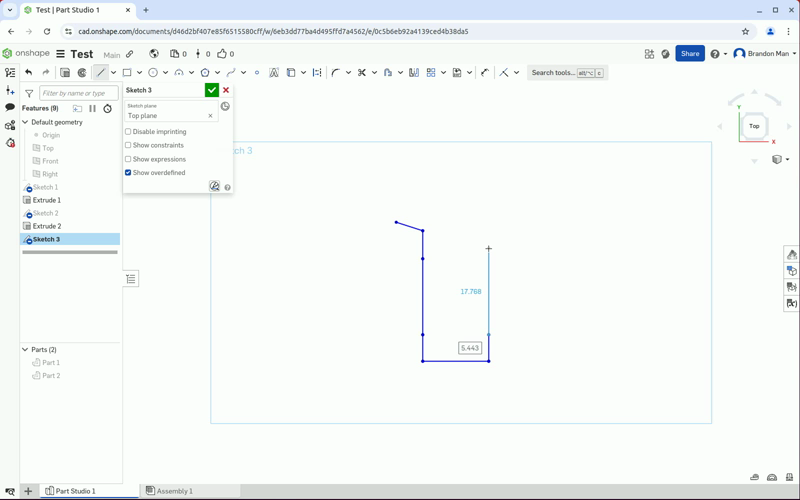
key_down(shift)
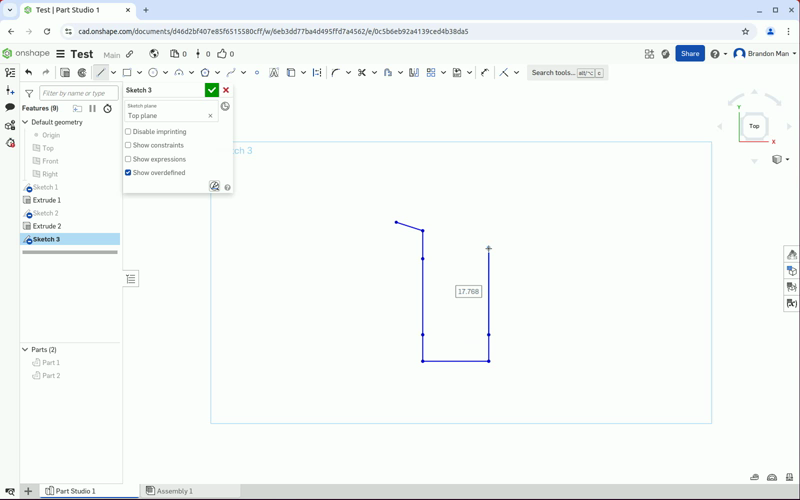
mouse_move(518, 248)
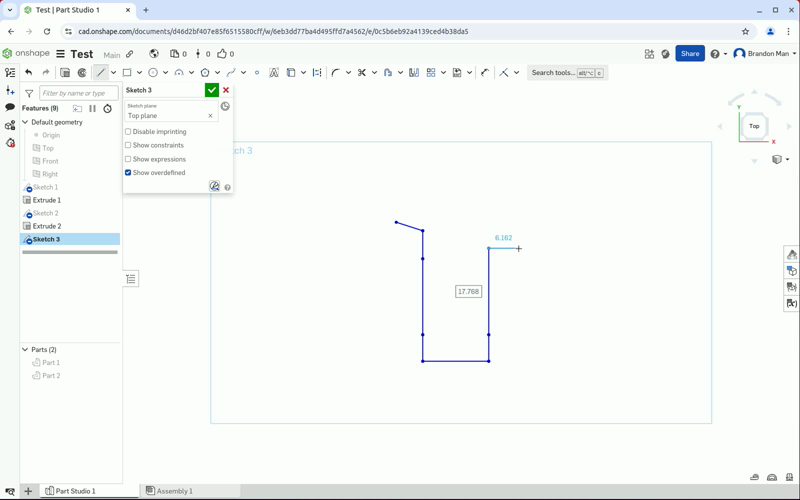
mouse_move(488, 222)
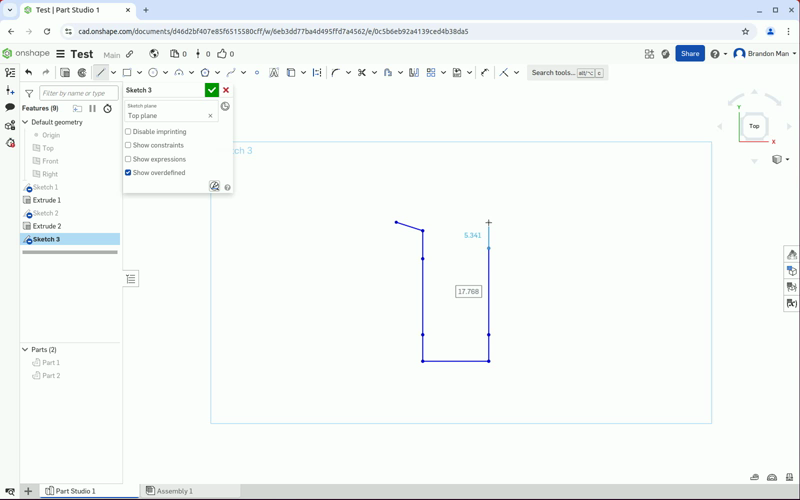
click(488, 222)
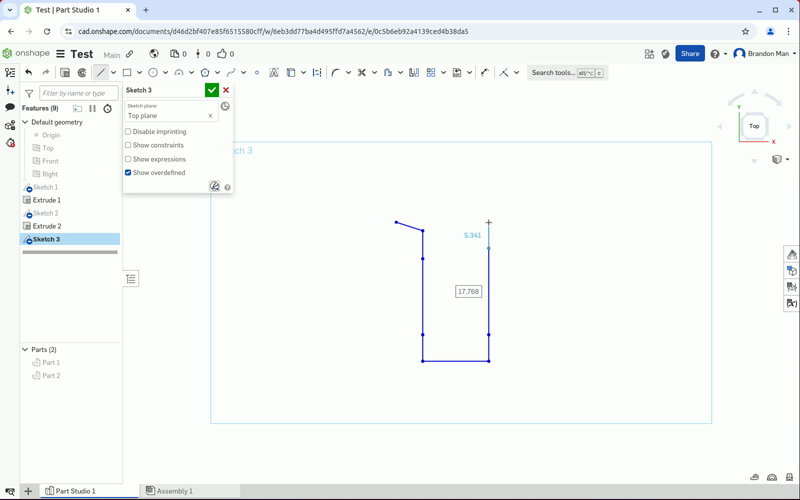
key_up(shift)
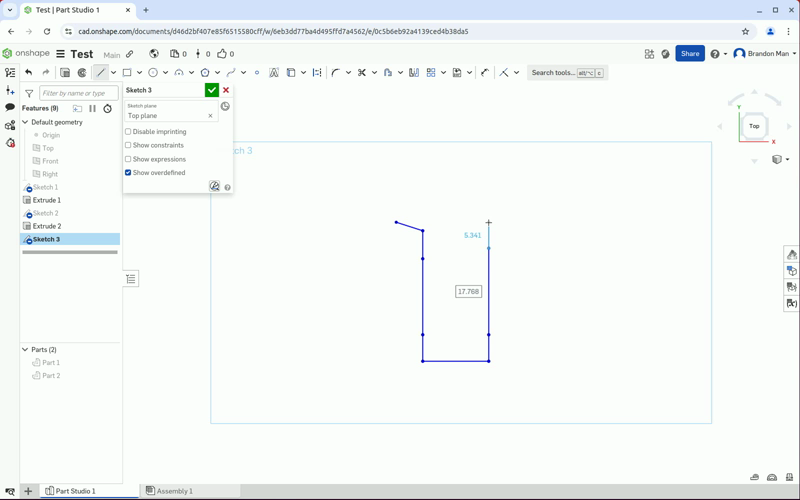
key_down(shift)
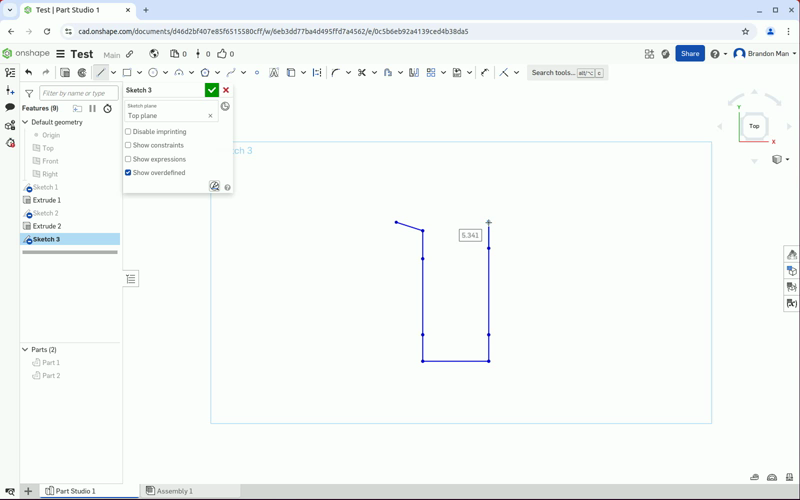
mouse_move(396, 222)
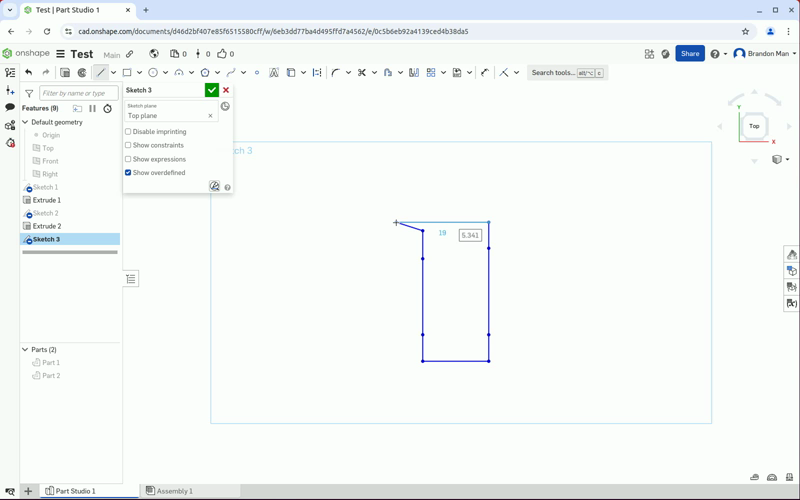
key_up(shift)
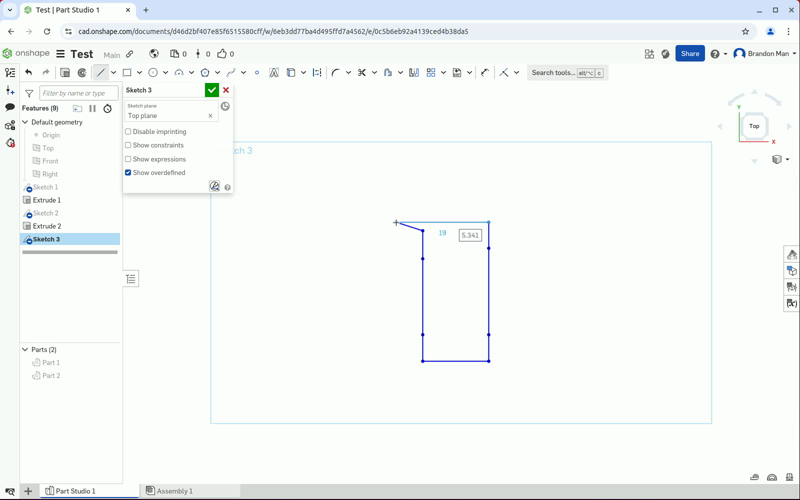
click(396, 222)
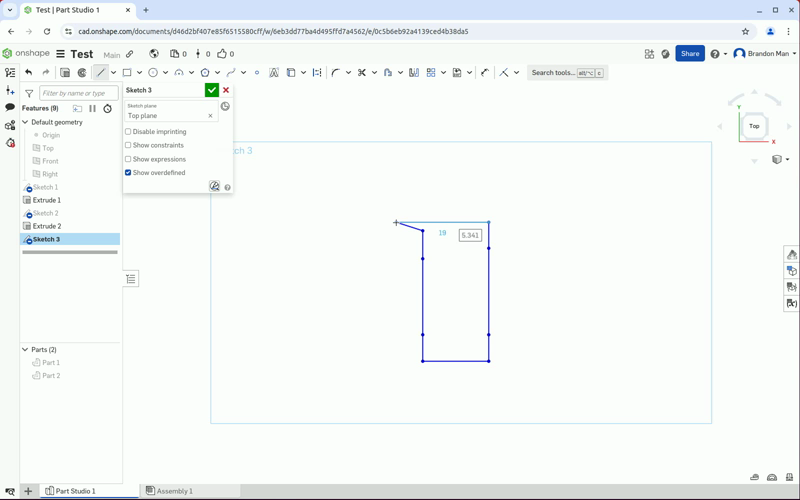
key(esc)
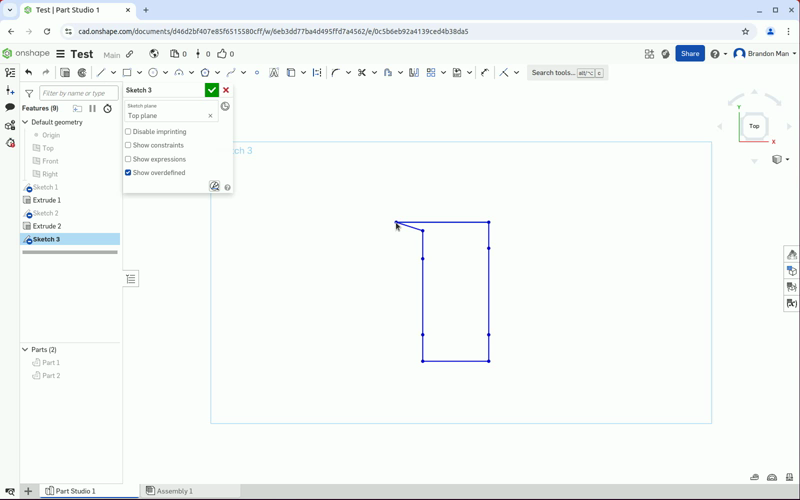
key(c)
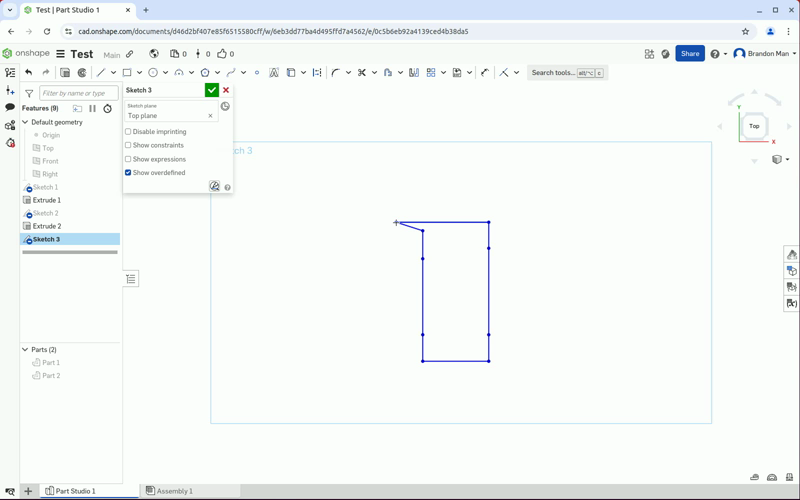
key_down(shift)
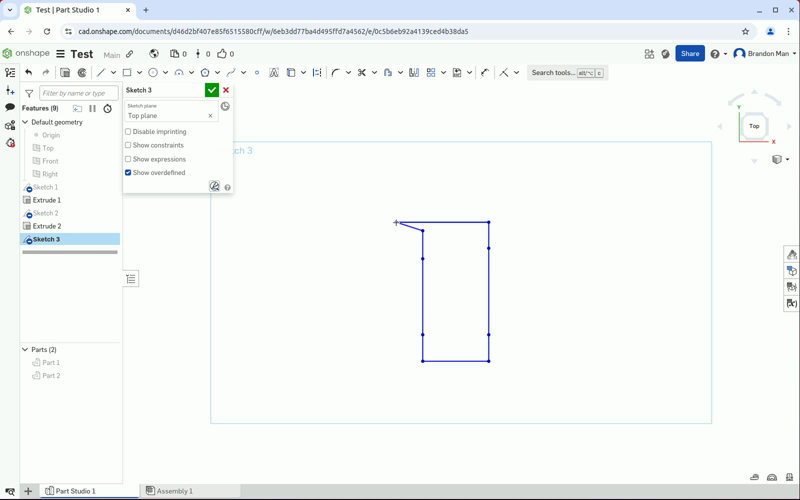
mouse_move(456, 296)
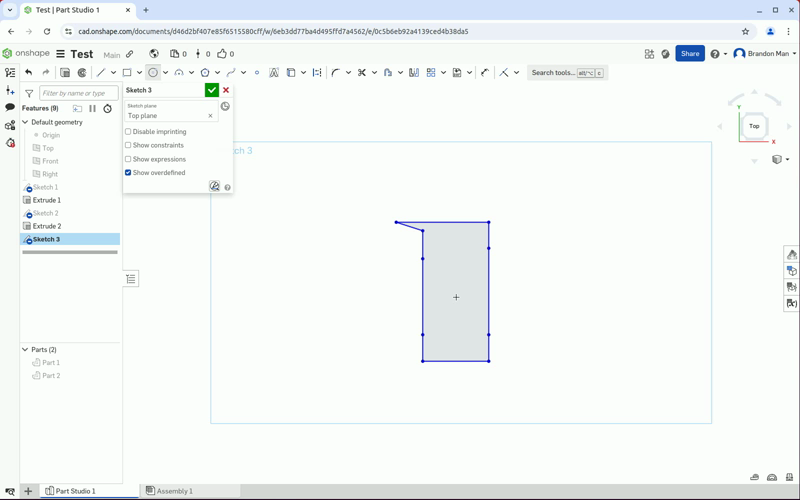
click(456, 296)
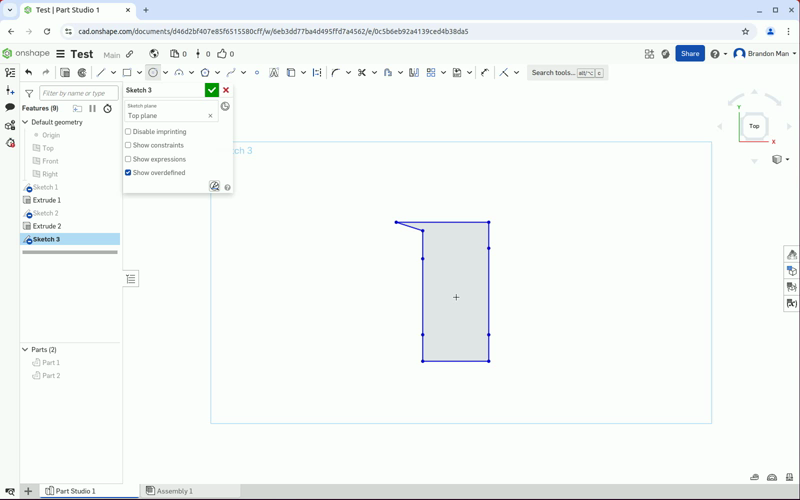
key_up(shift)
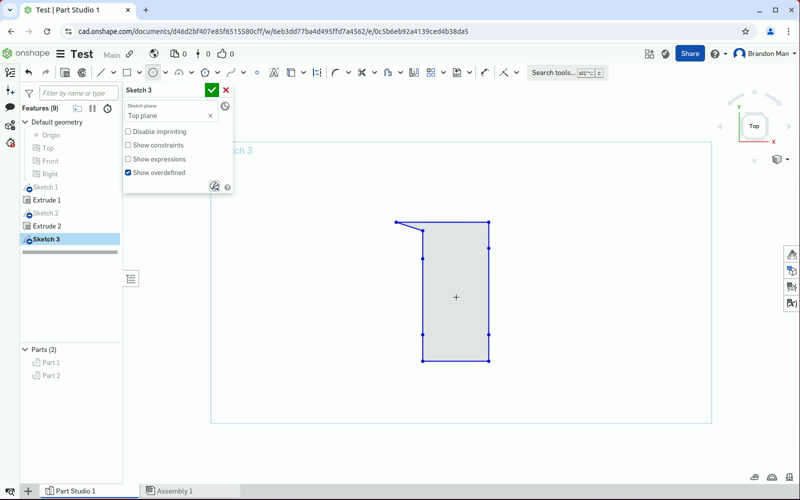
mouse_move(469, 296)
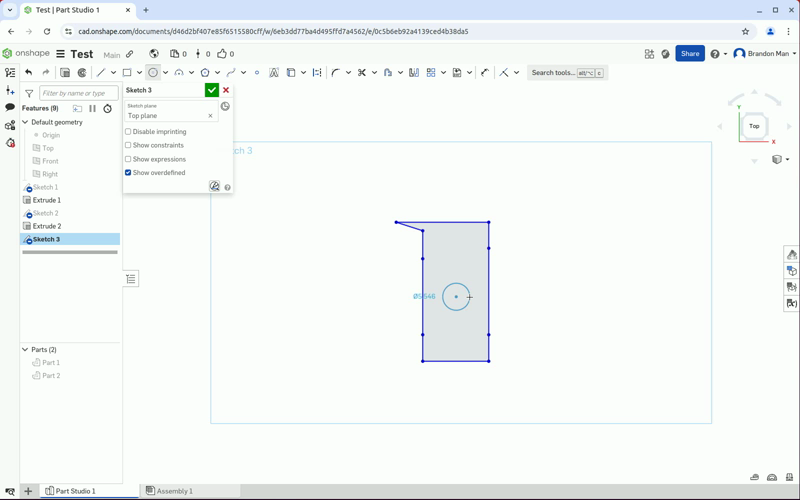
click(469, 296)
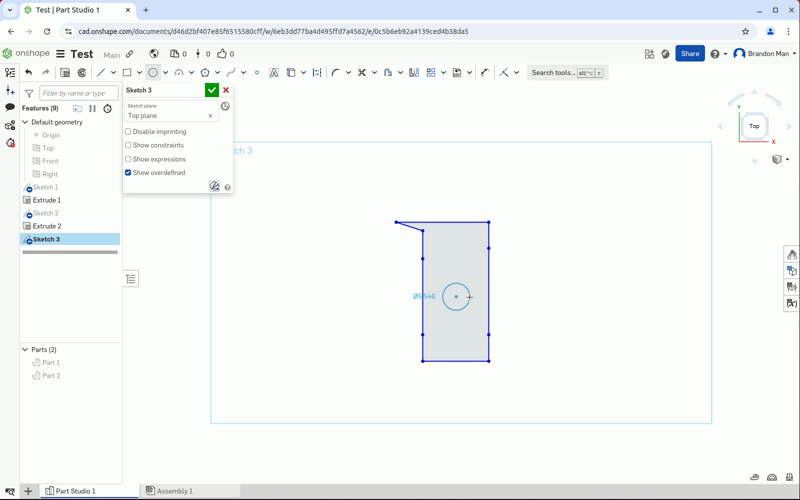
key(esc)
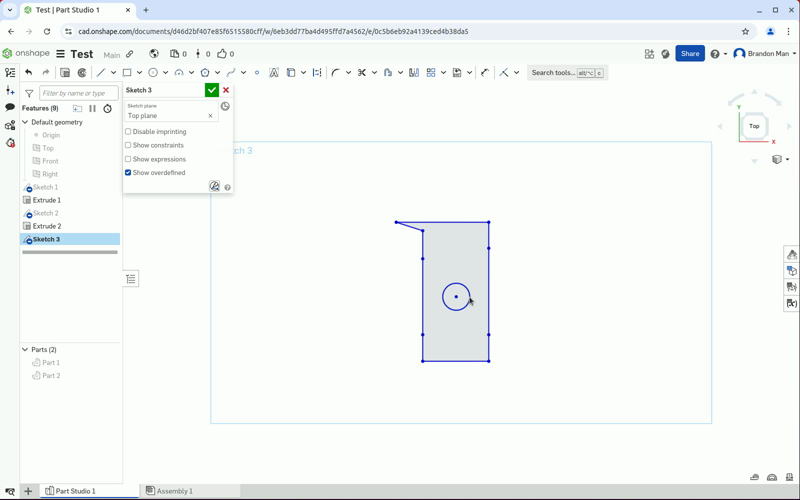
mouse_move(471, 272)
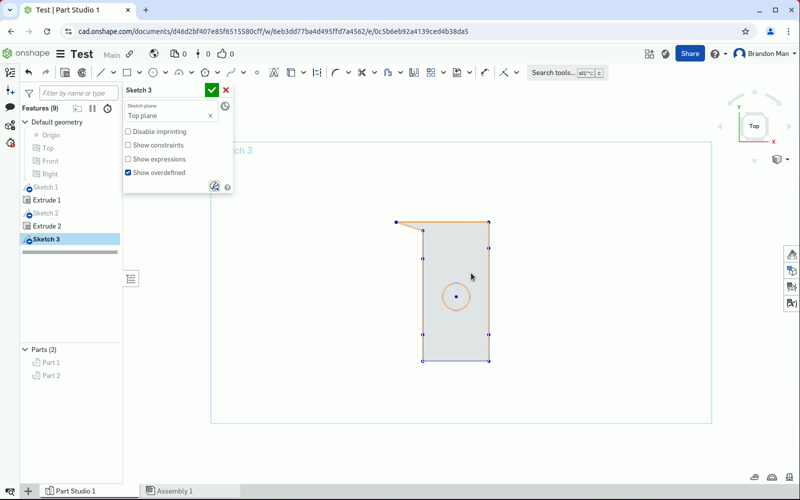
click(471, 272)
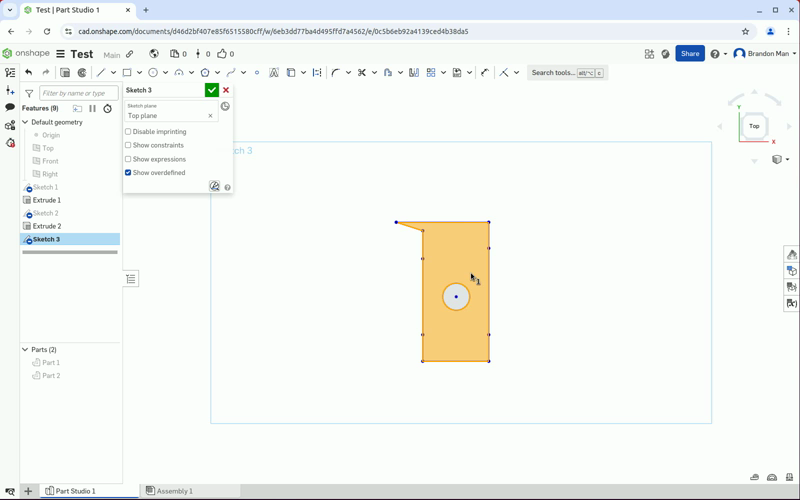
mouse_move(73, 352)
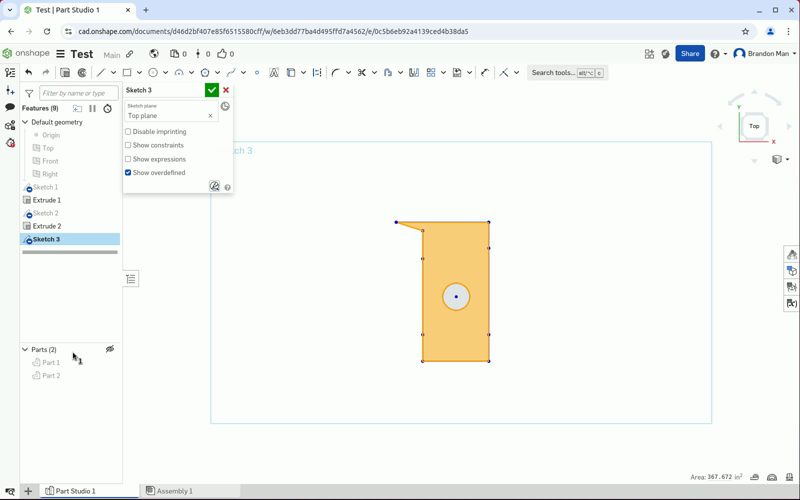
key(shift+y)
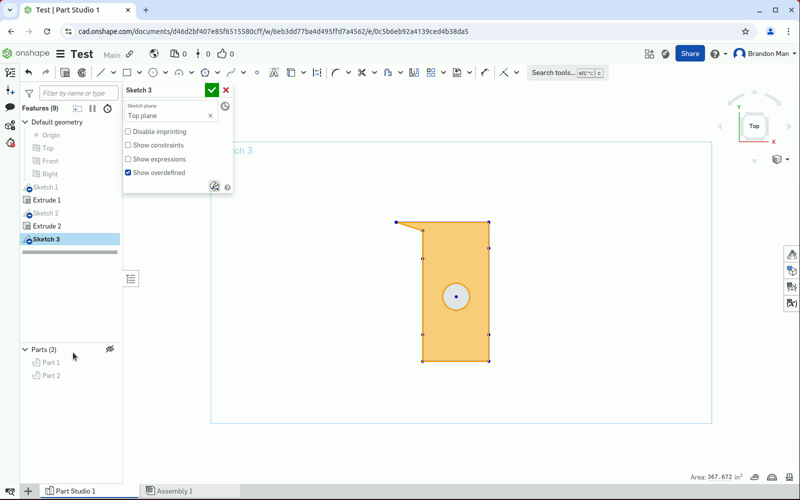
key(shift+e)
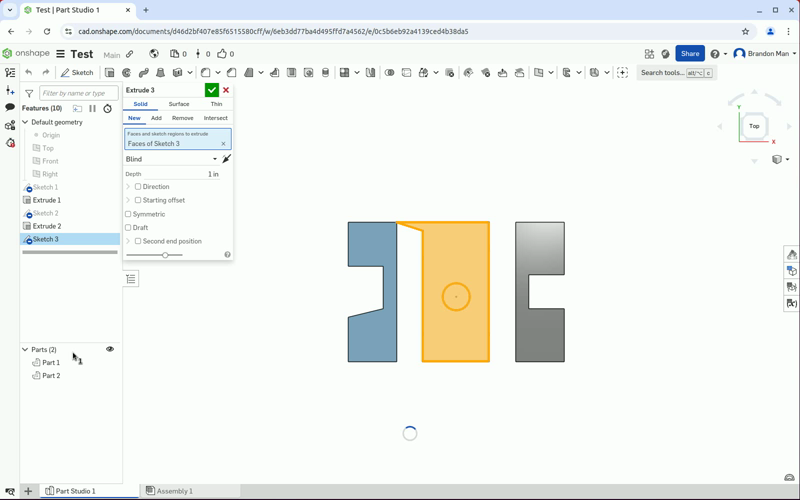
mouse_move(143, 106)
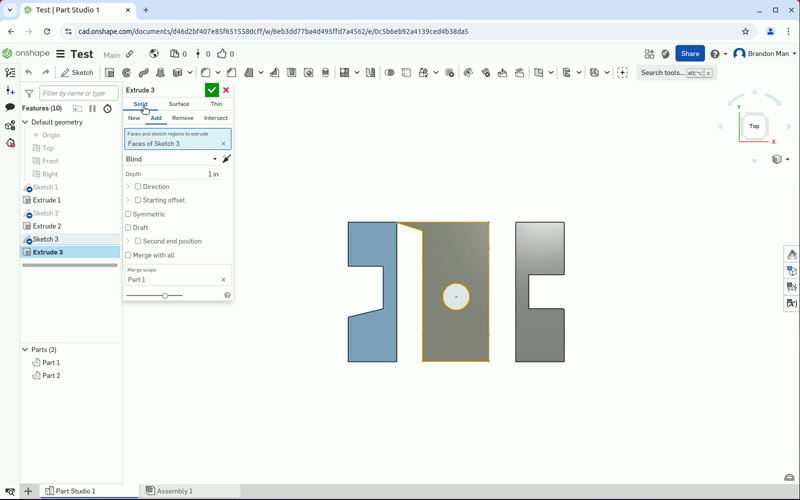
click(143, 106)
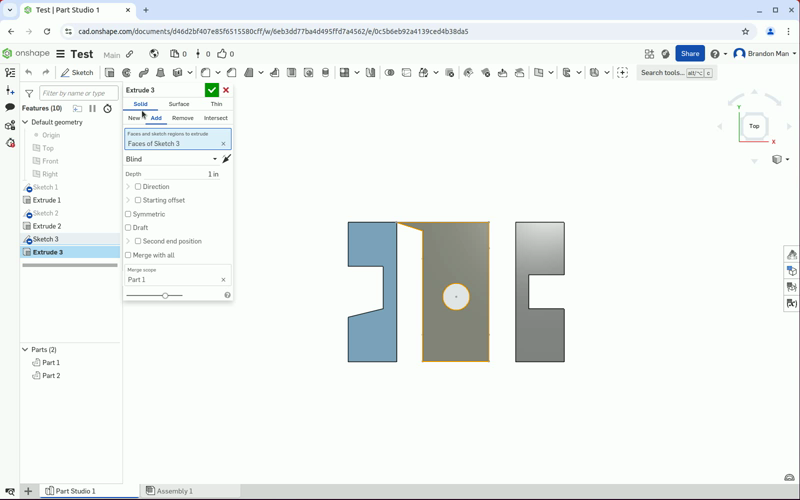
mouse_move(137, 120)
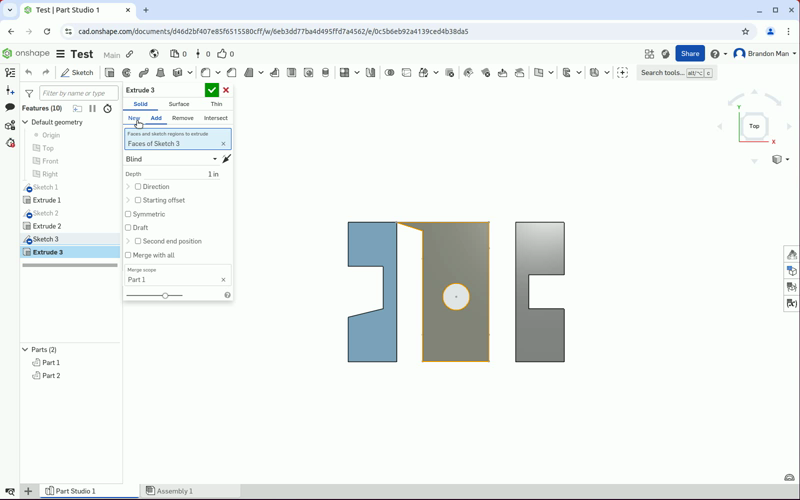
click(137, 120)
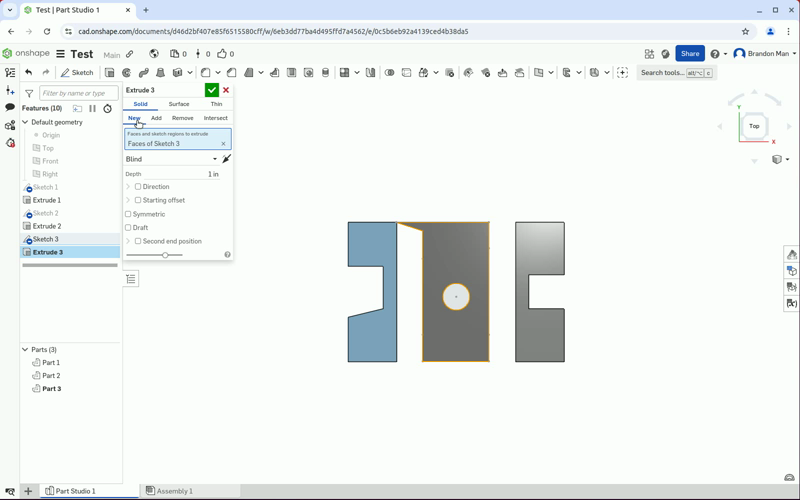
key(tab, 4)
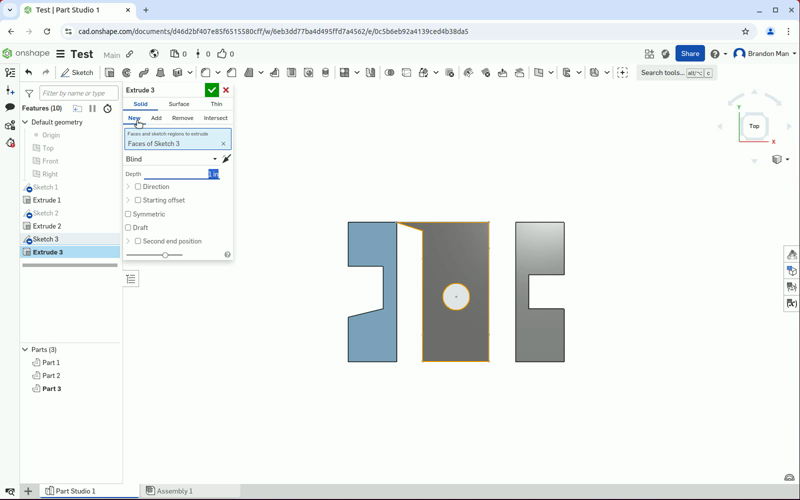
text(9.388)
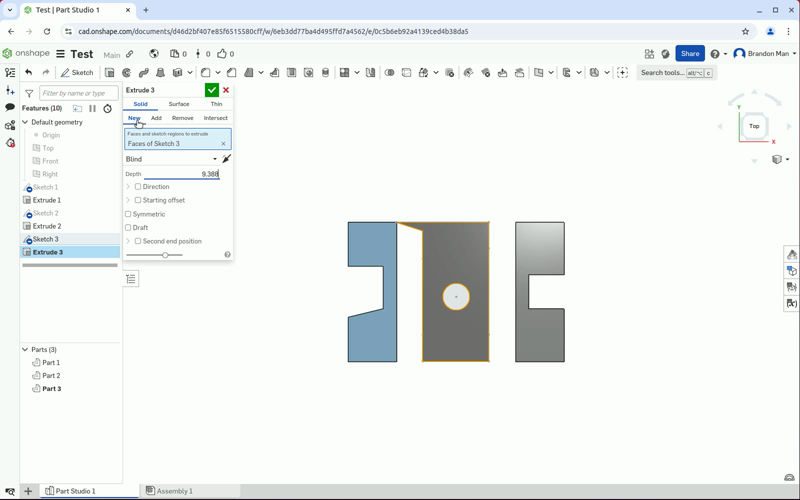
key(enter)
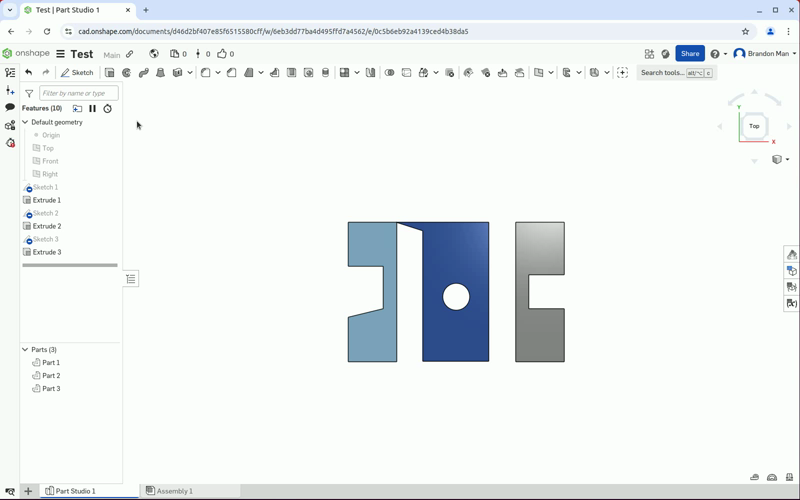
key(shift+h)
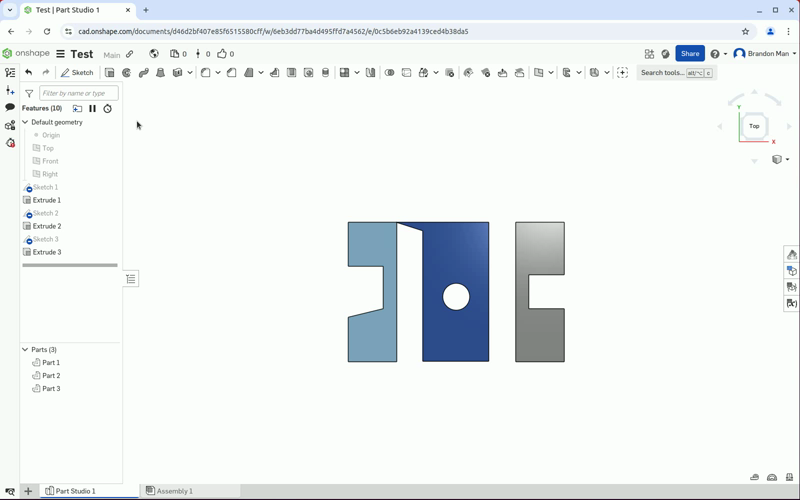
key(shift+h)
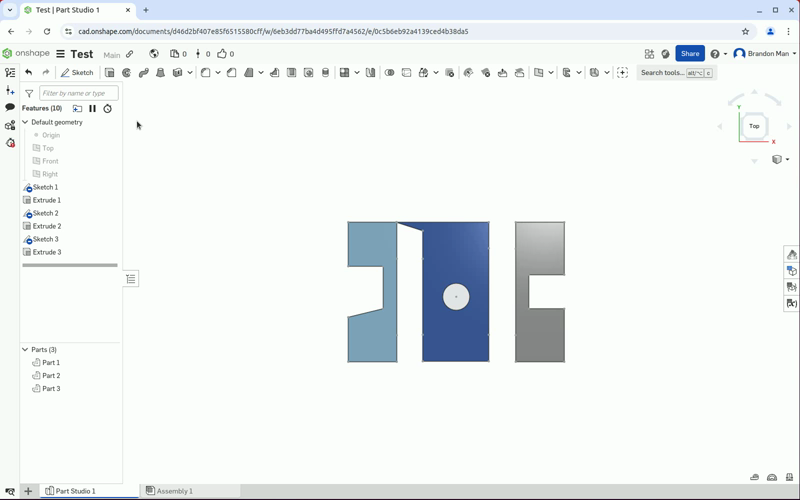
key(shift+7)
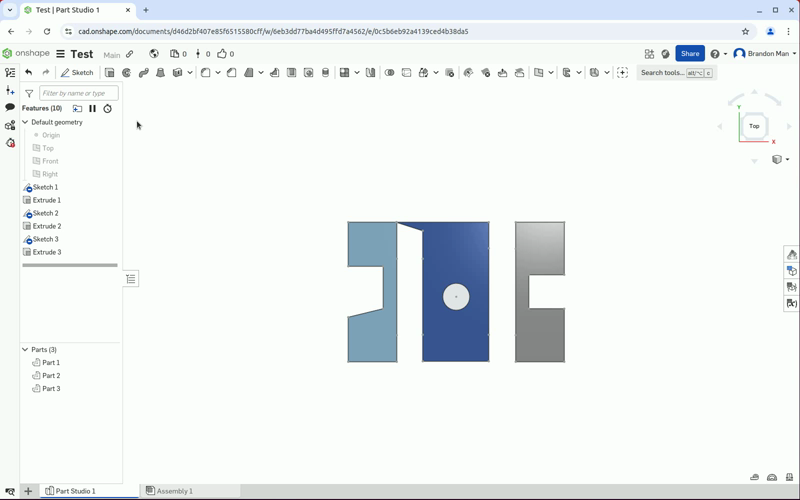
key(up, 3)
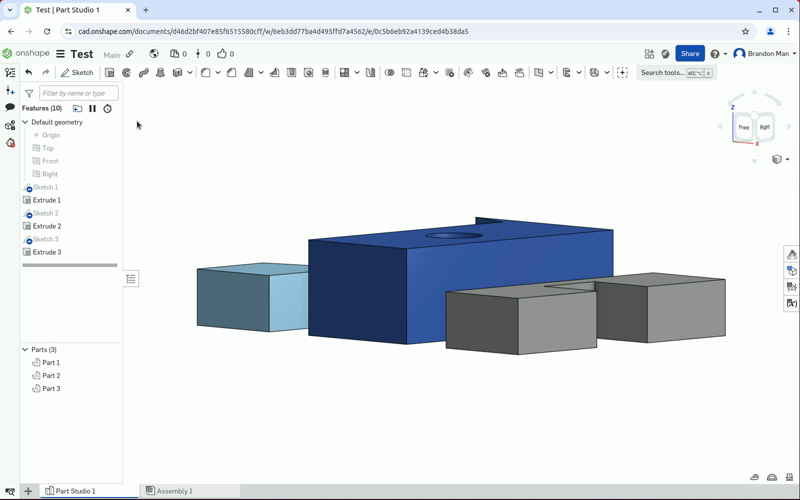
key(left, 3)
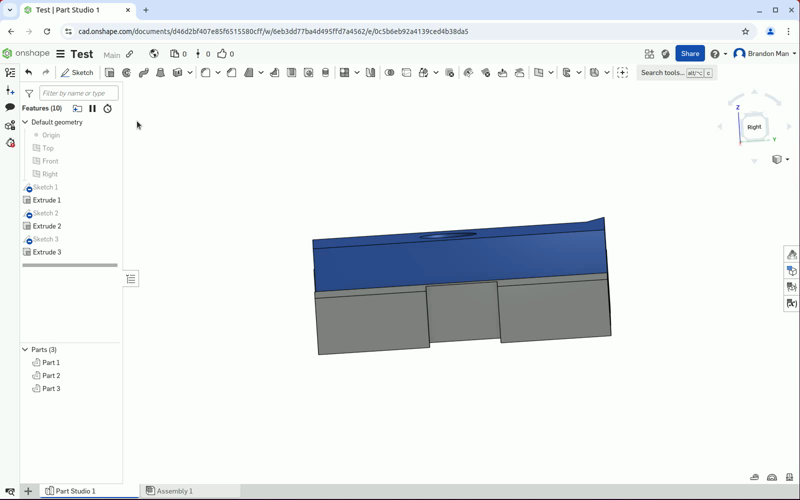
key(right, 3)
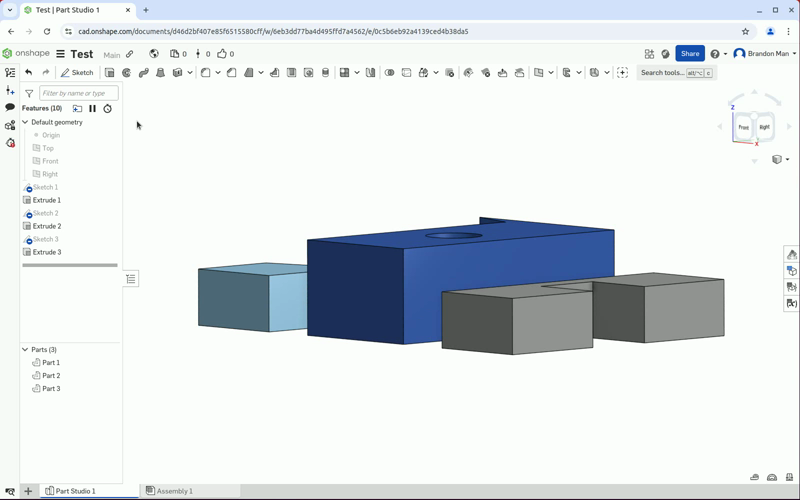
key(down, 3)
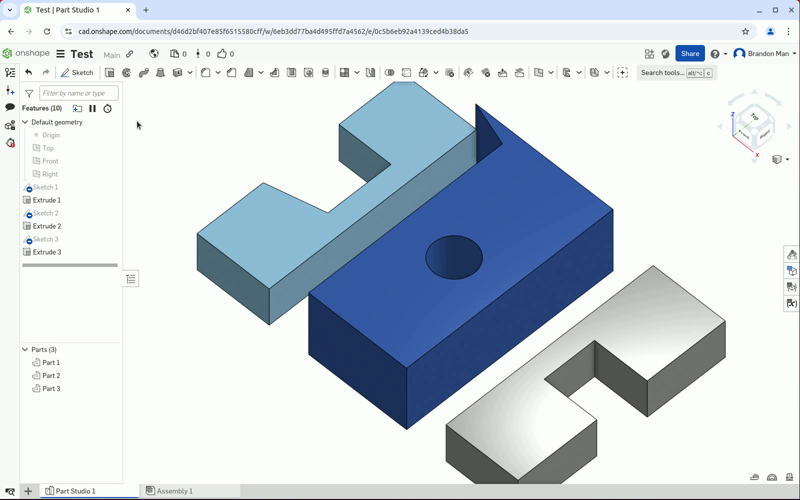
mouse_move(73, 189)
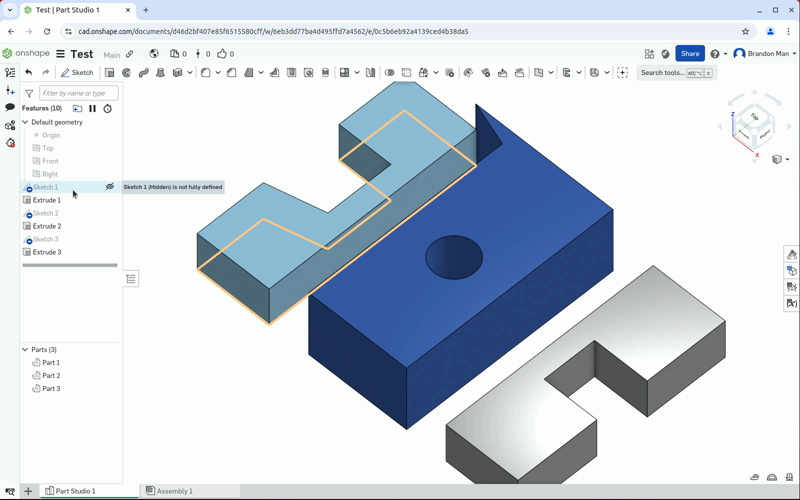
click(73, 189)